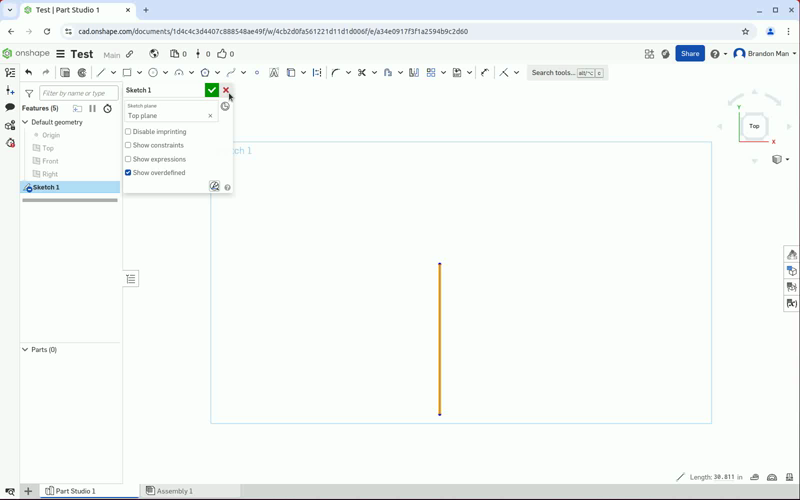
key(shift+h)
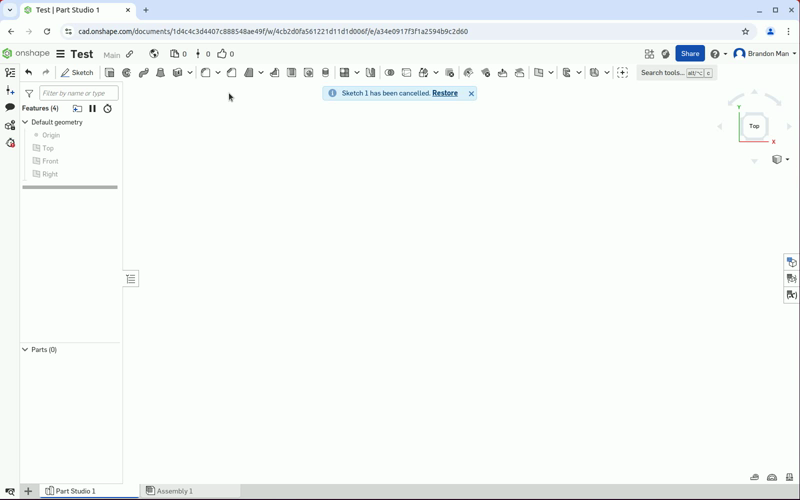
mouse_move(73, 352)
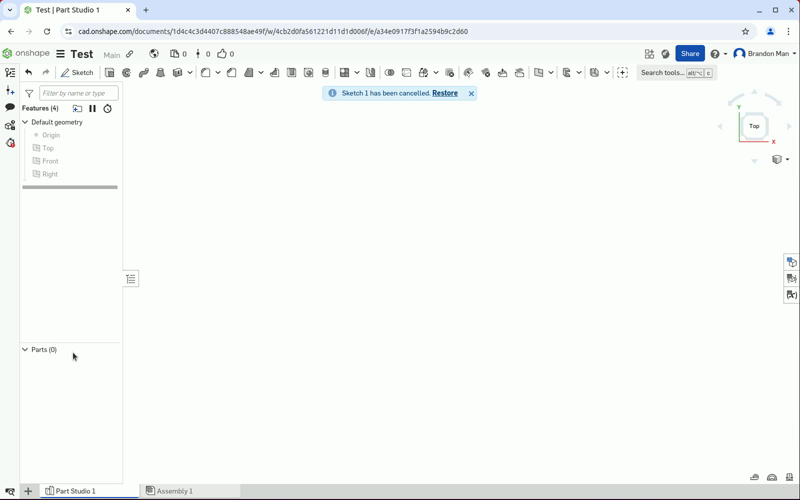
key(y)
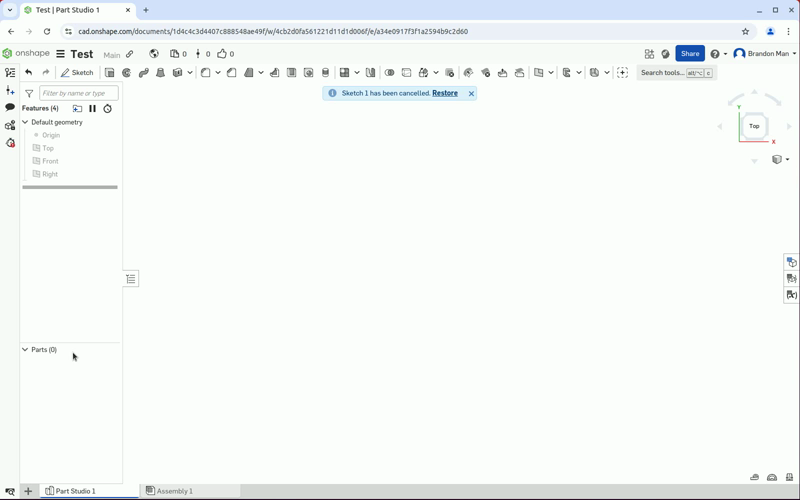
key(shift+p)
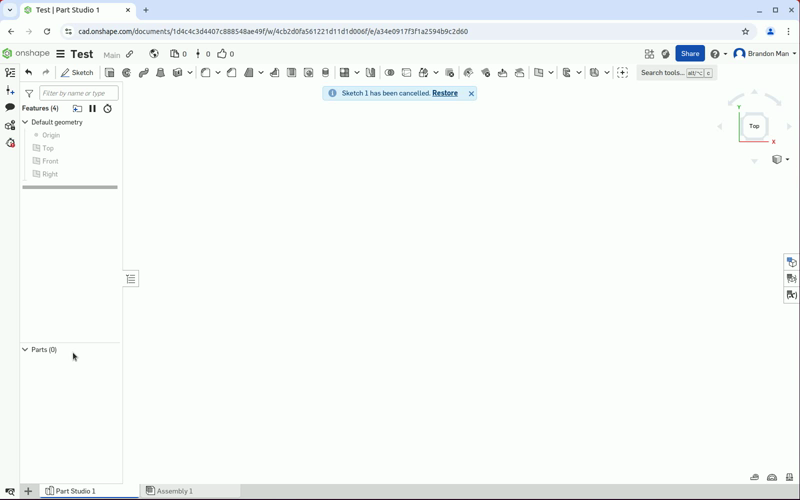
key(space)
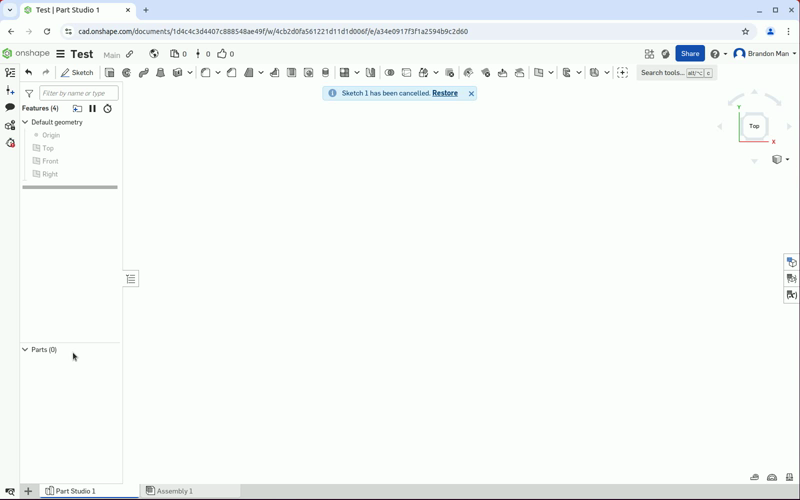
key_down(shift)
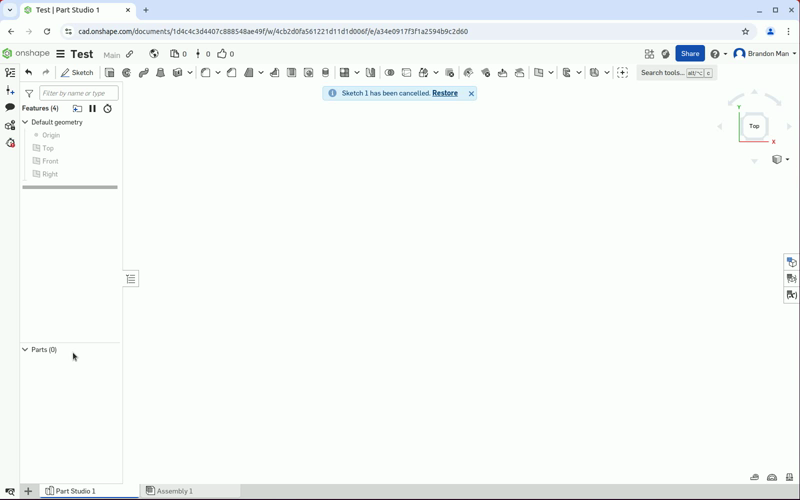
key(up)
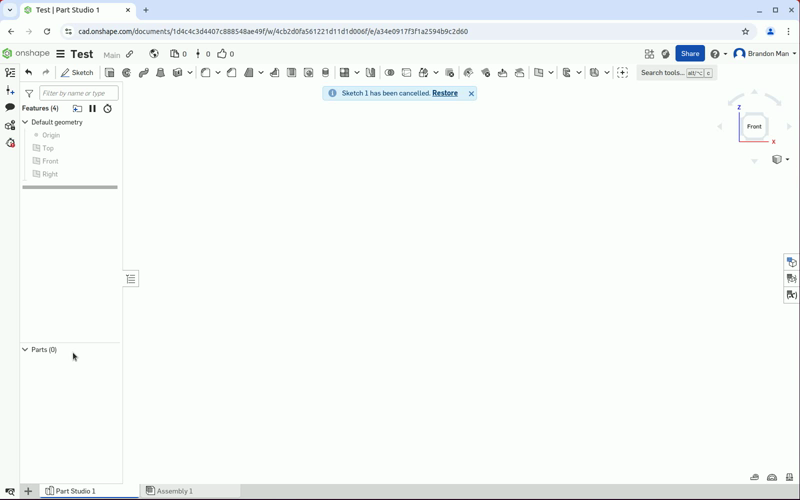
key_up(shift)
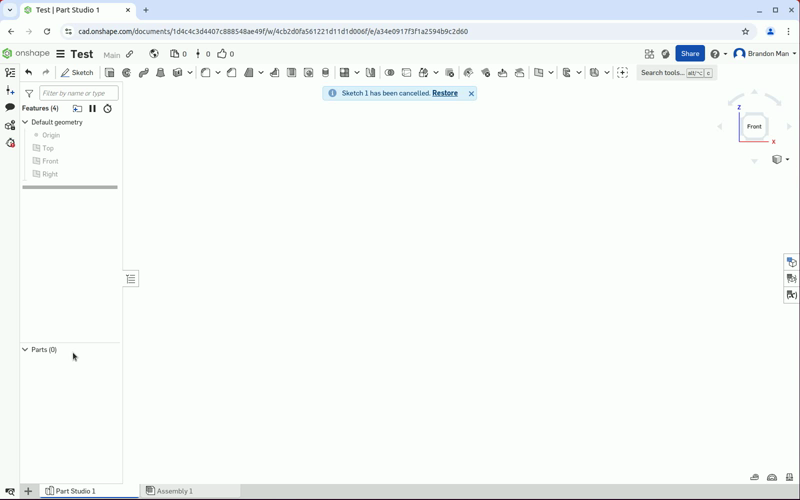
mouse_move(73, 352)
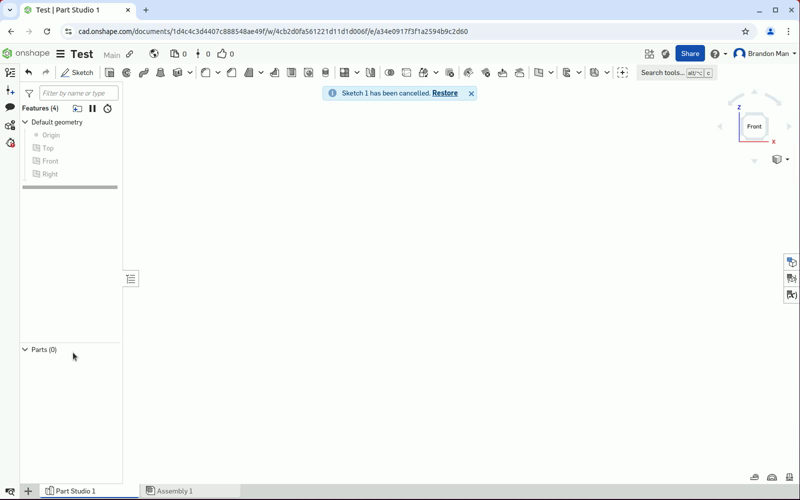
key(shift+y)
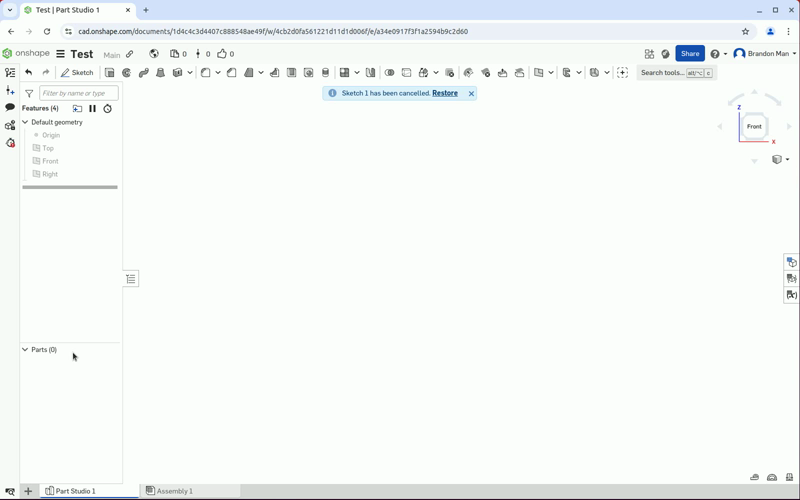
key(shift+s)
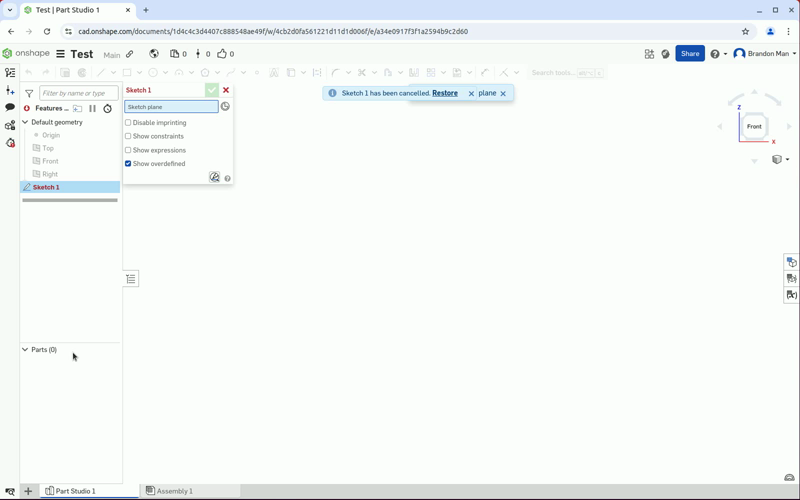
mouse_move(73, 163)
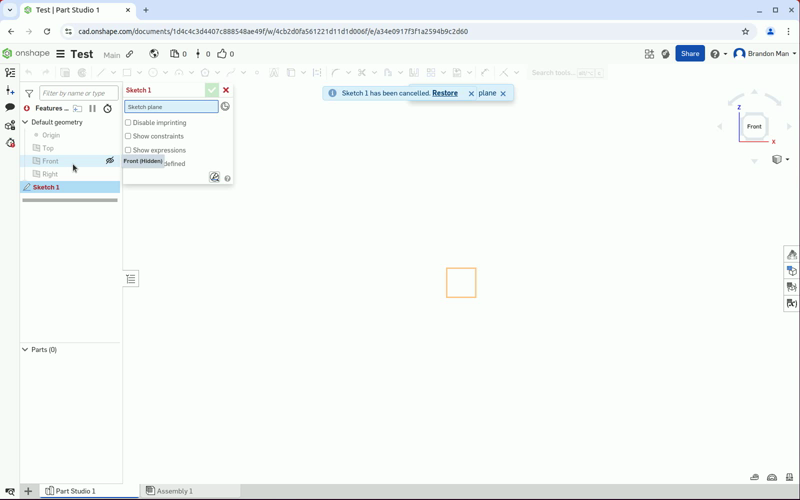
click(73, 163)
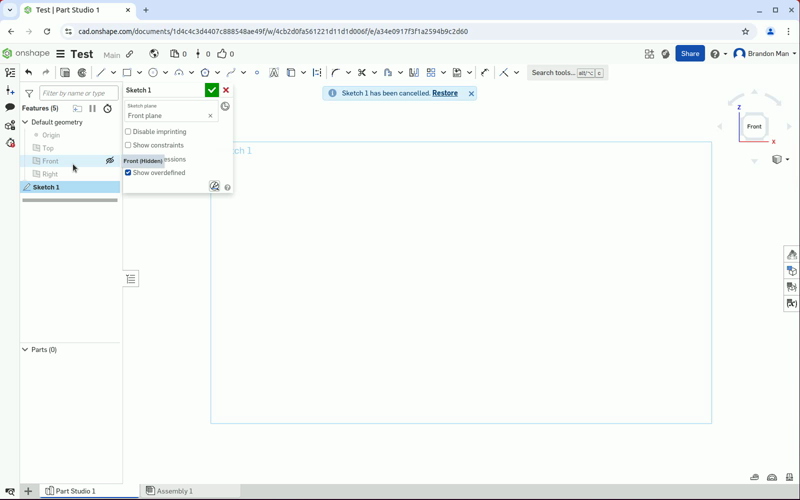
mouse_move(73, 352)
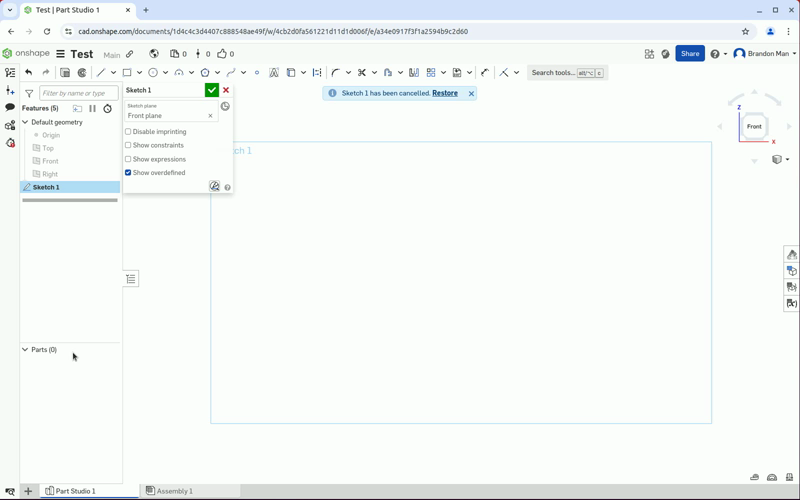
key(y)
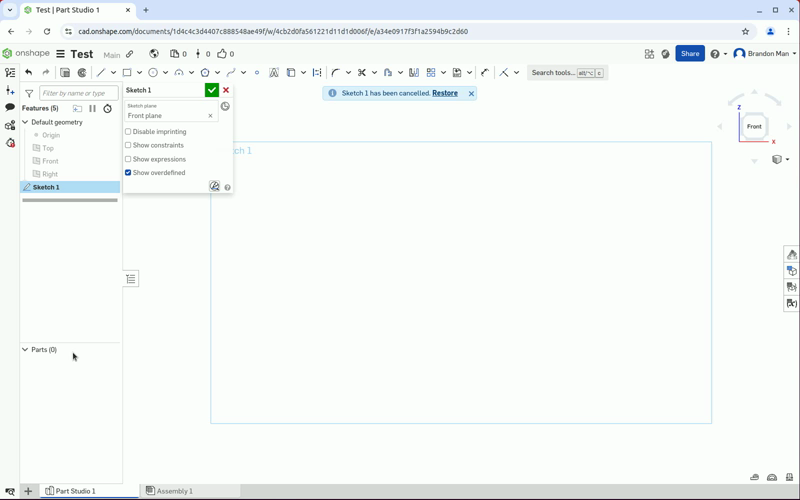
key(l)
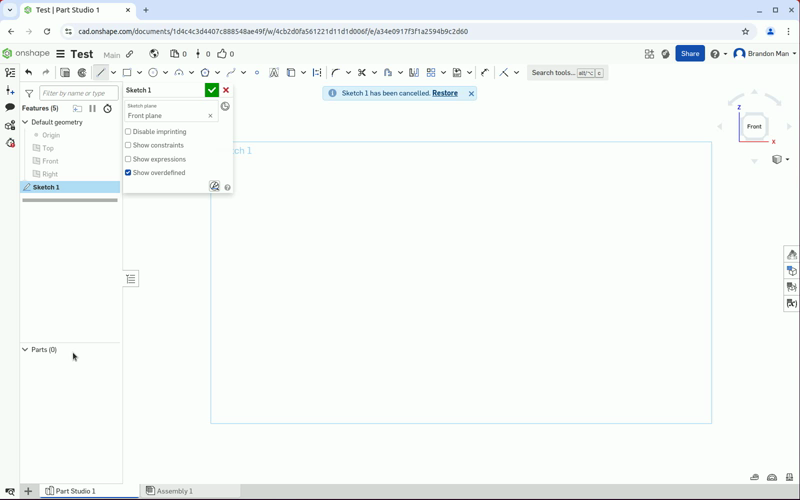
key_down(shift)
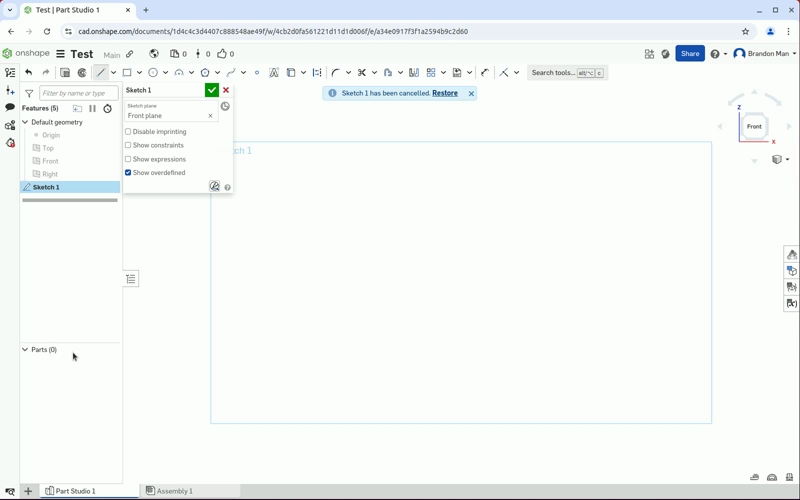
mouse_move(348, 211)
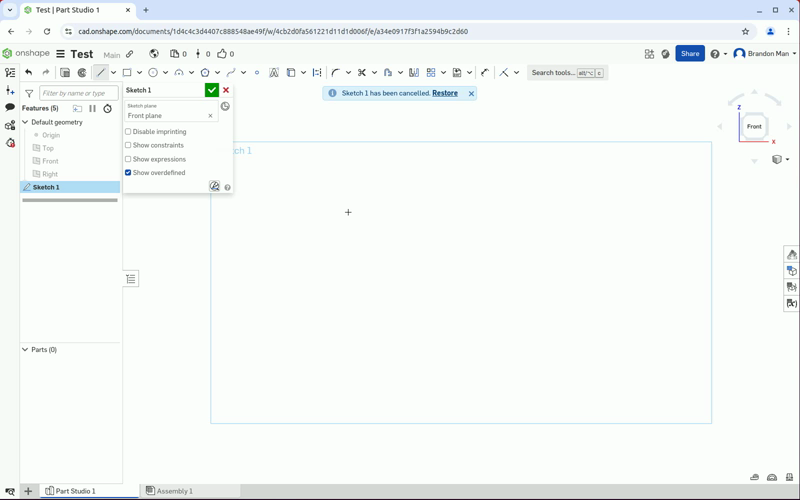
click(348, 211)
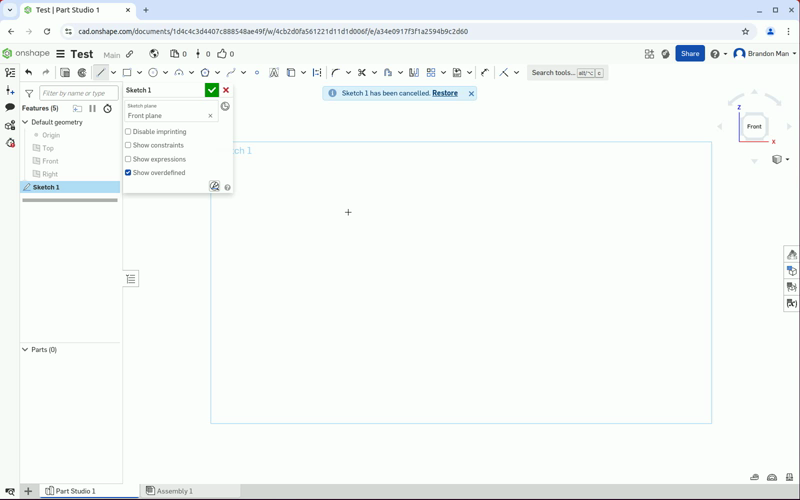
key_up(shift)
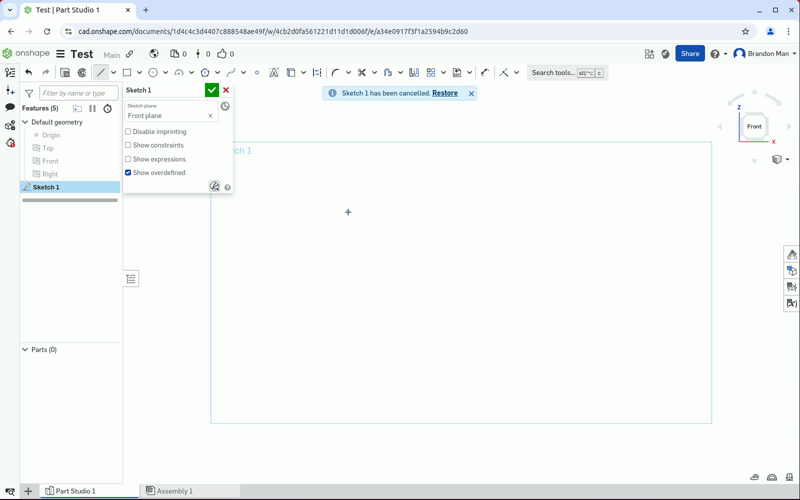
key_down(shift)
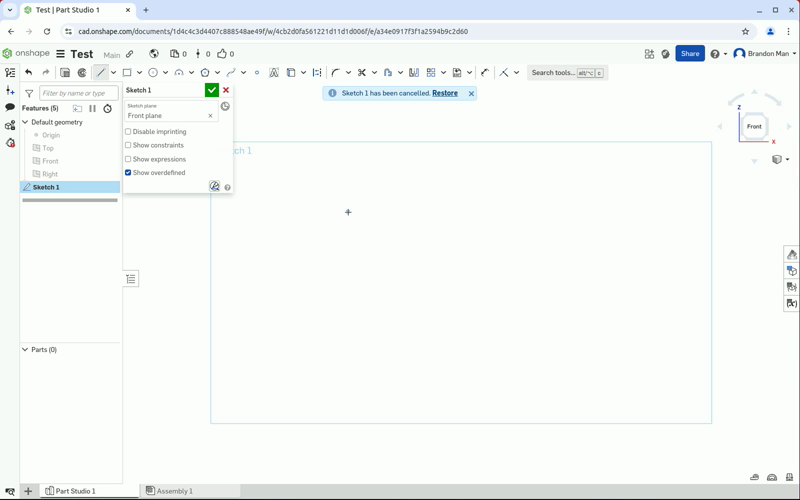
mouse_move(460, 211)
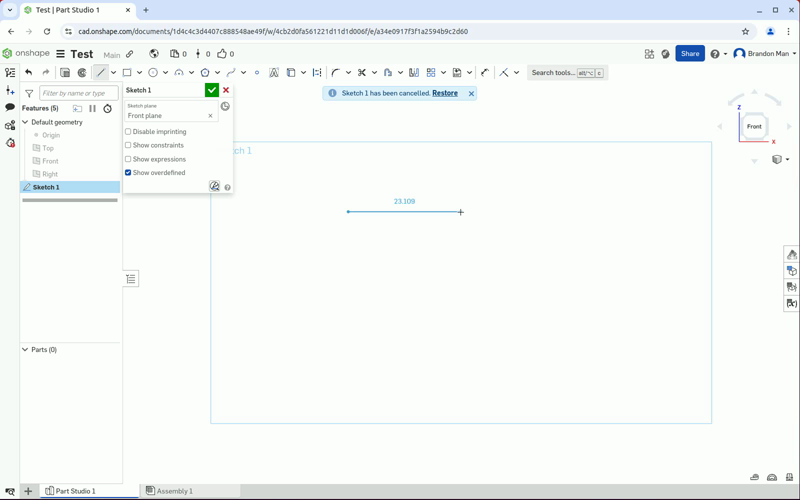
click(460, 211)
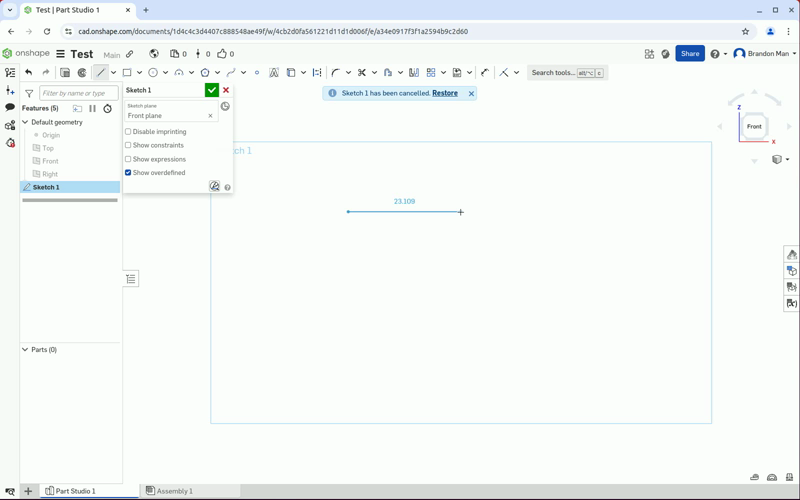
key_up(shift)
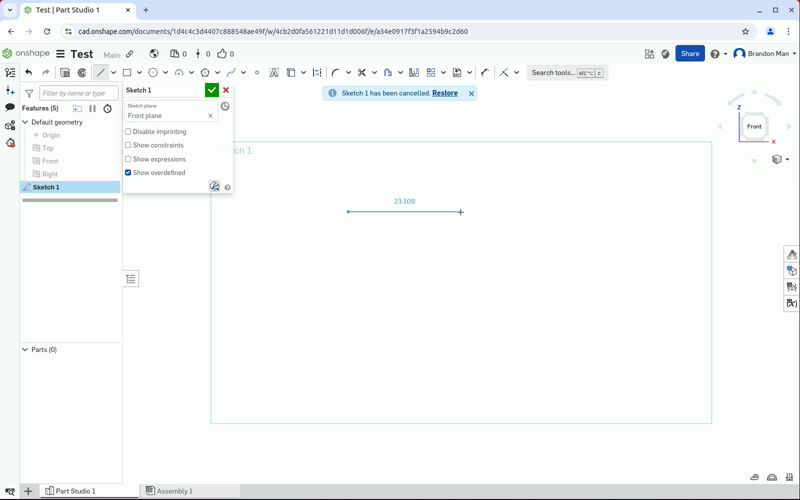
key_down(shift)
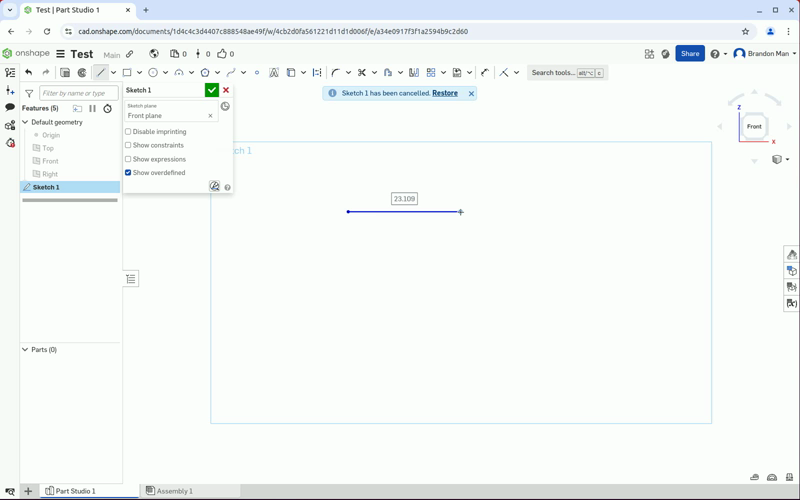
mouse_move(490, 211)
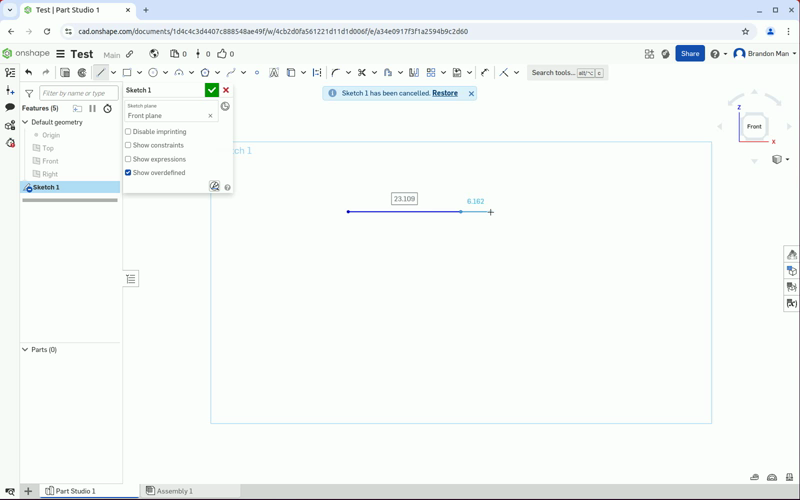
mouse_move(460, 192)
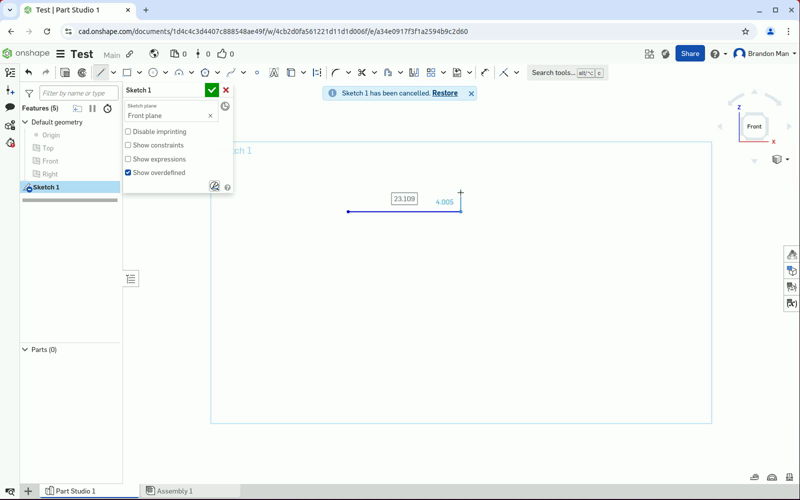
click(460, 192)
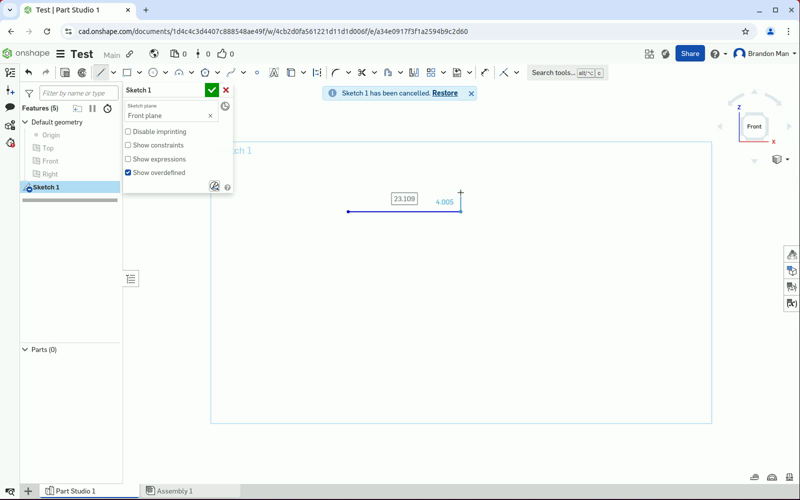
key_up(shift)
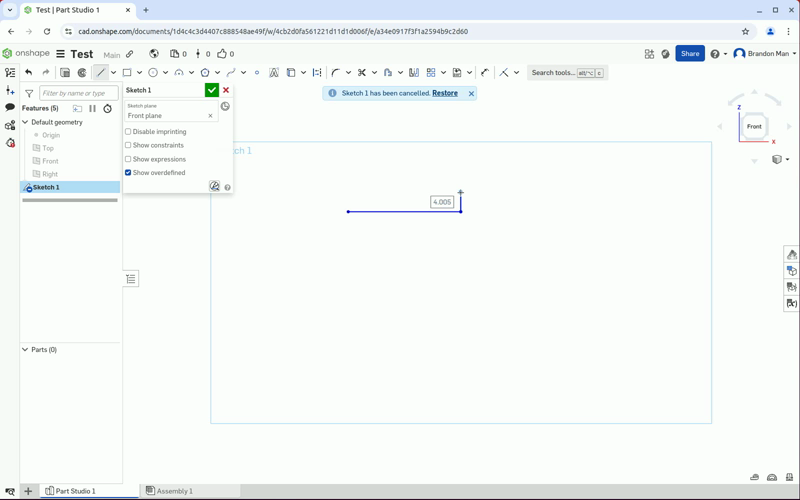
key_down(shift)
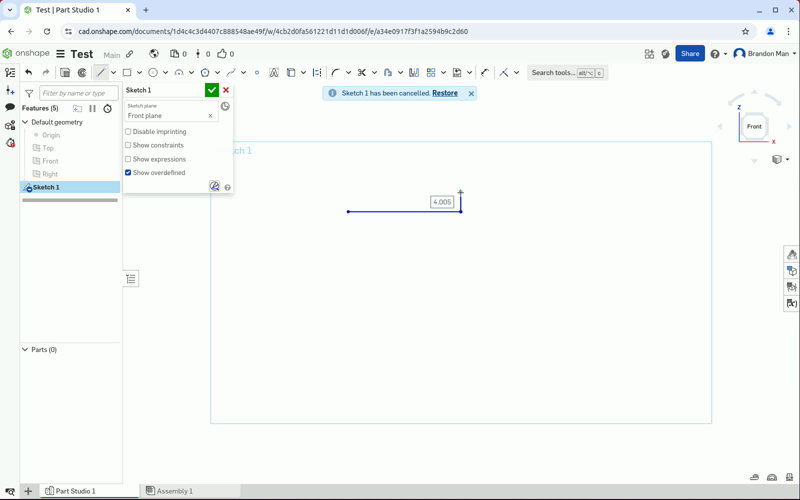
mouse_move(348, 192)
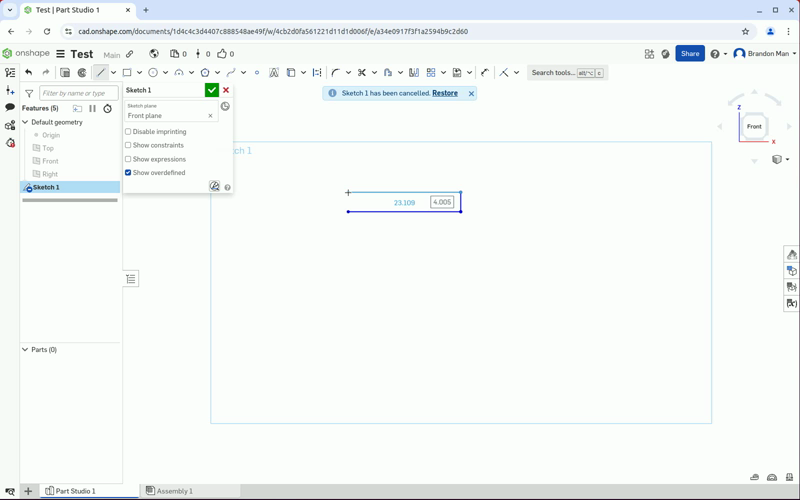
click(348, 192)
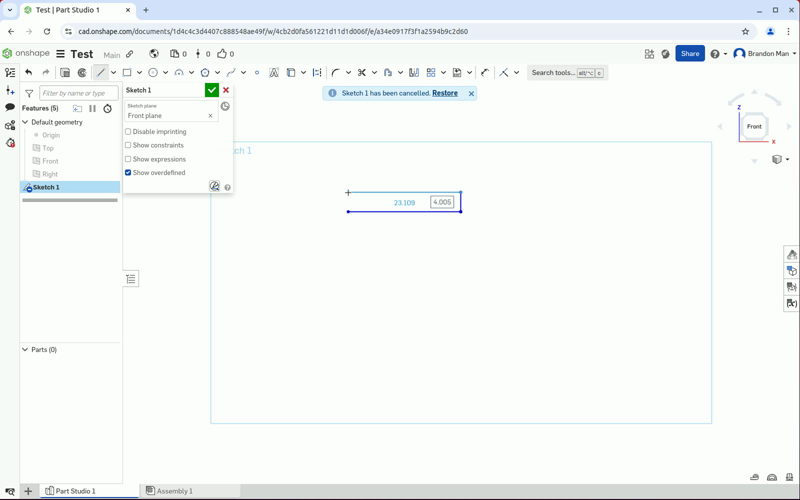
key_up(shift)
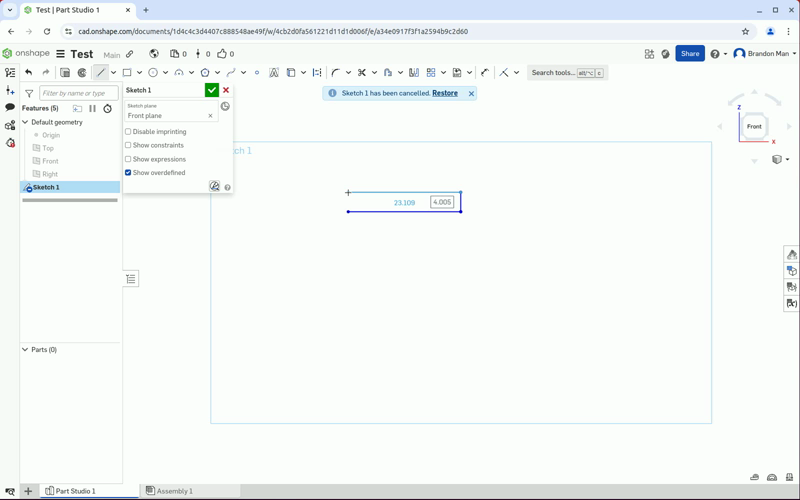
mouse_move(378, 192)
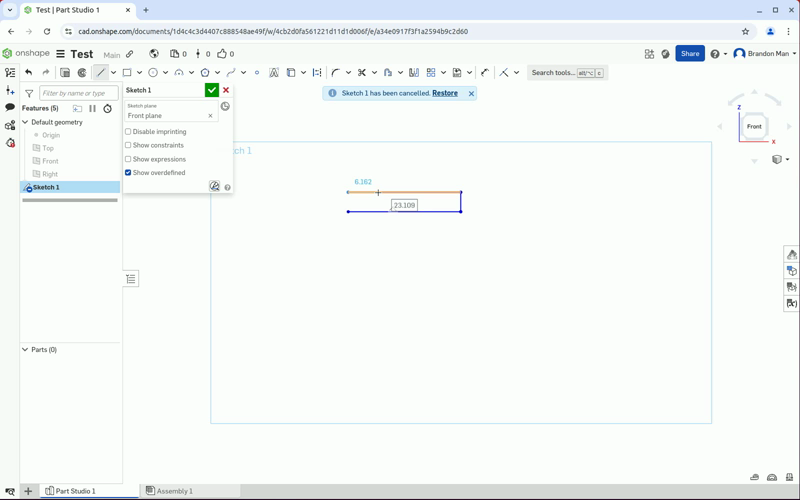
key_down(shift)
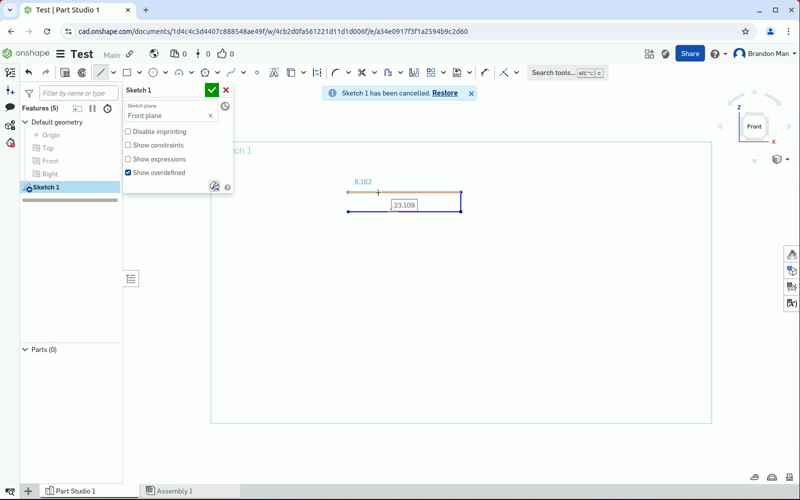
mouse_move(348, 211)
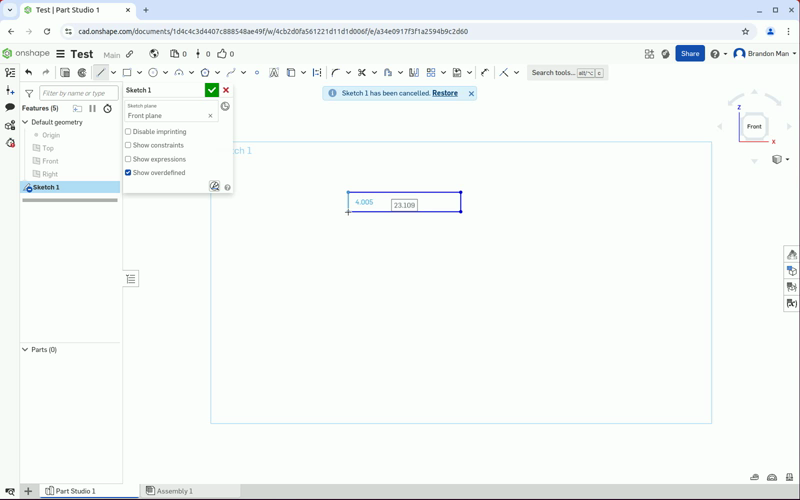
key_up(shift)
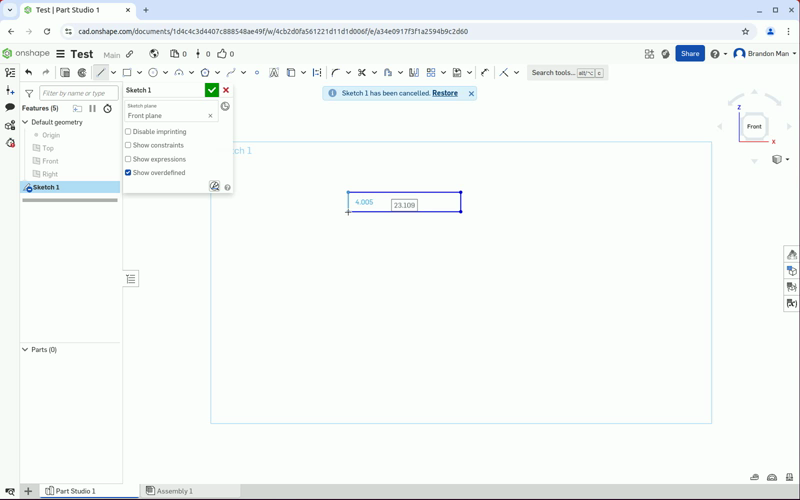
click(348, 211)
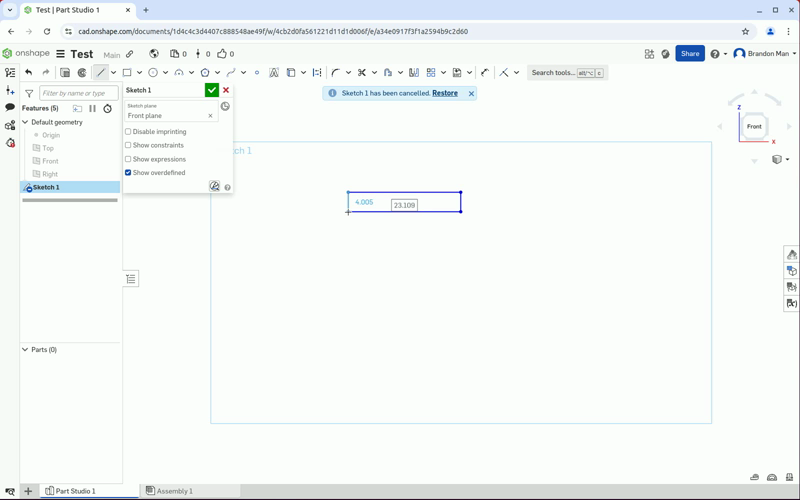
key(esc)
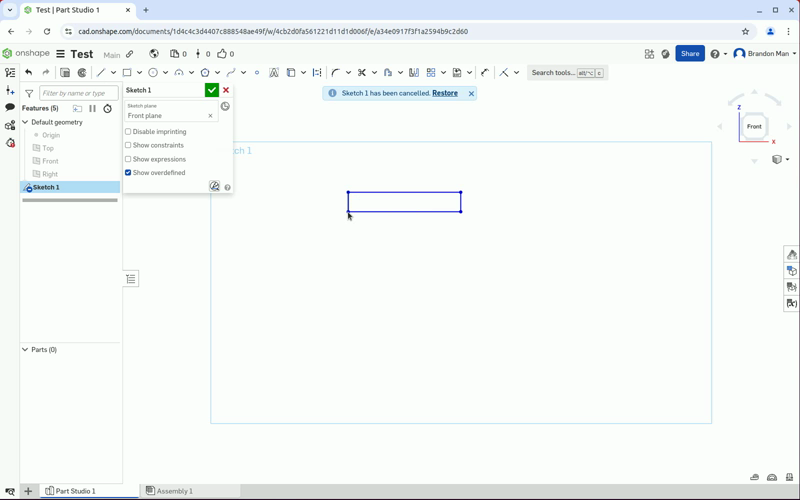
mouse_move(413, 196)
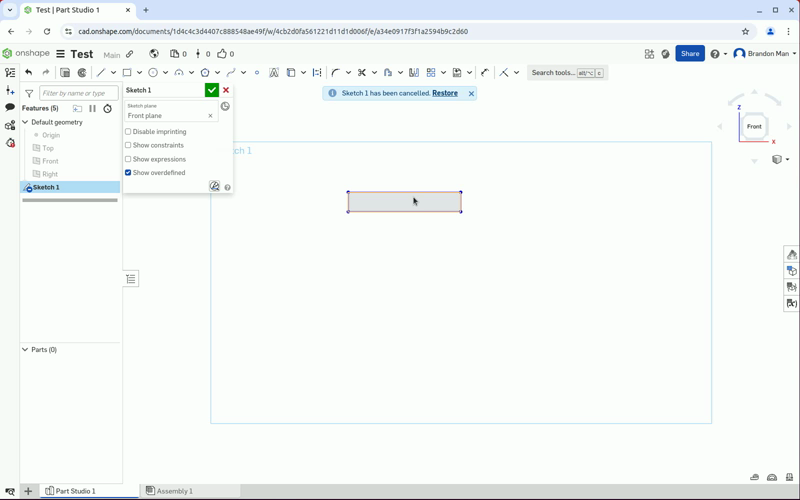
click(413, 196)
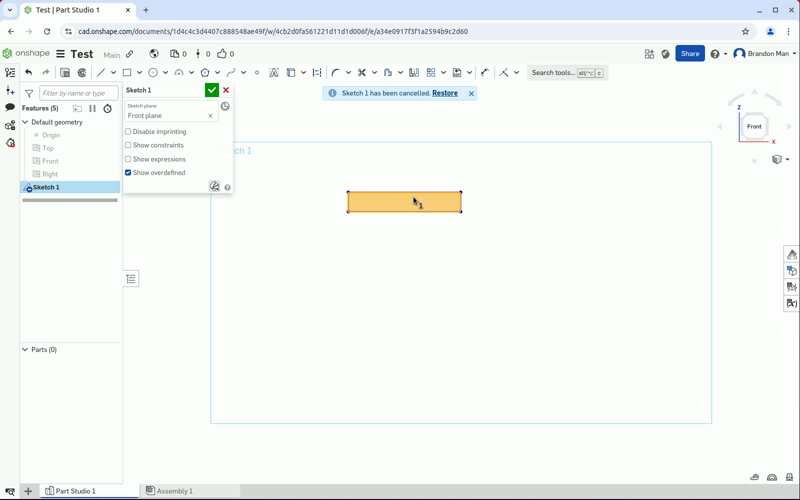
mouse_move(73, 352)
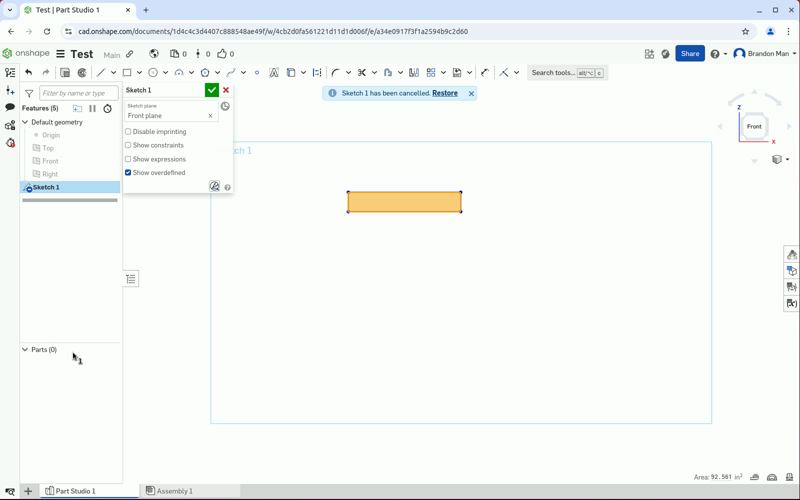
key(shift+y)
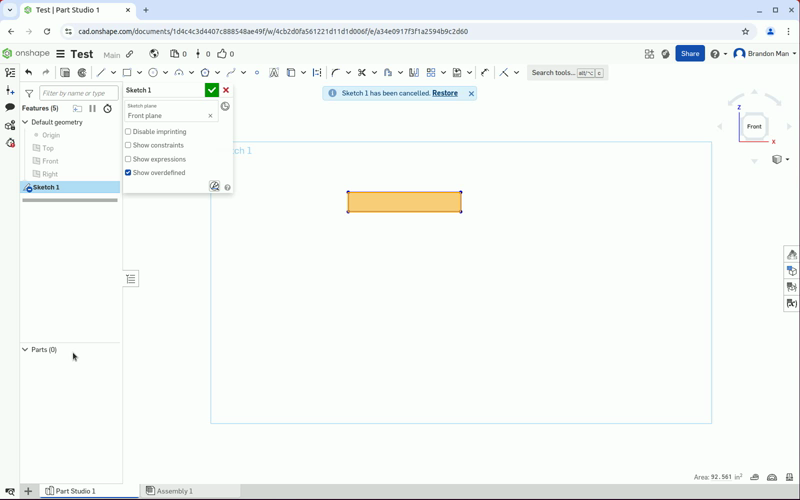
key(shift+e)
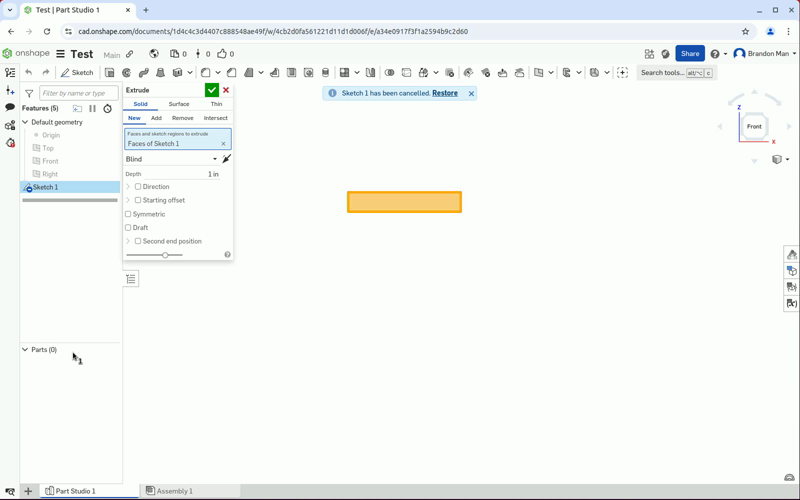
mouse_move(143, 106)
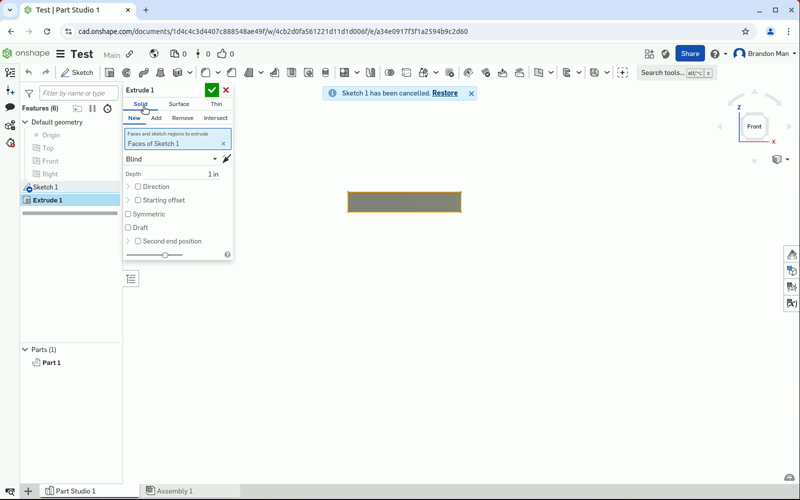
click(143, 106)
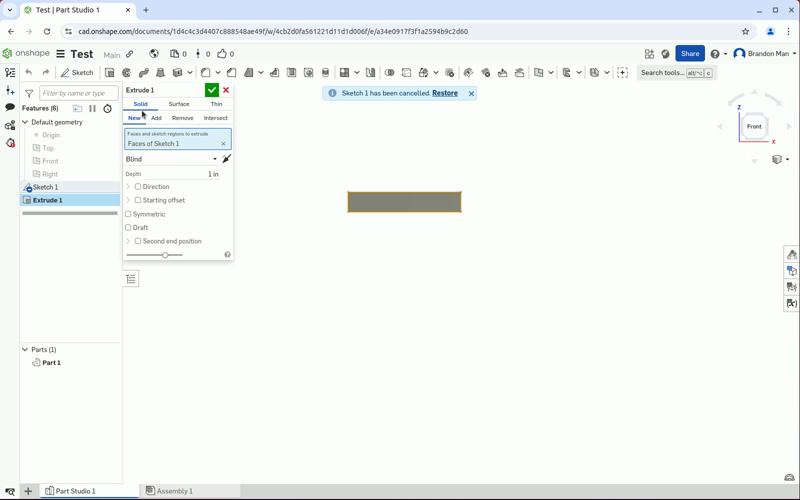
mouse_move(137, 120)
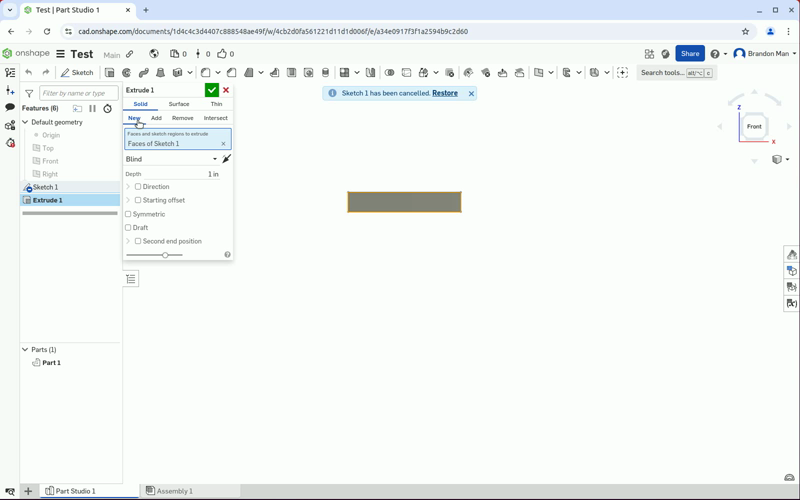
click(137, 120)
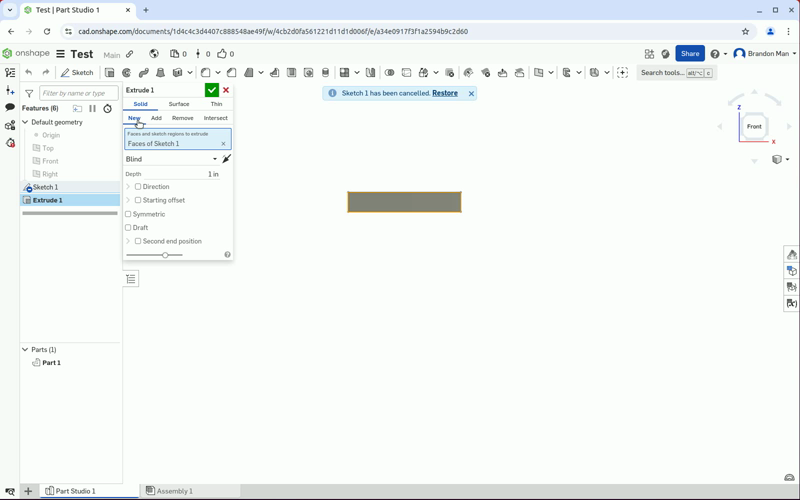
key(tab, 4)
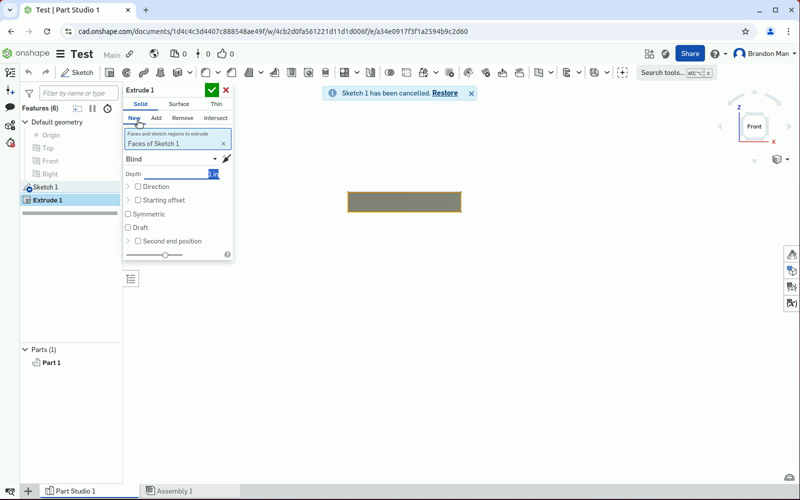
text(2.407)
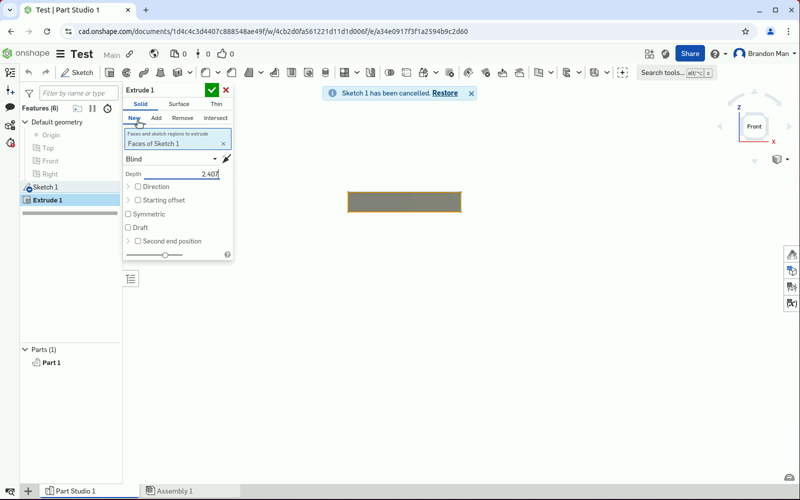
key(enter)
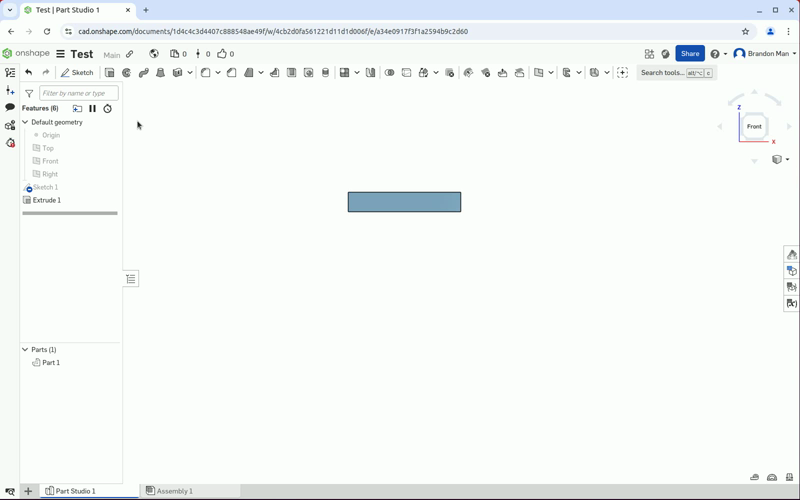
key(shift+h)
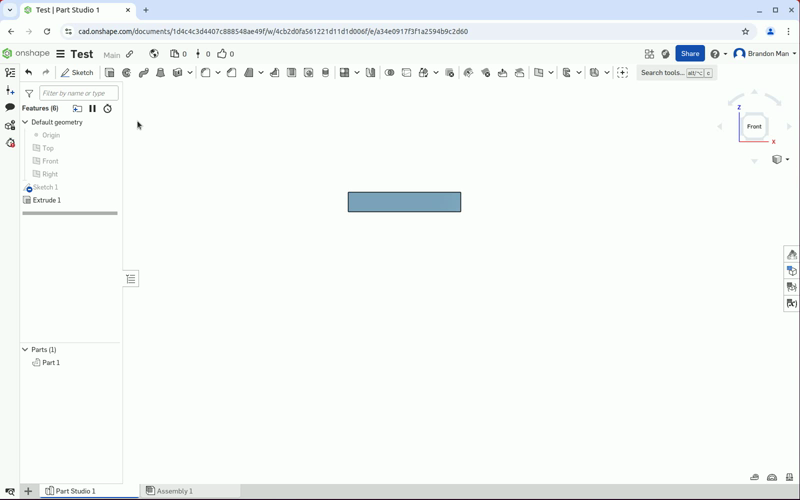
key(shift+h)
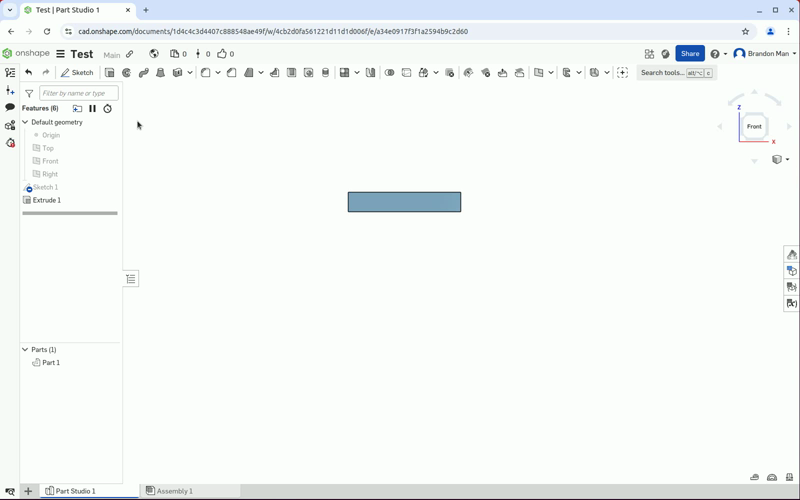
mouse_move(73, 189)
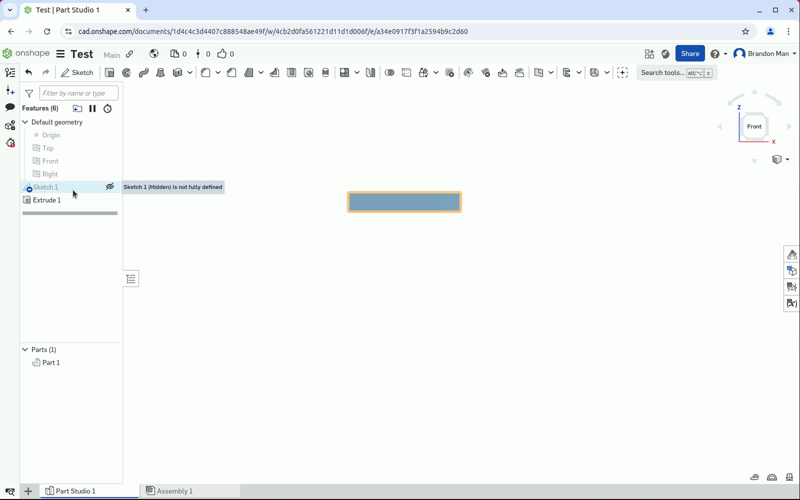
click(73, 189)
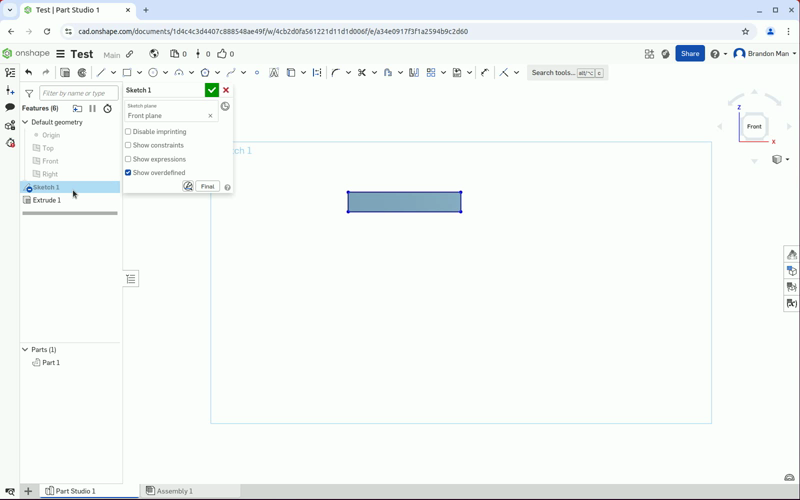
mouse_move(229, 92)
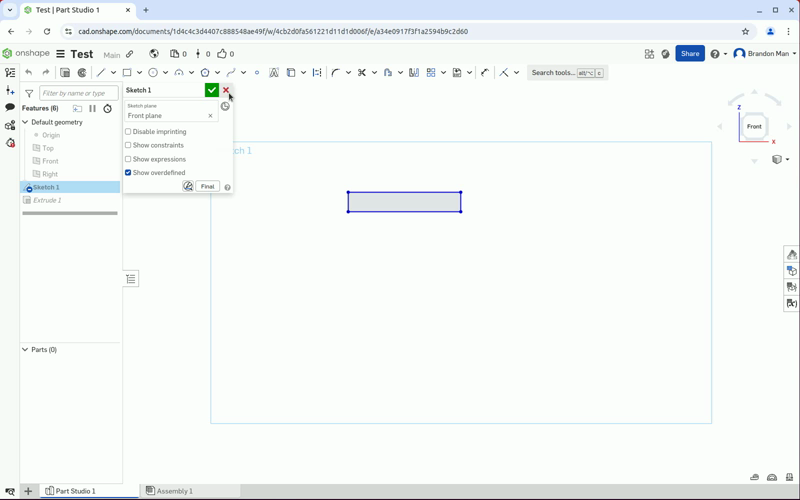
click(229, 92)
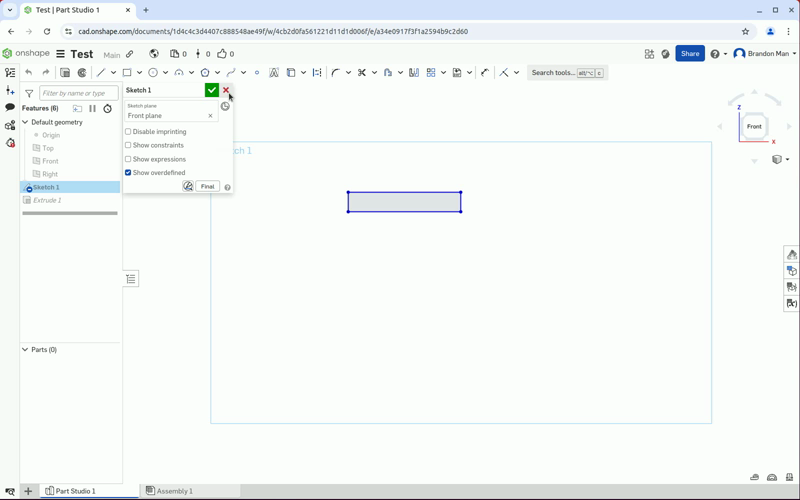
key(shift+s)
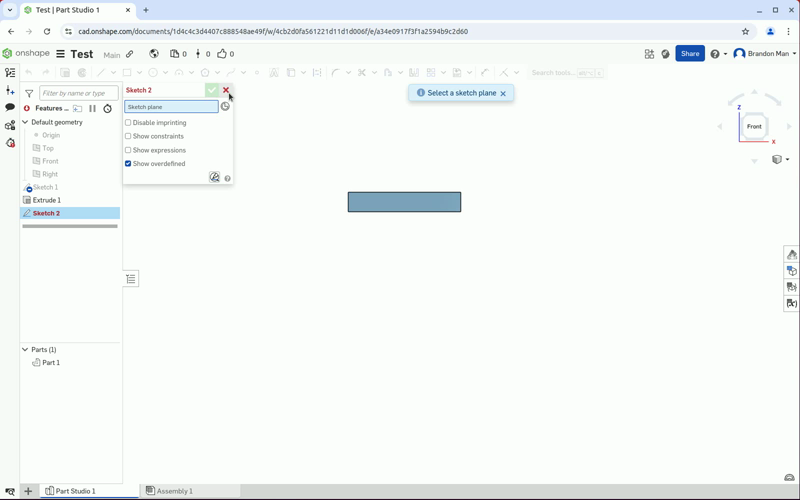
mouse_move(73, 163)
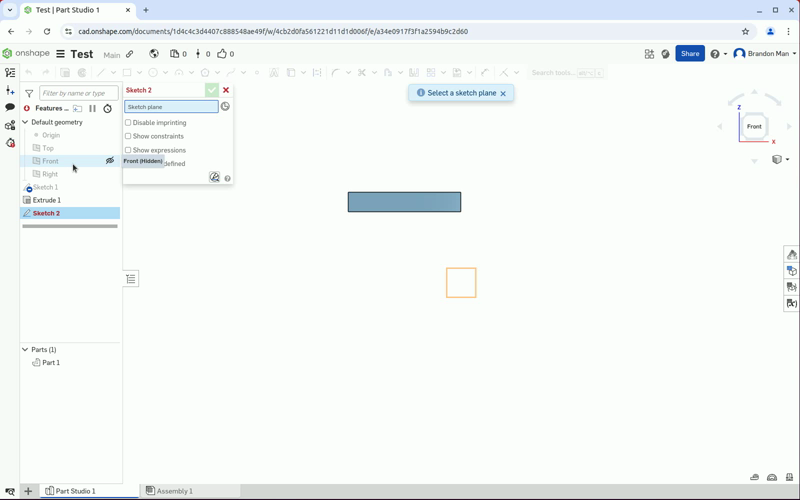
click(73, 163)
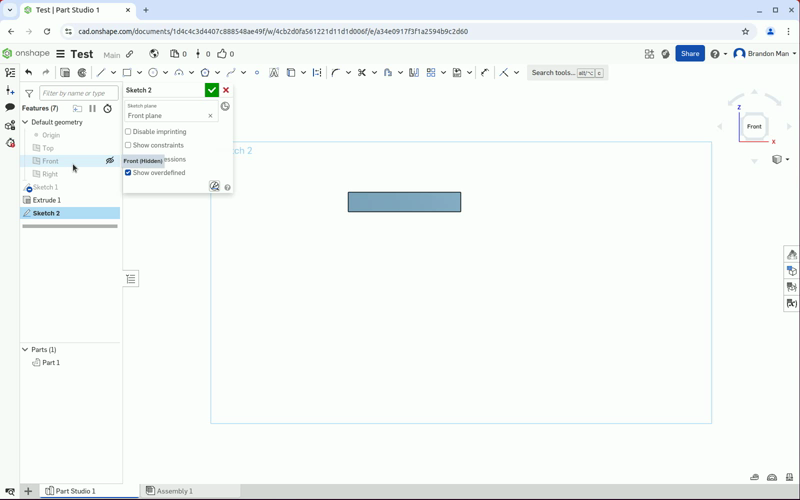
mouse_move(73, 352)
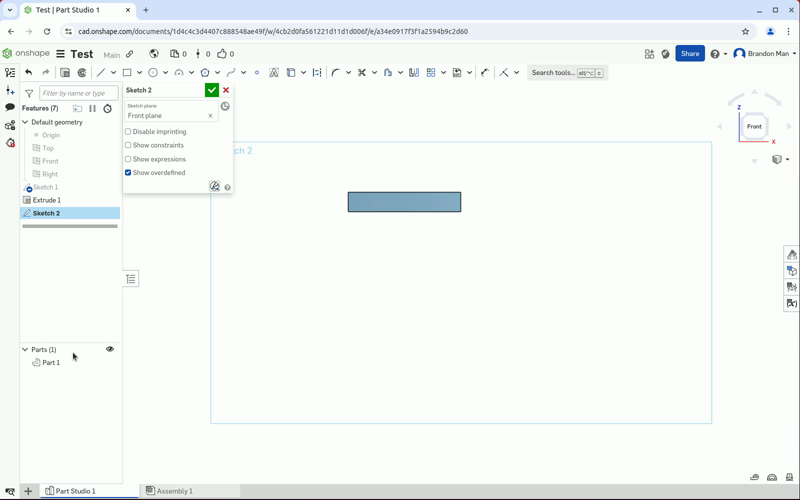
key(y)
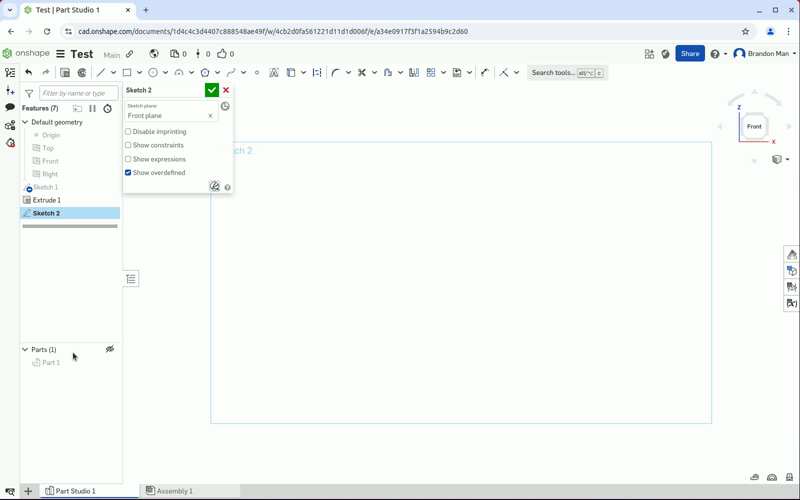
key(l)
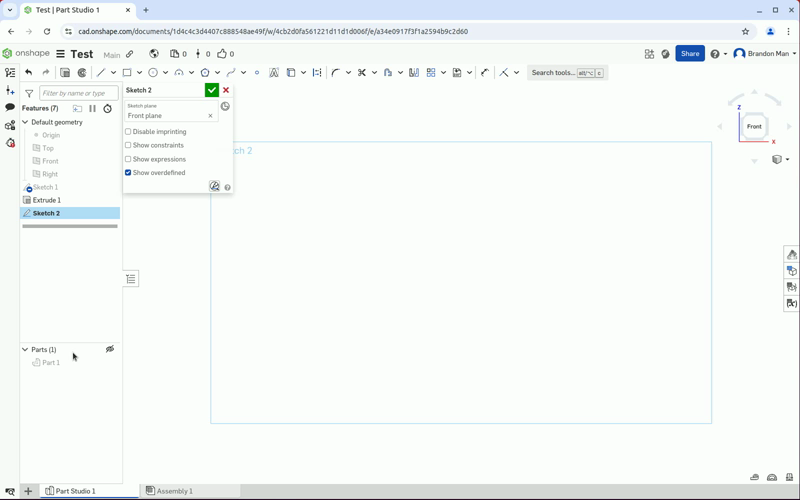
key_down(shift)
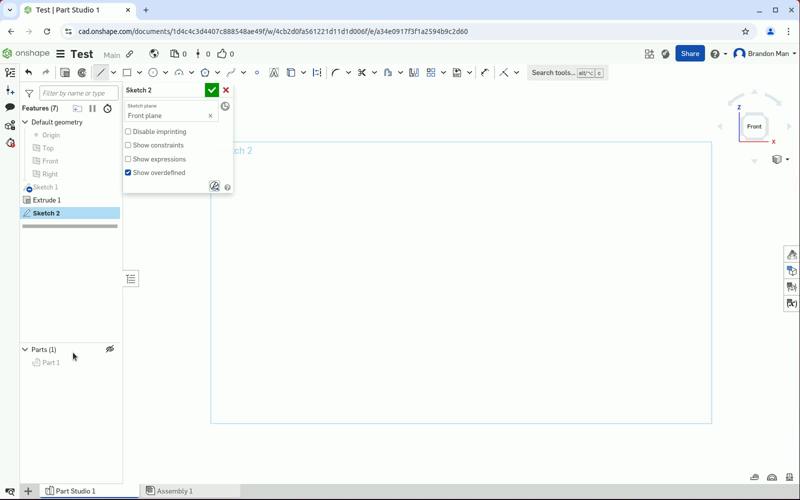
mouse_move(348, 282)
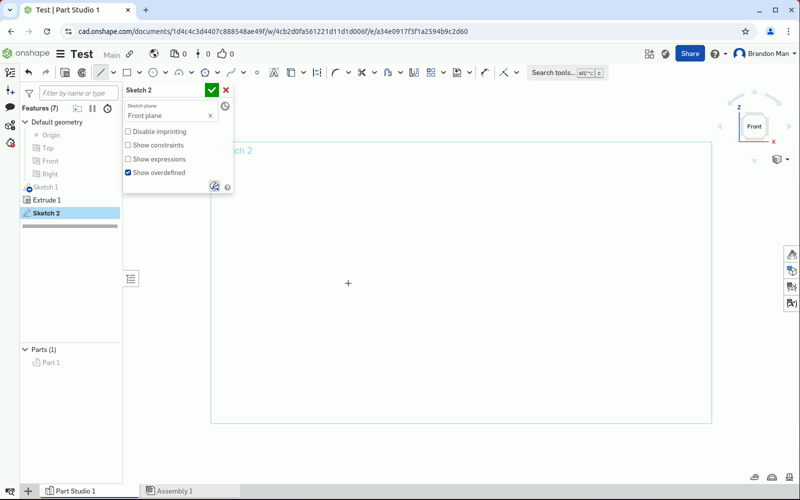
click(348, 282)
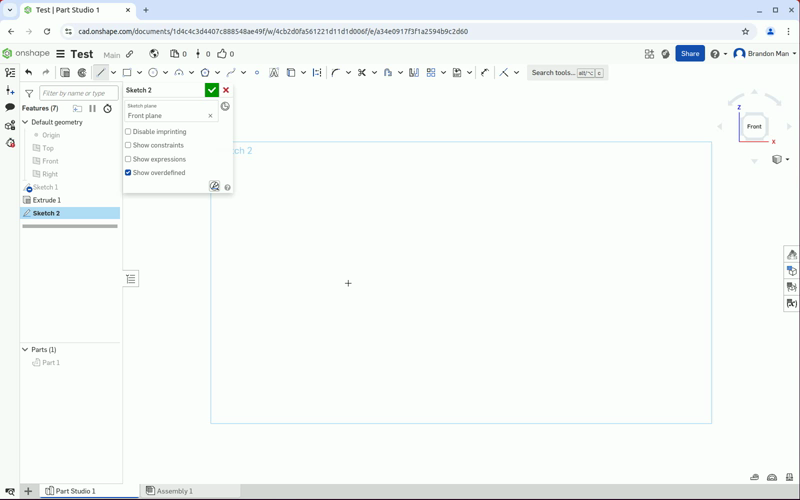
key_up(shift)
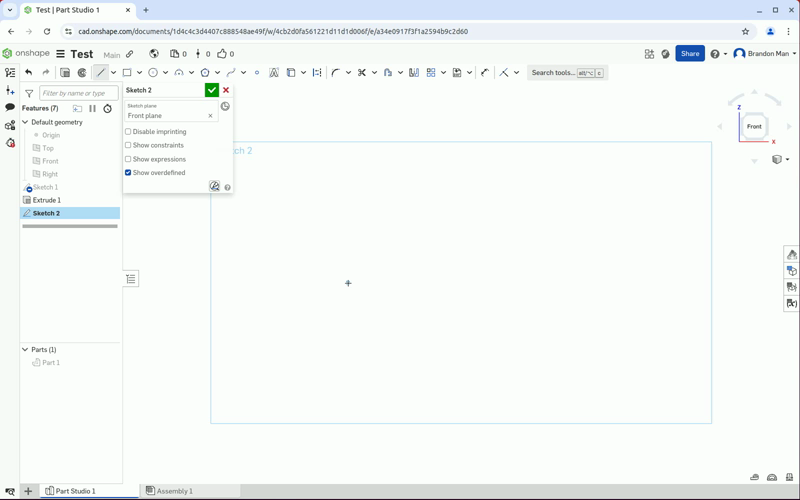
key_down(shift)
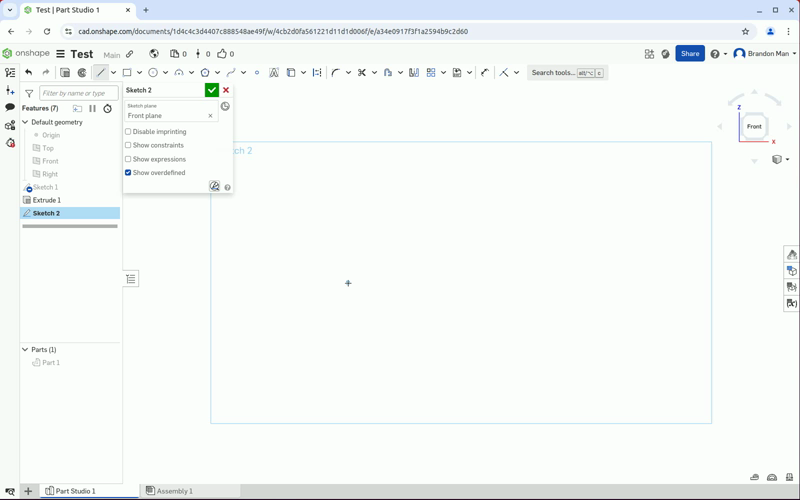
mouse_move(378, 282)
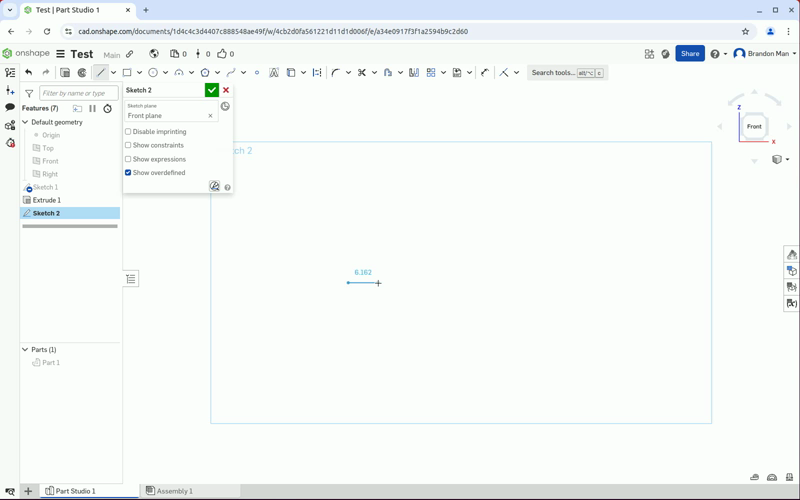
mouse_move(383, 282)
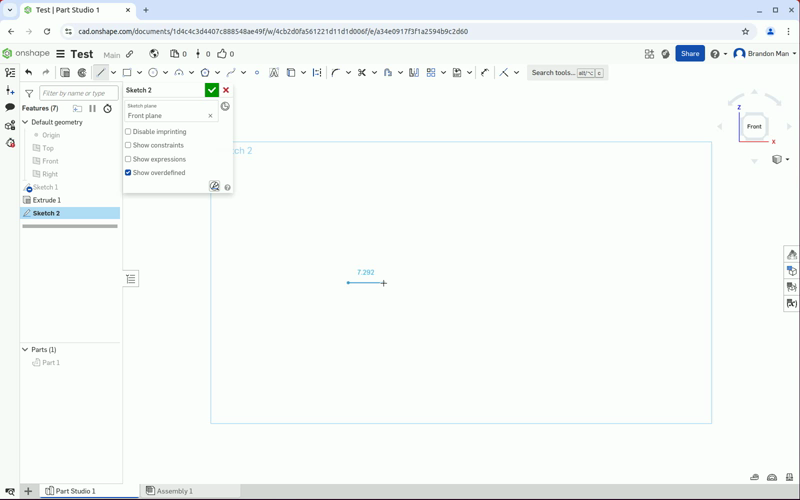
click(383, 282)
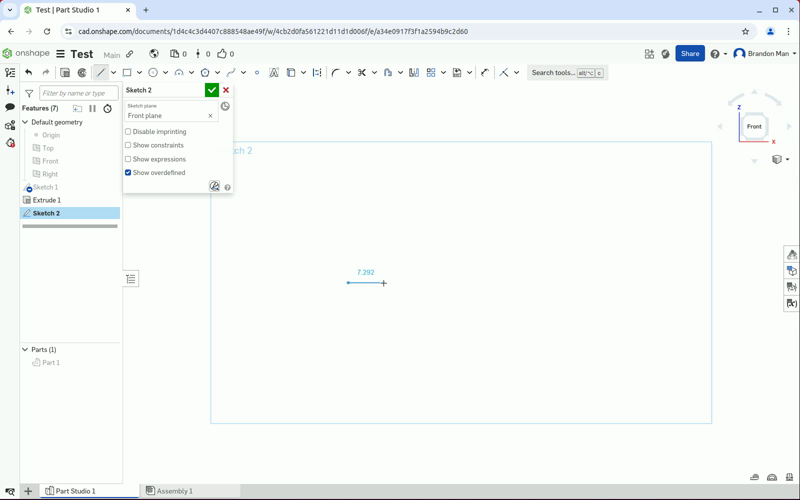
key_up(shift)
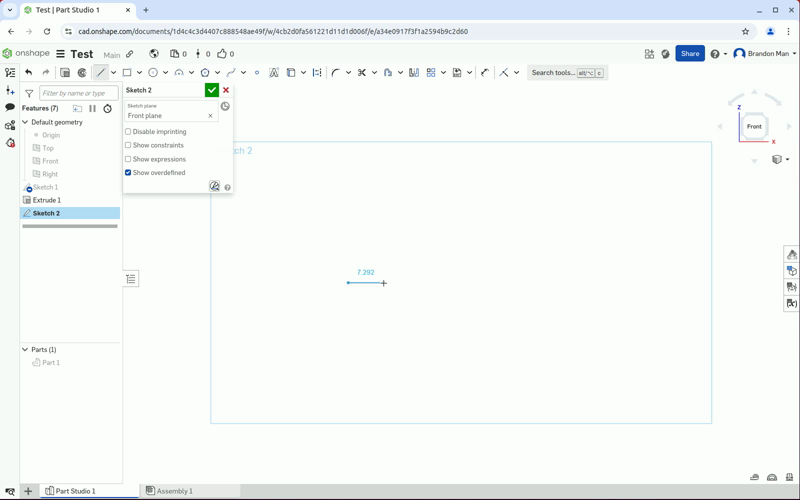
key_down(shift)
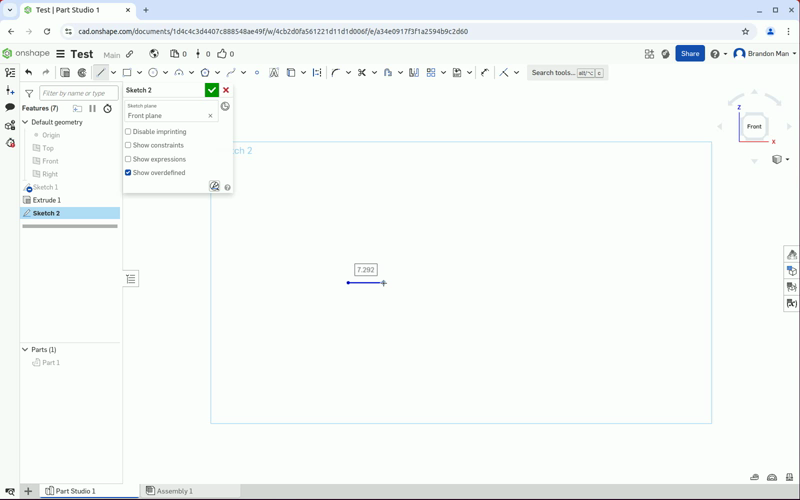
mouse_move(460, 282)
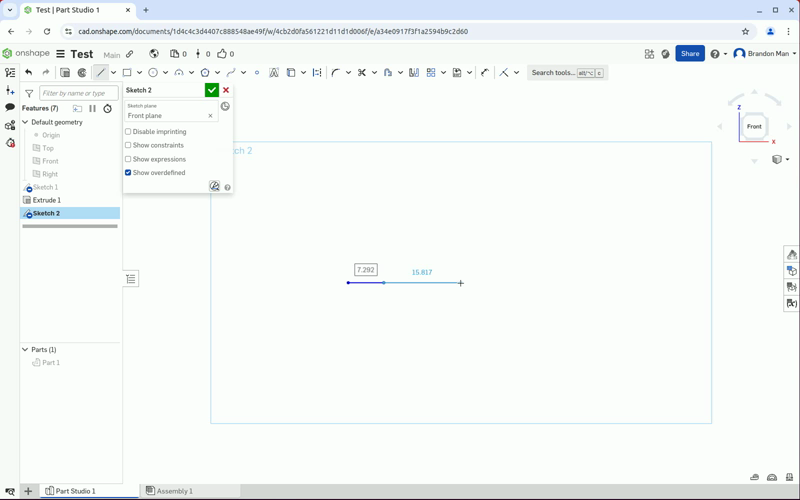
click(460, 282)
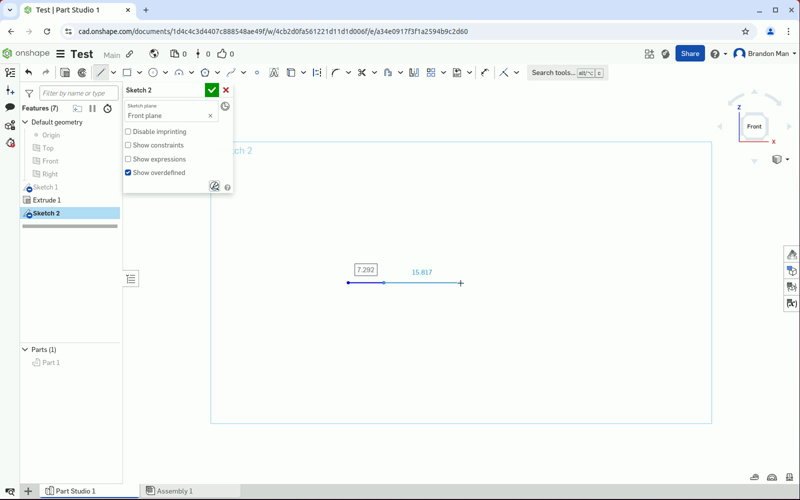
key_up(shift)
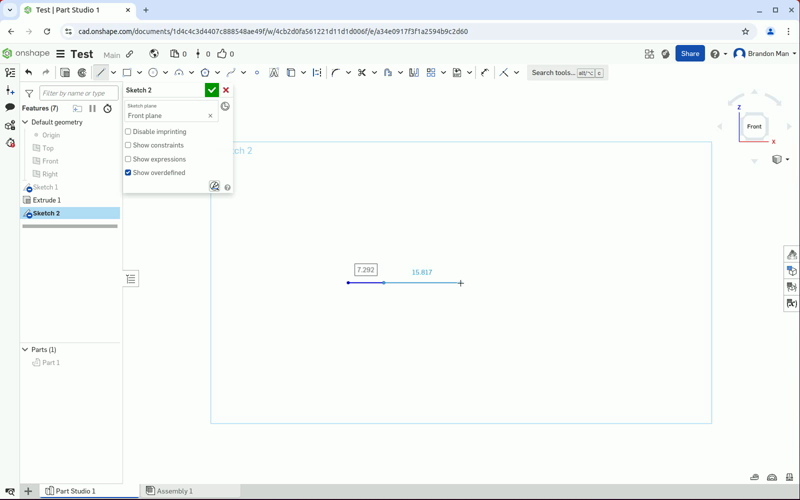
key_down(shift)
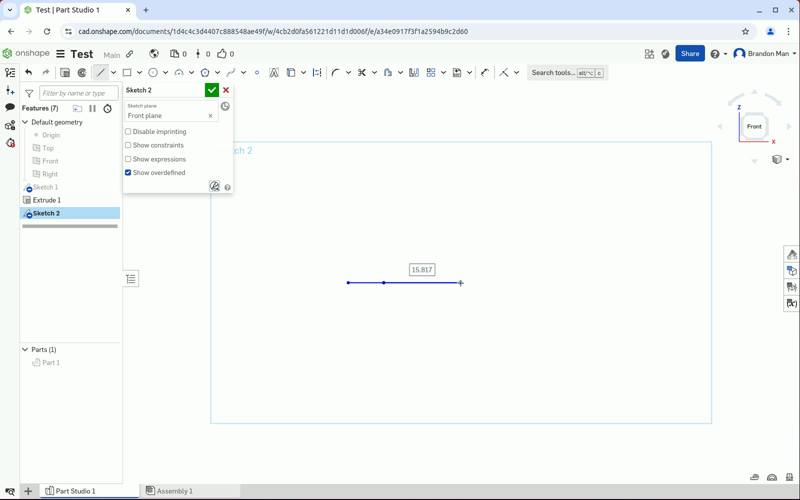
mouse_move(460, 211)
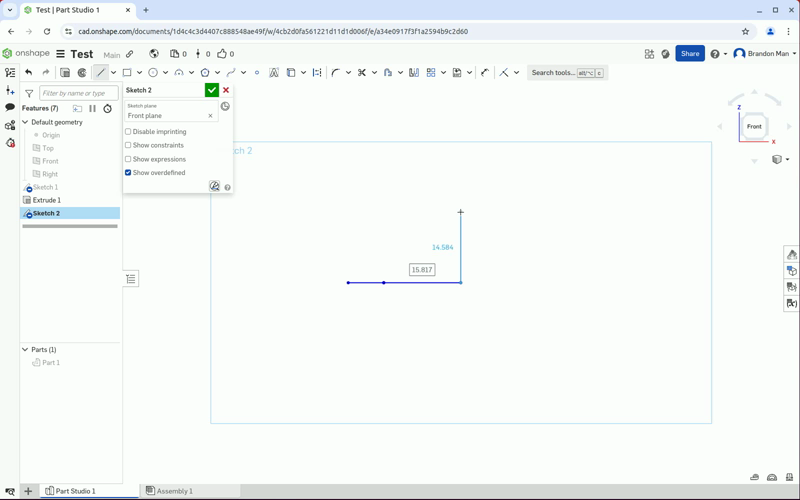
click(460, 211)
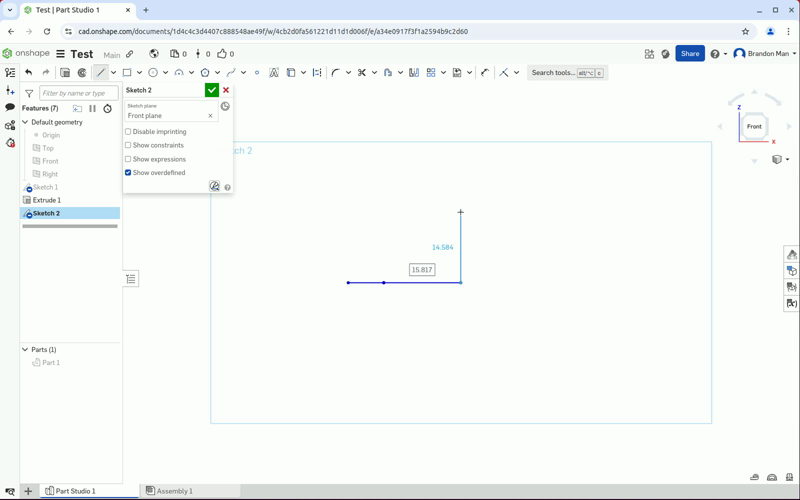
key_up(shift)
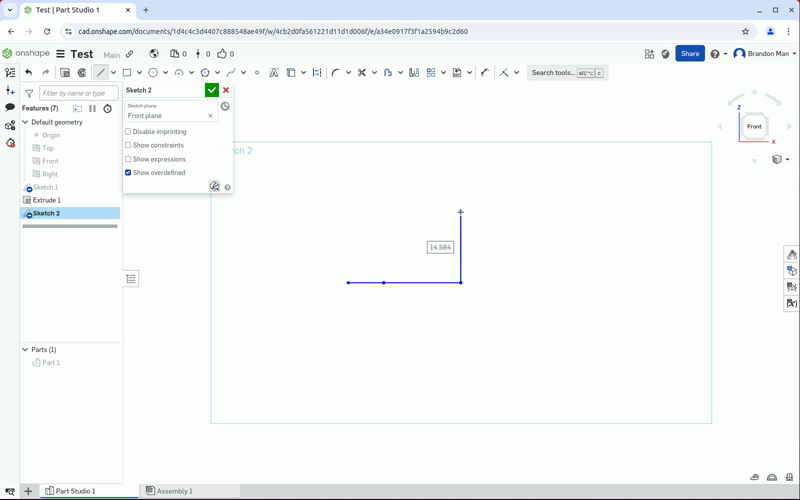
key_down(shift)
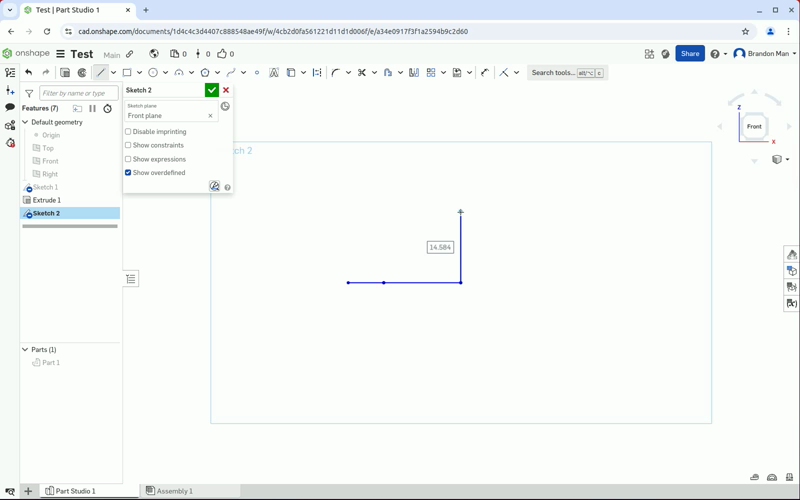
mouse_move(348, 211)
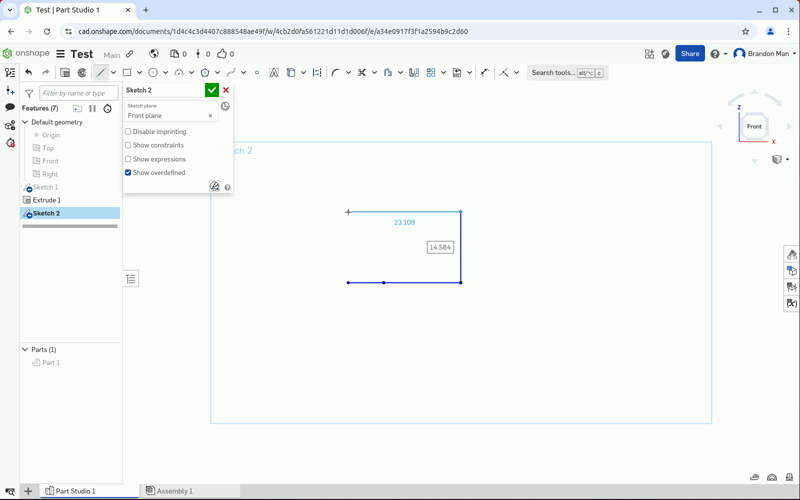
click(348, 211)
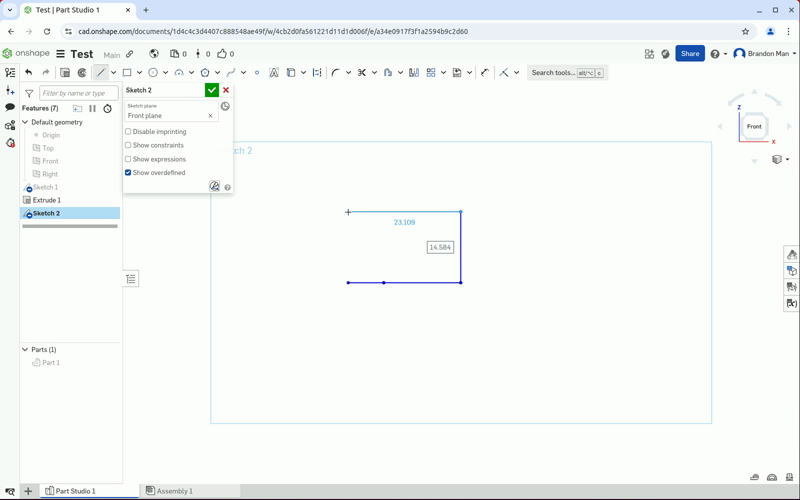
key_up(shift)
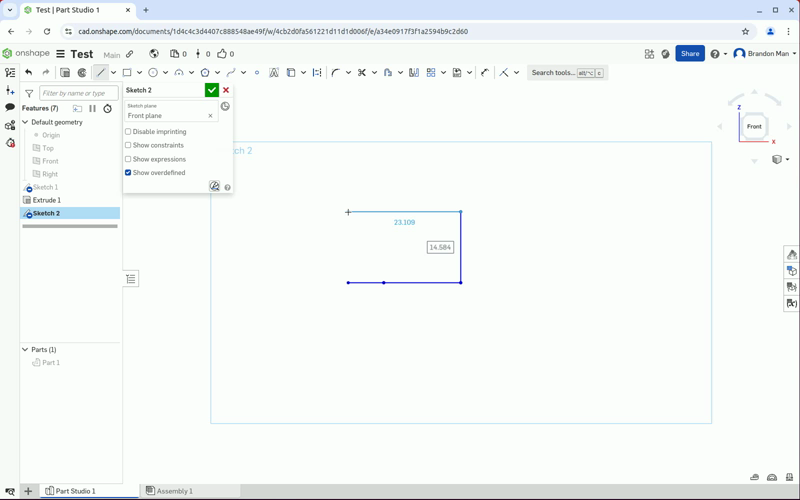
key_down(shift)
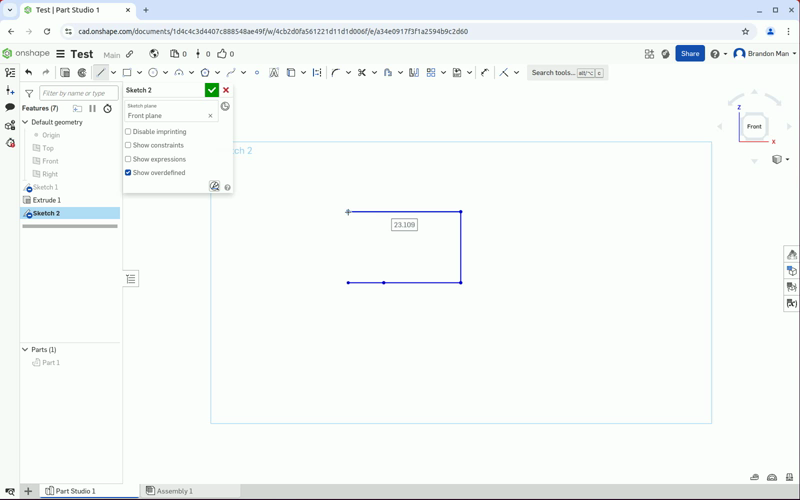
mouse_move(348, 282)
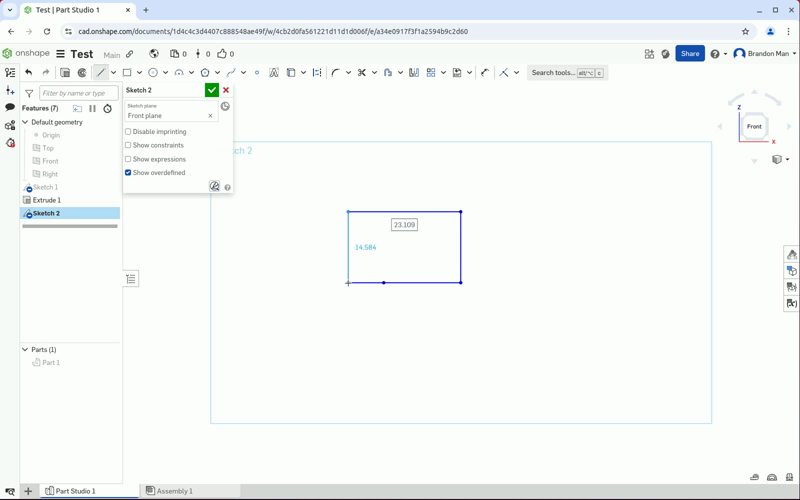
key_up(shift)
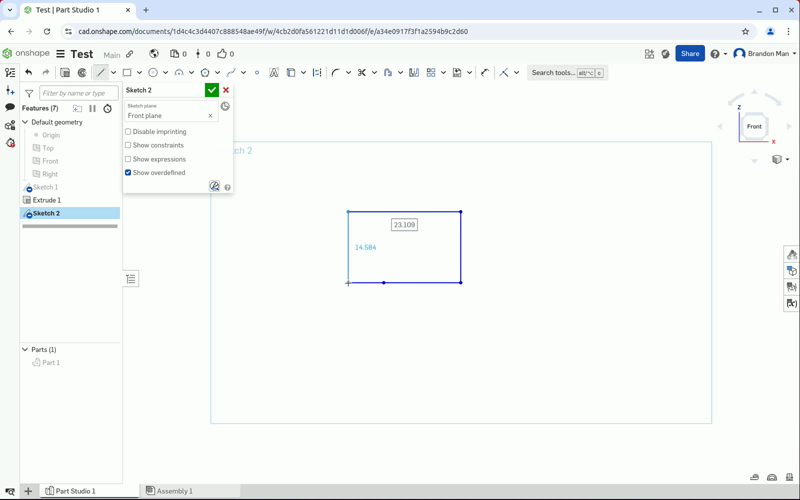
click(348, 282)
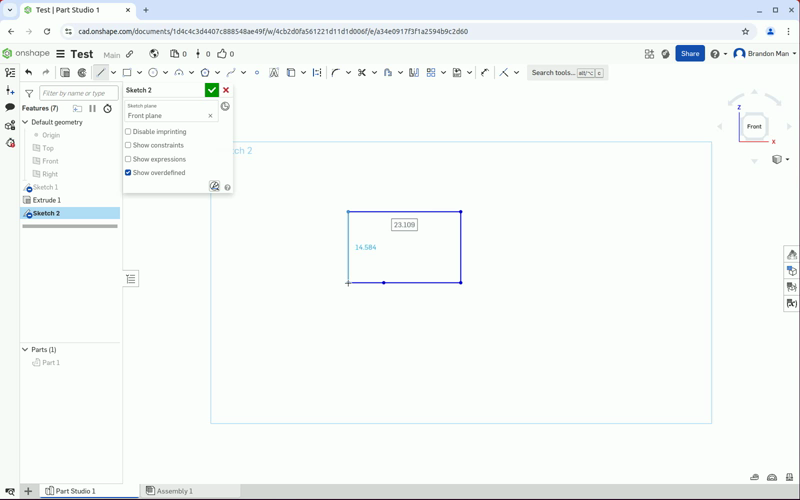
key(esc)
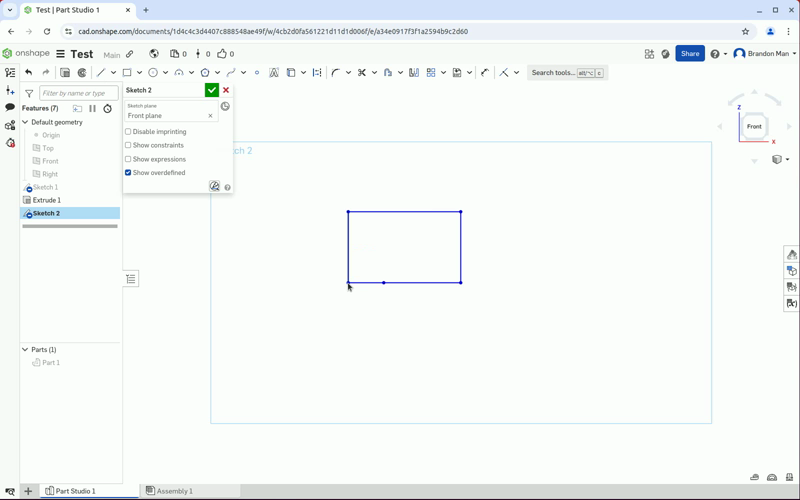
mouse_move(355, 270)
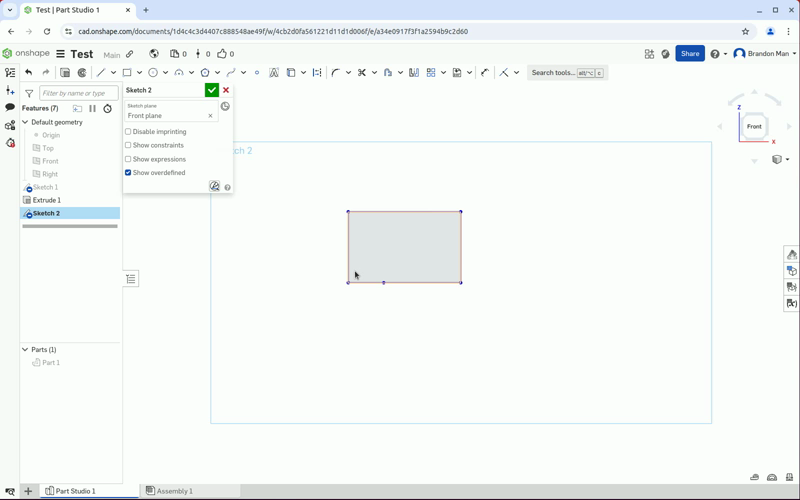
click(355, 270)
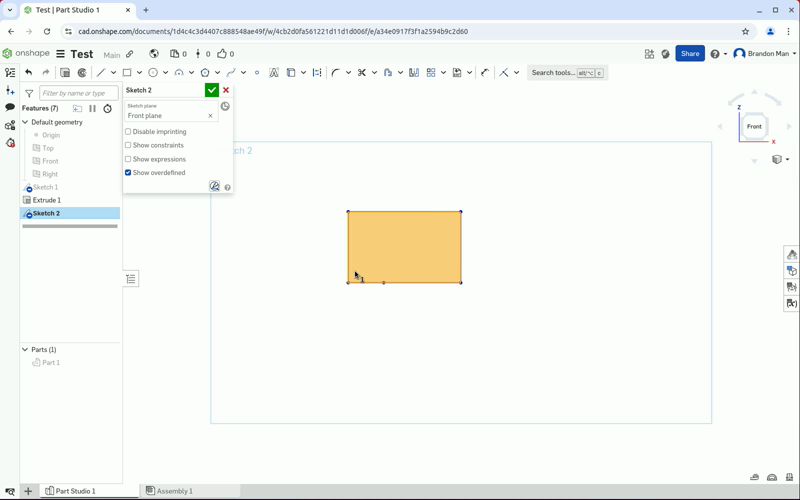
mouse_move(73, 352)
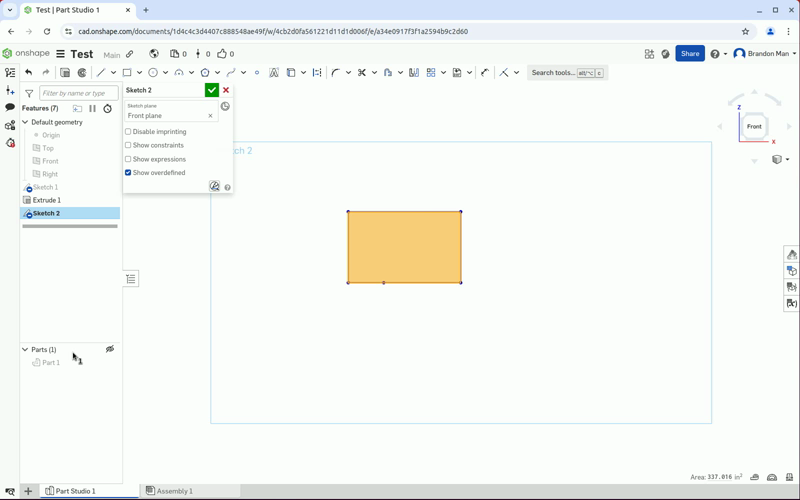
key(shift+y)
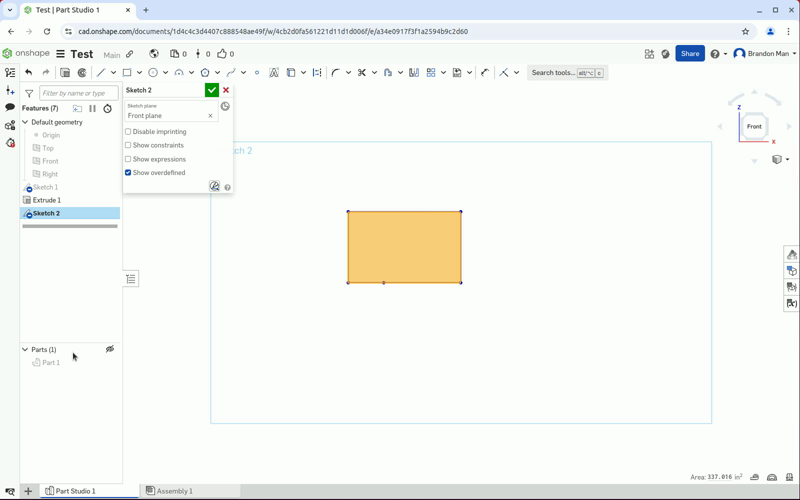
key(shift+e)
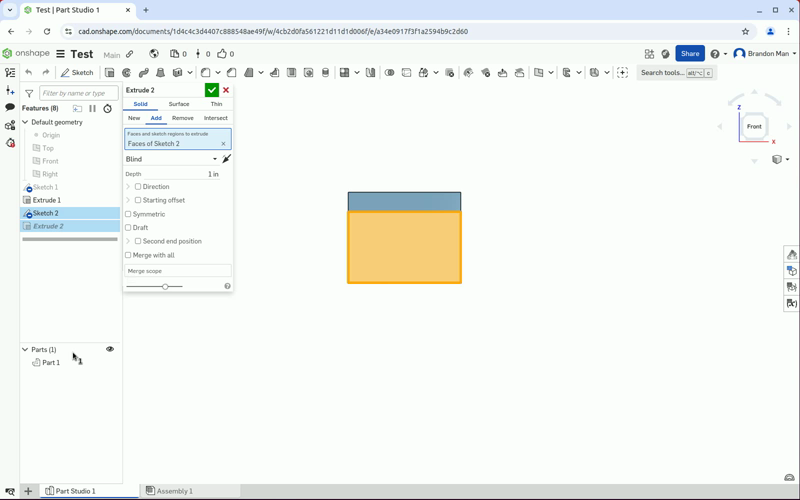
mouse_move(143, 106)
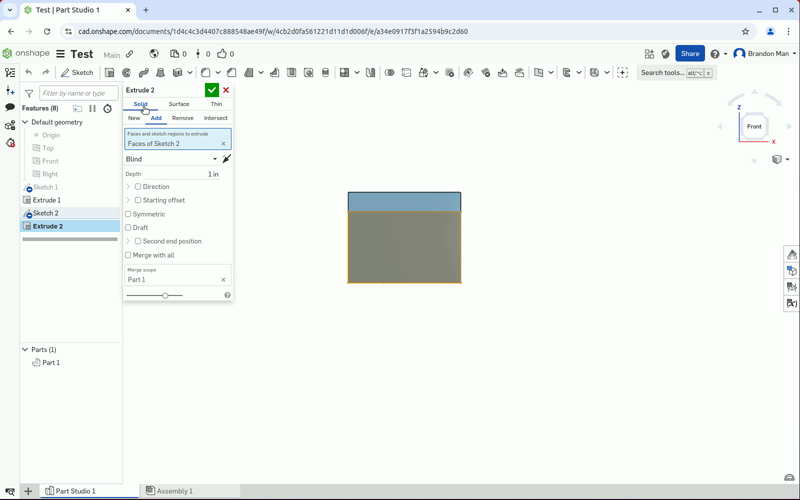
click(143, 106)
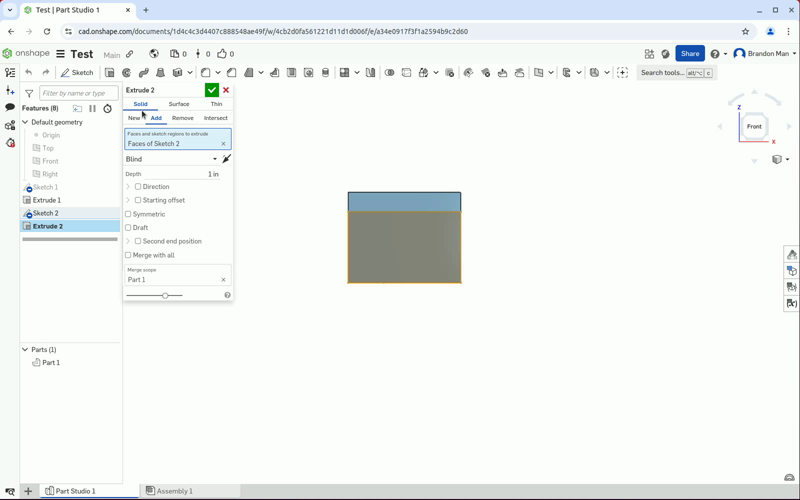
mouse_move(137, 120)
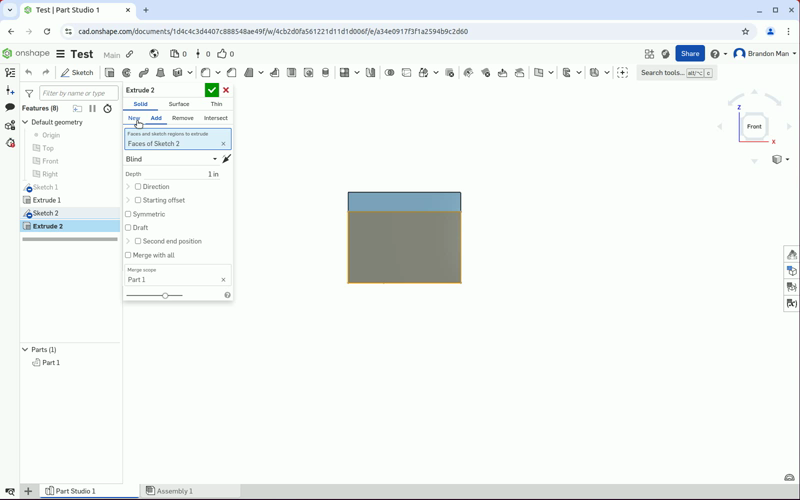
click(137, 120)
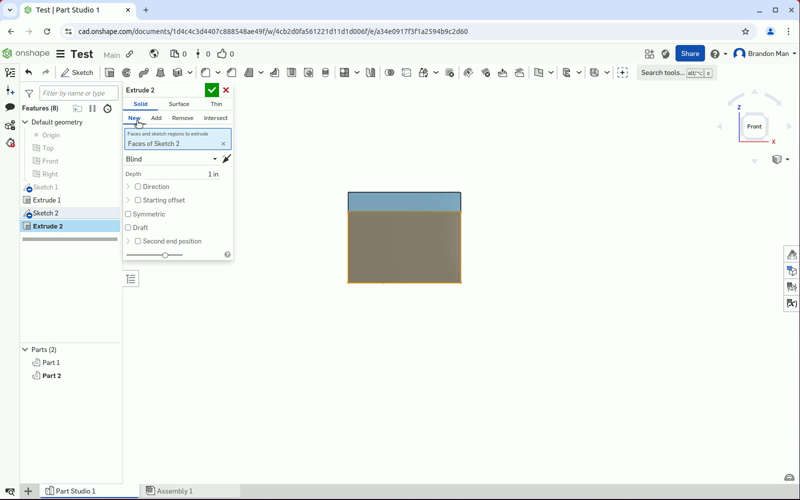
key(tab, 4)
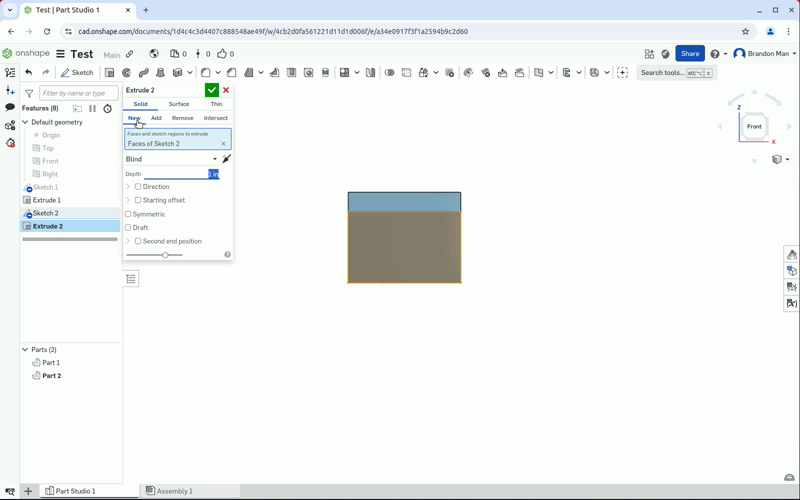
text(3.851)
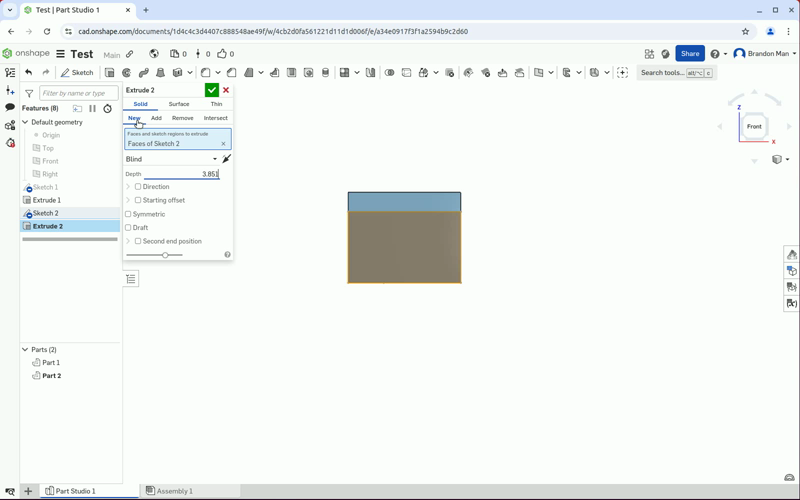
key(enter)
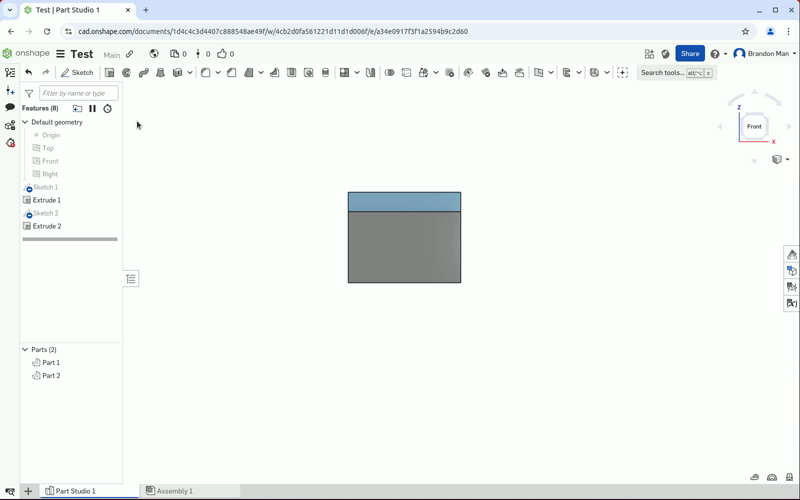
key(shift+h)
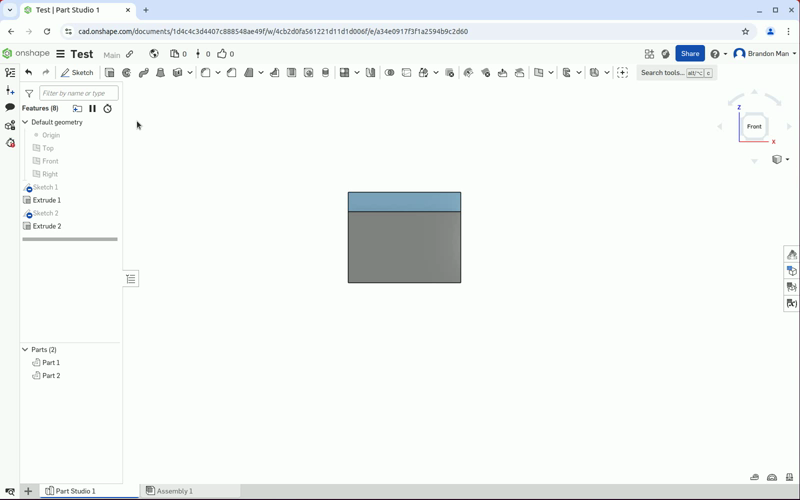
key(shift+h)
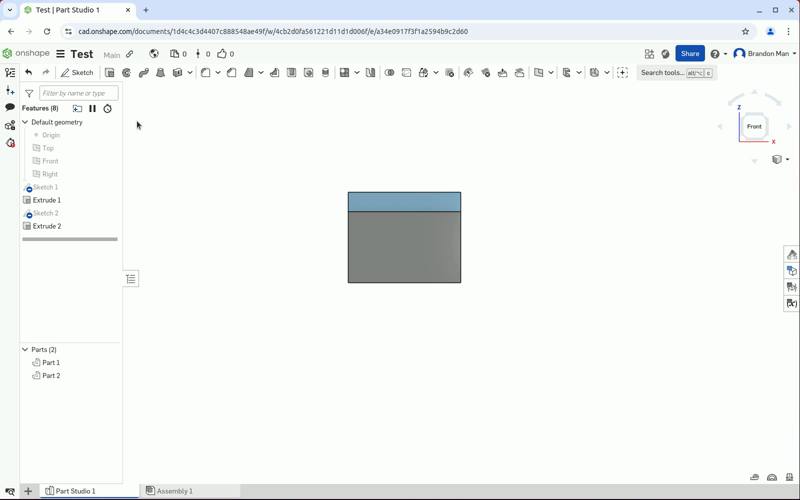
mouse_move(73, 189)
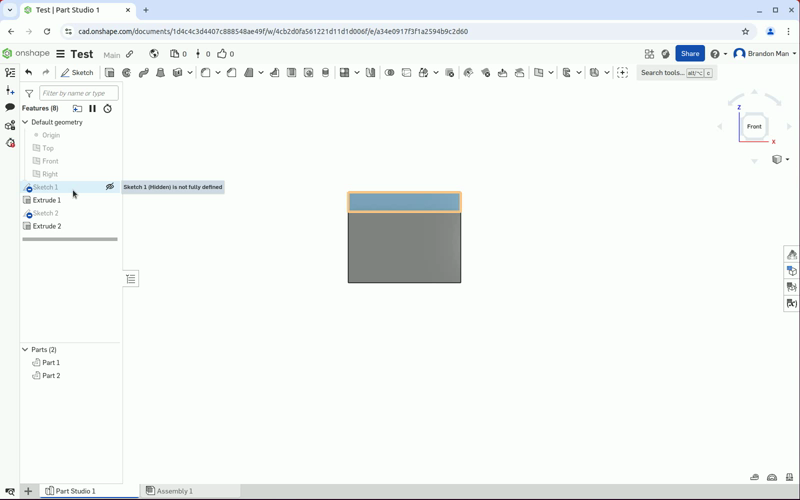
click(73, 189)
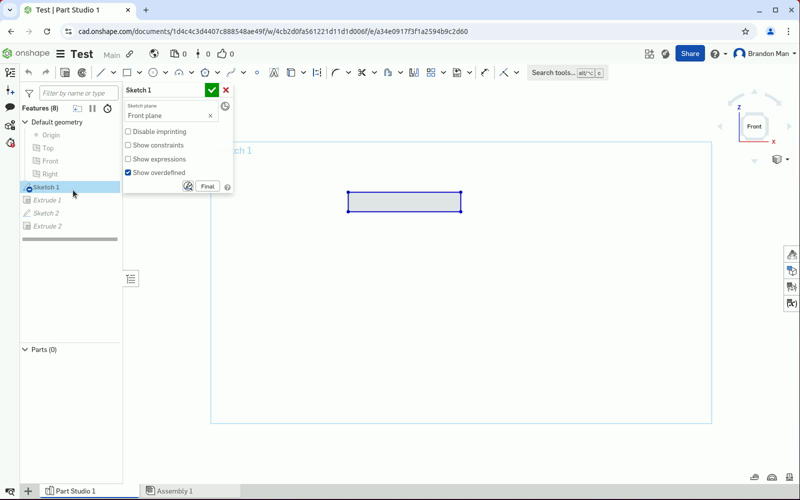
mouse_move(229, 92)
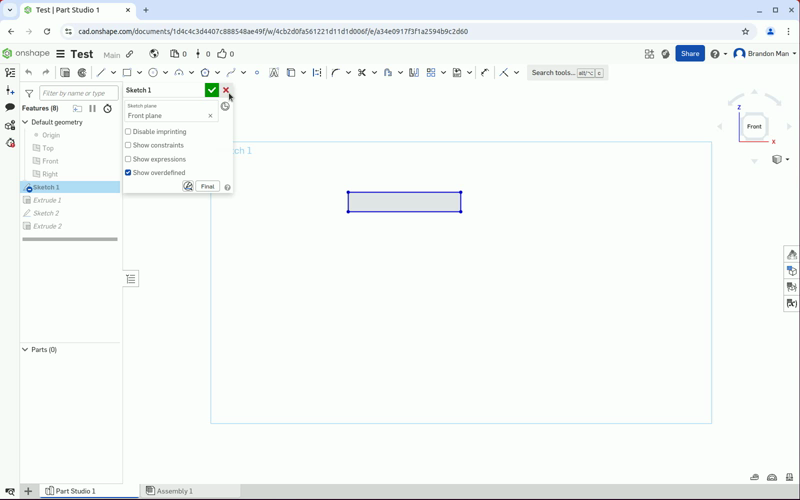
click(229, 92)
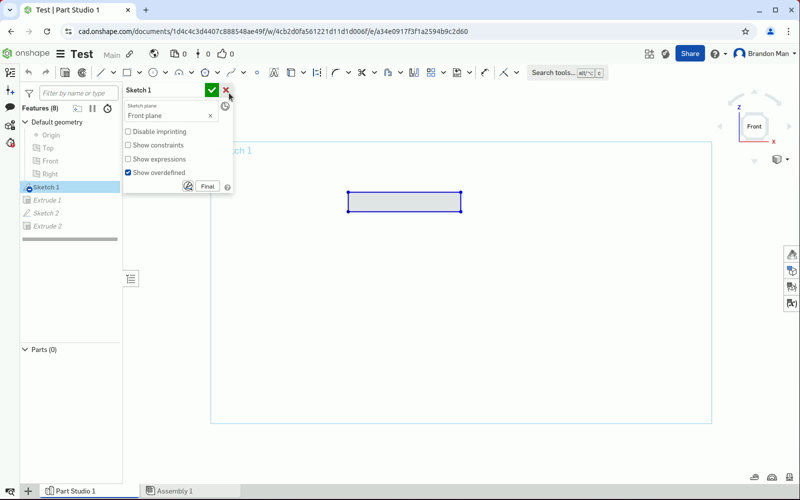
key(shift+s)
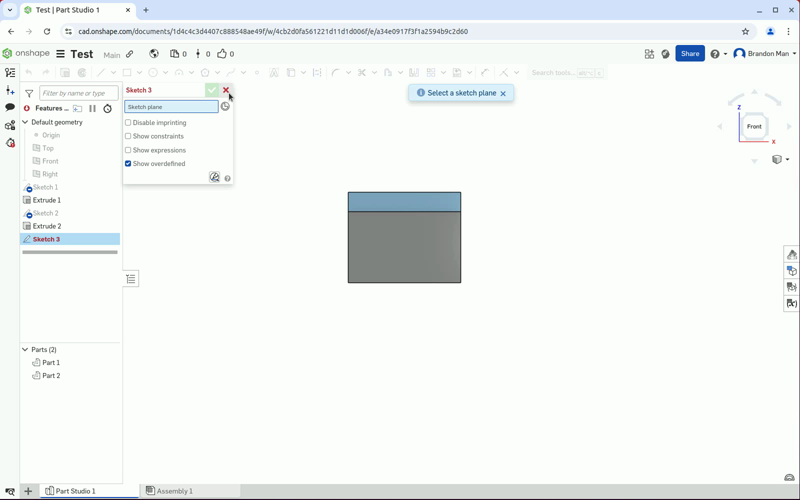
mouse_move(73, 163)
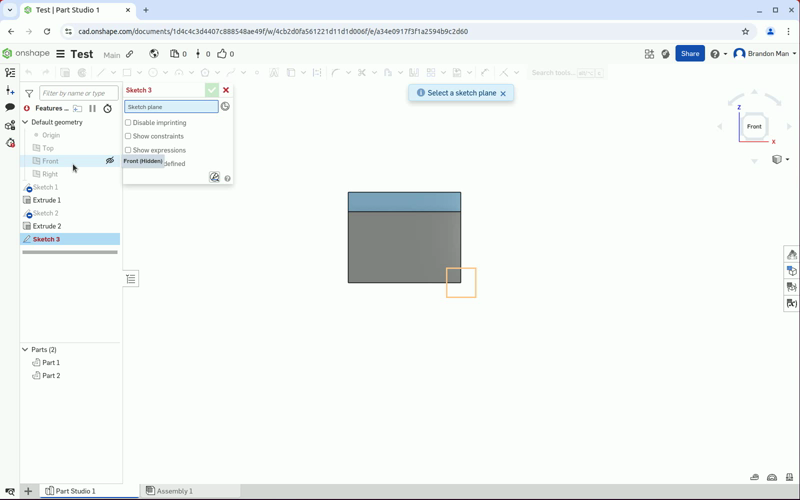
click(73, 163)
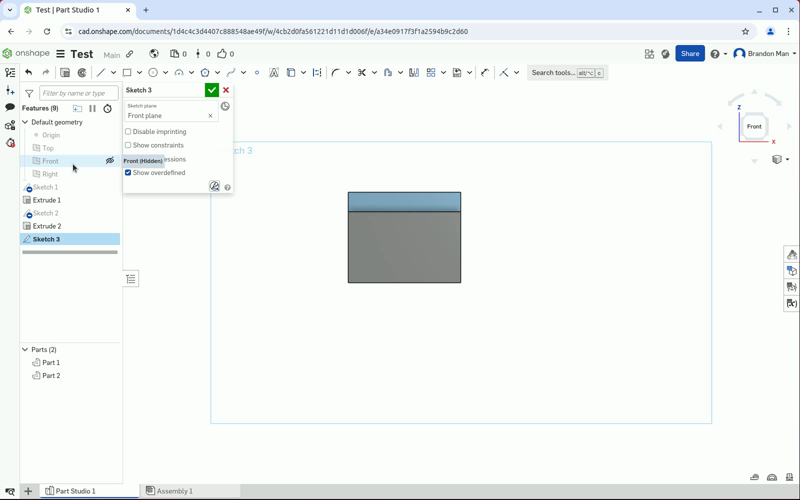
mouse_move(73, 352)
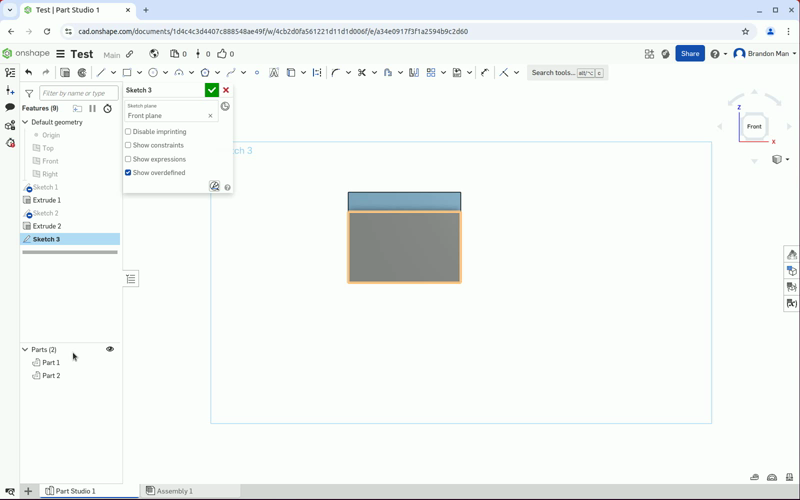
key(y)
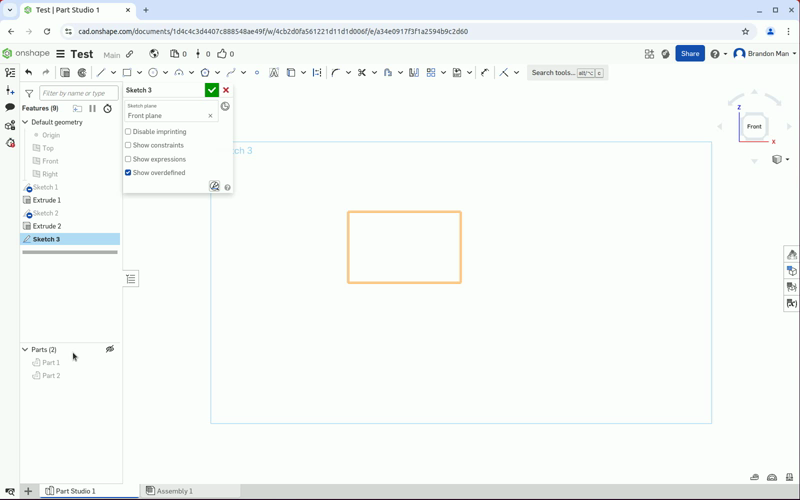
key(l)
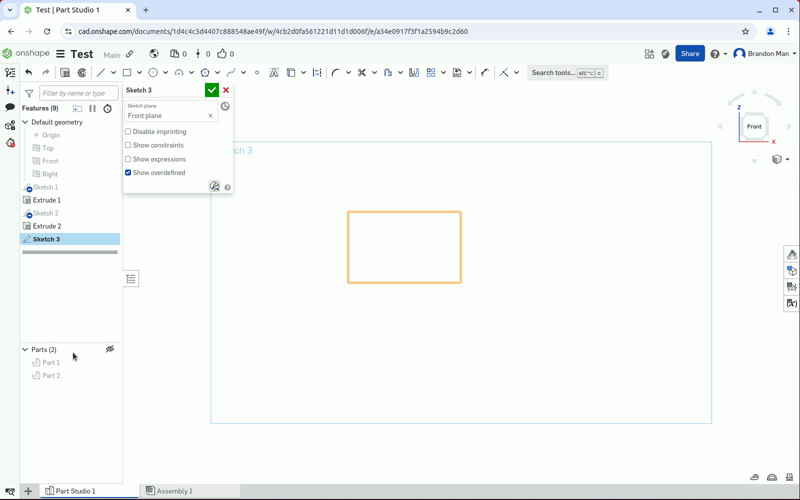
key_down(shift)
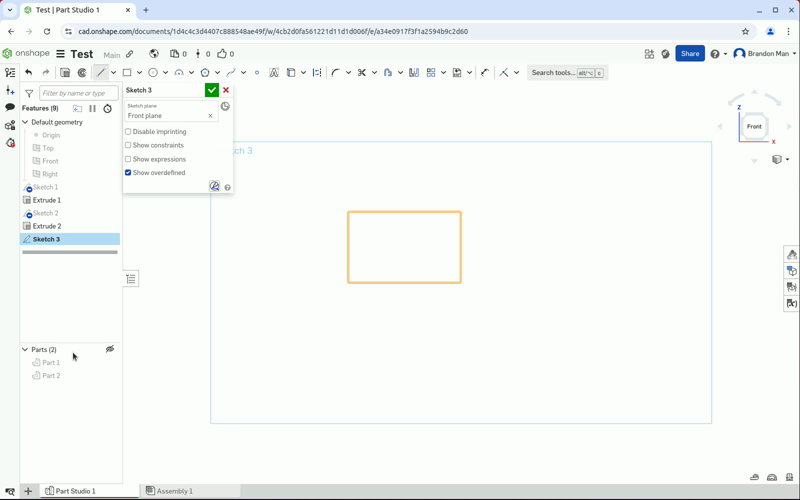
mouse_move(384, 307)
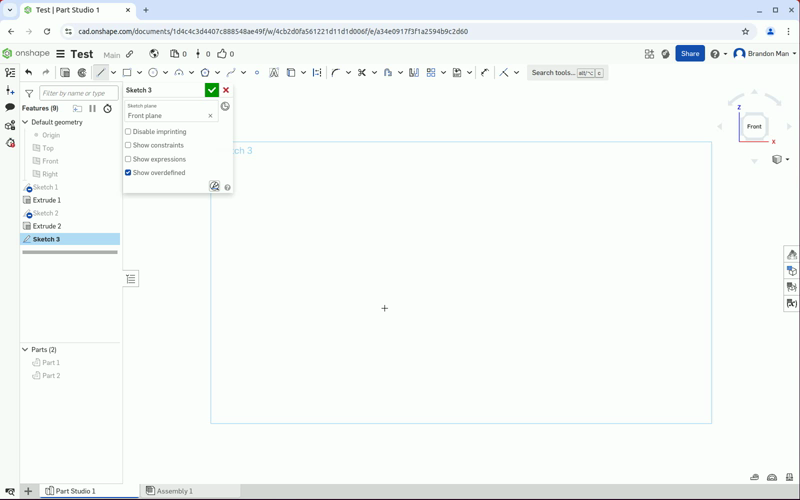
click(384, 307)
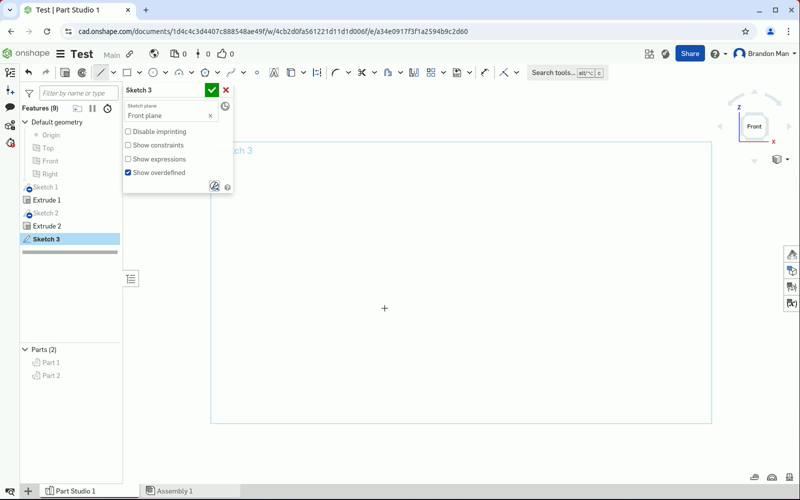
key_up(shift)
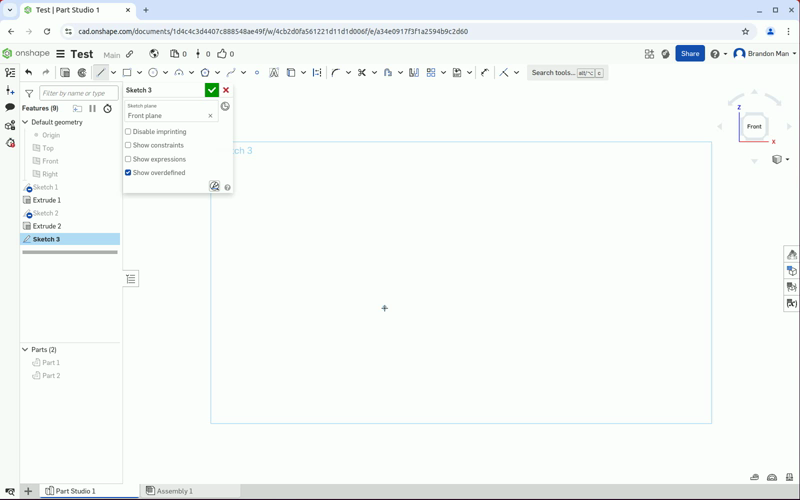
key_down(shift)
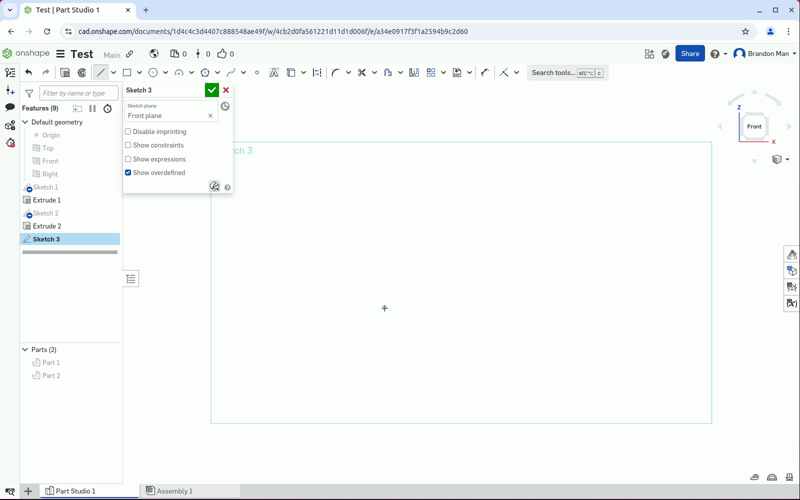
mouse_move(461, 307)
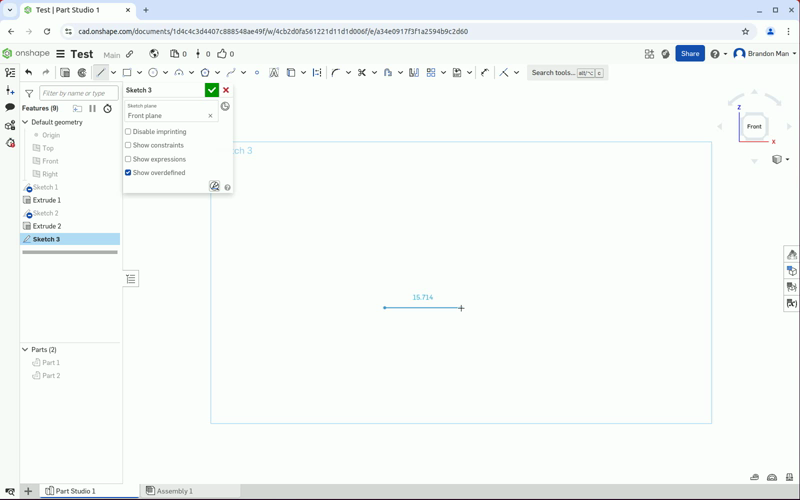
click(461, 307)
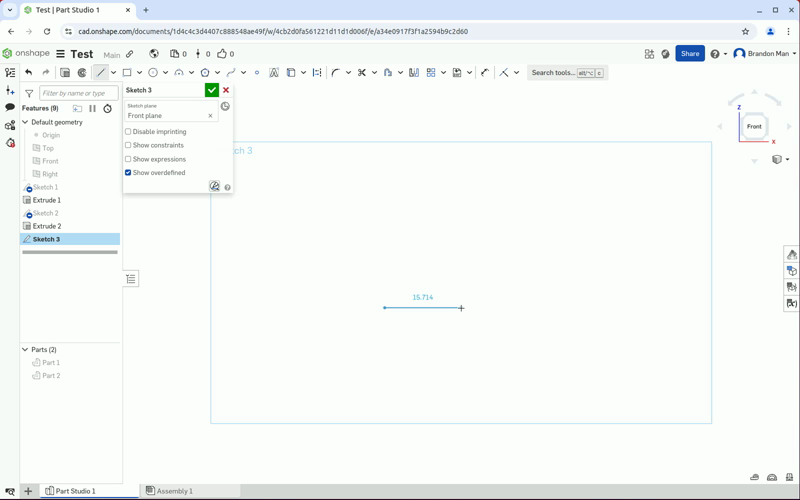
key_up(shift)
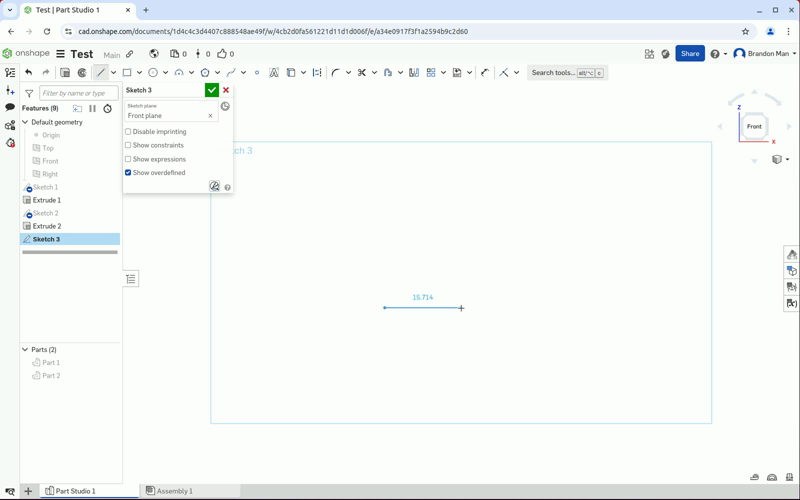
key_down(shift)
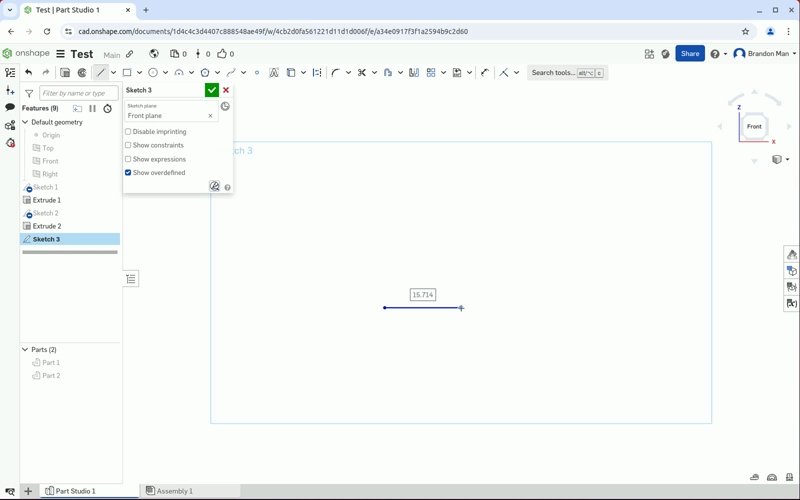
mouse_move(491, 307)
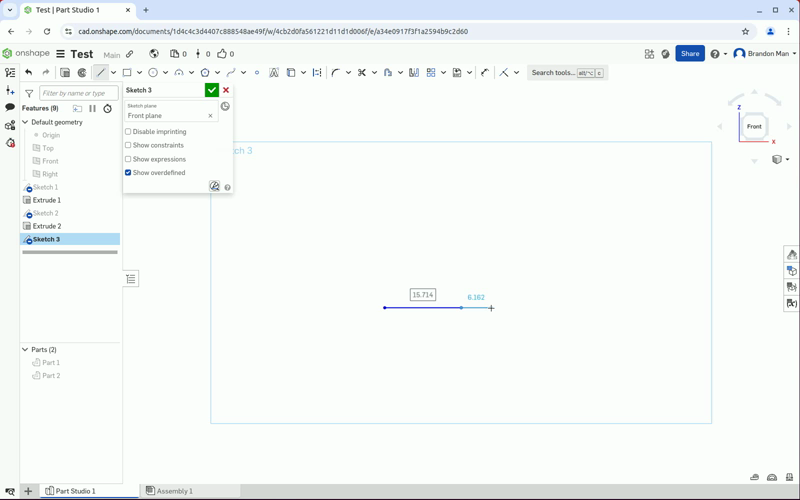
mouse_move(461, 284)
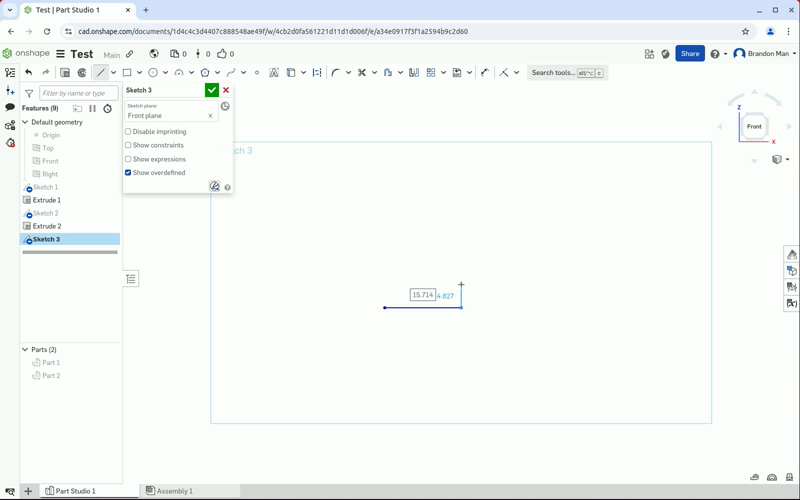
click(461, 284)
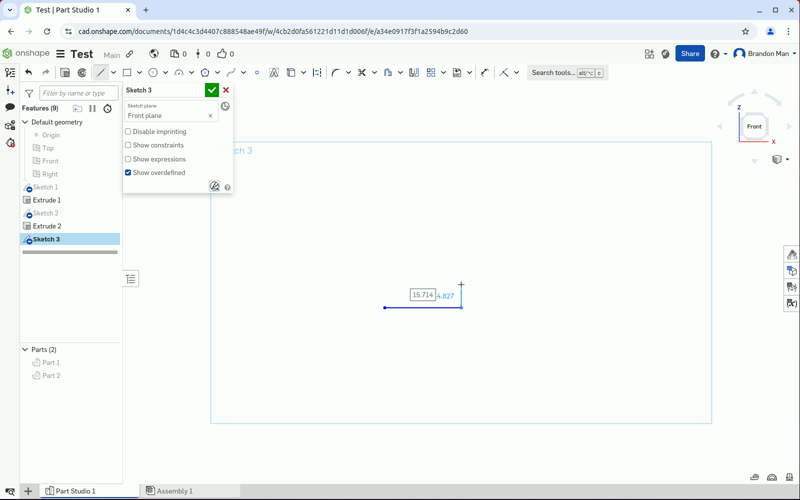
key_up(shift)
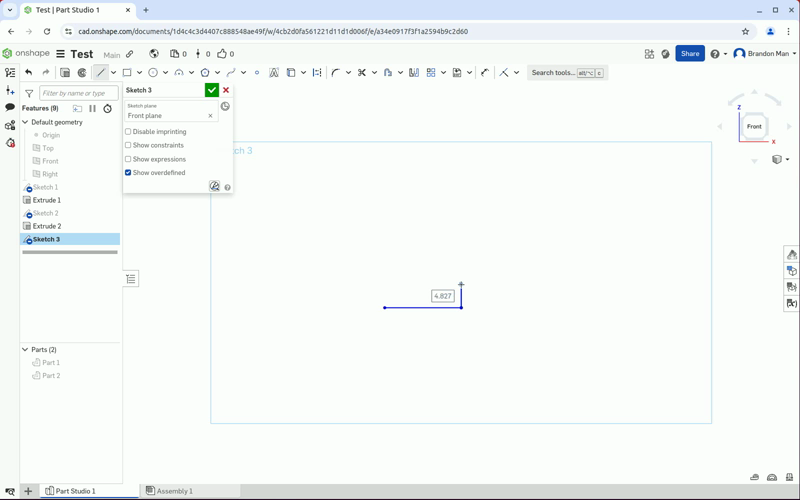
key_down(shift)
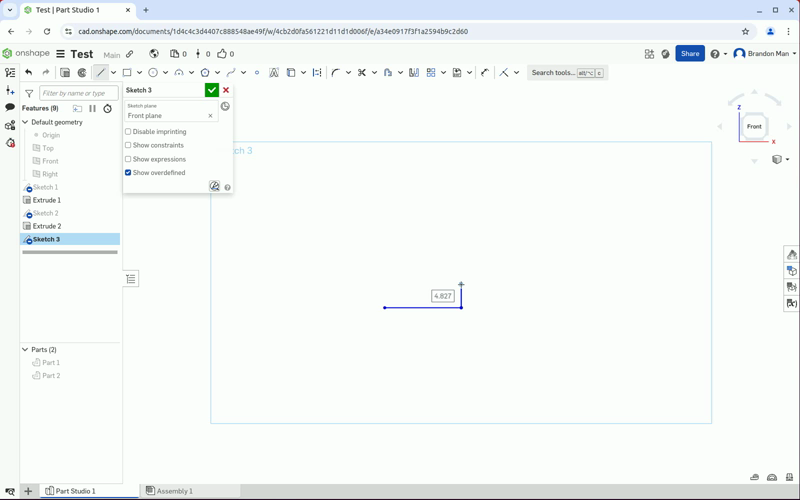
mouse_move(491, 284)
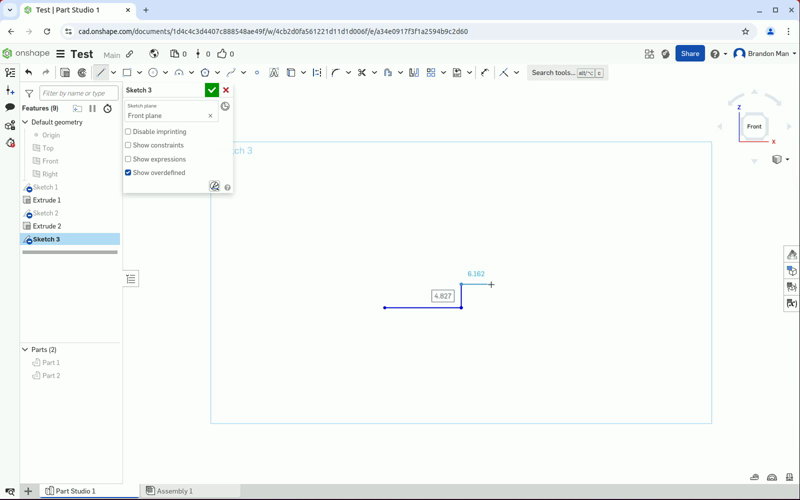
mouse_move(461, 283)
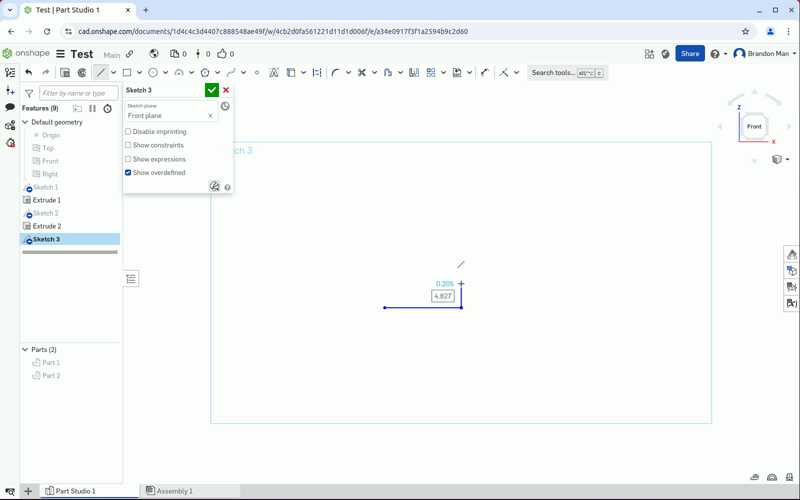
scroll(6)
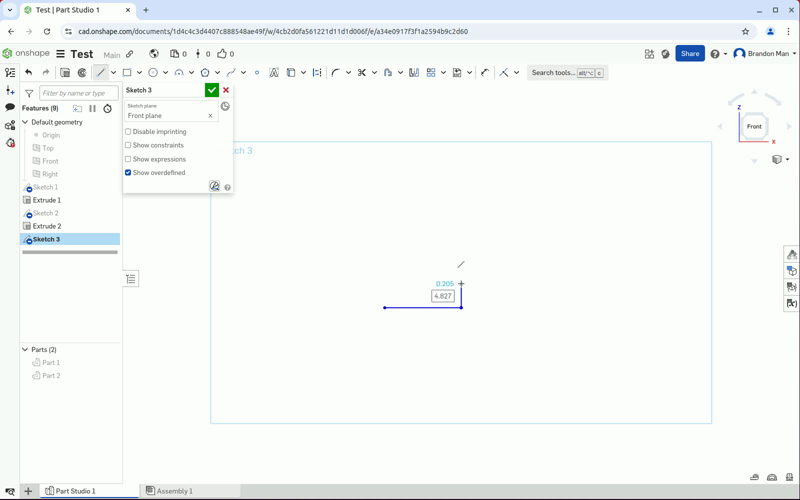
scroll(6)
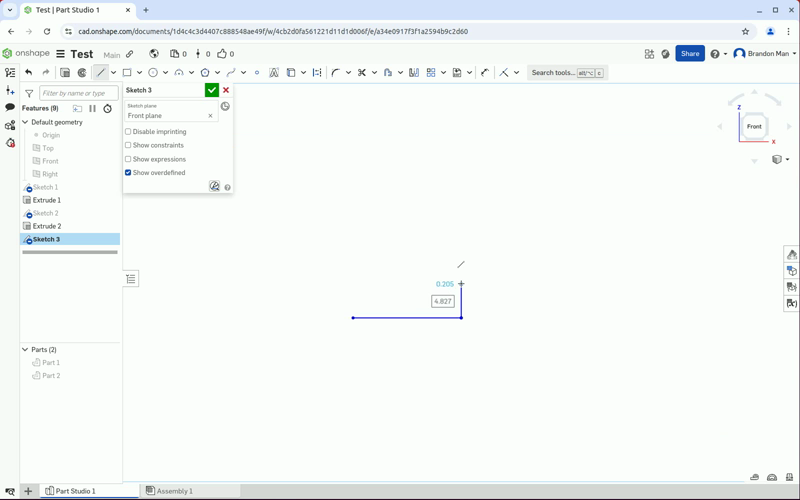
scroll(6)
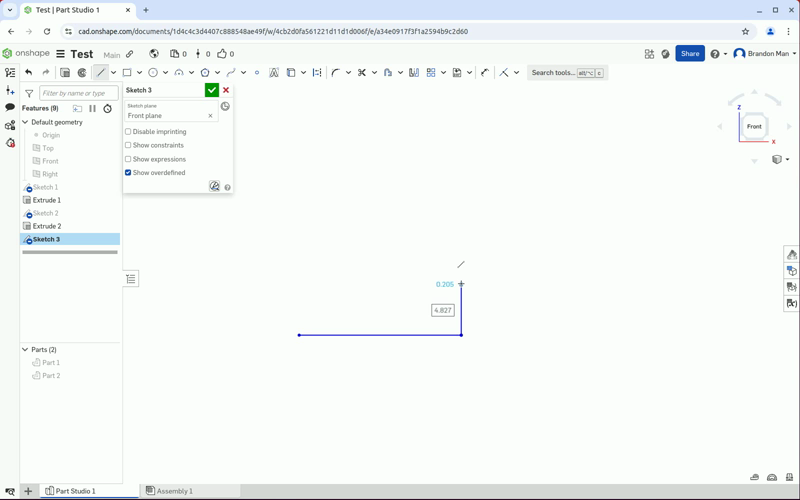
scroll(6)
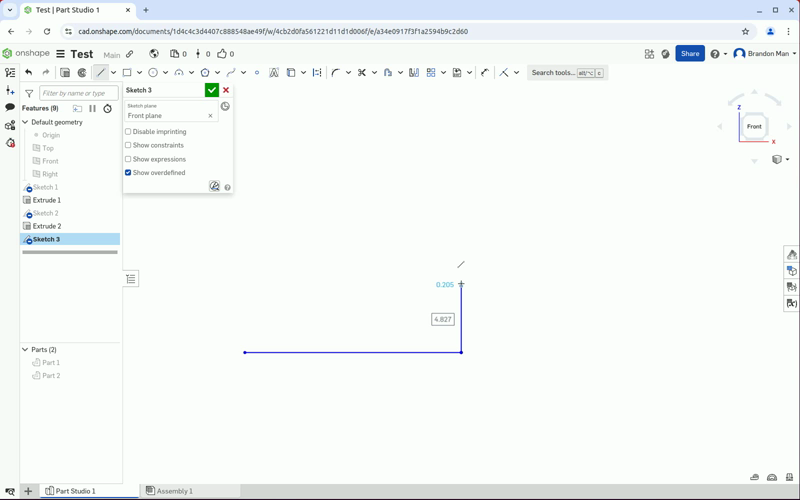
scroll(6)
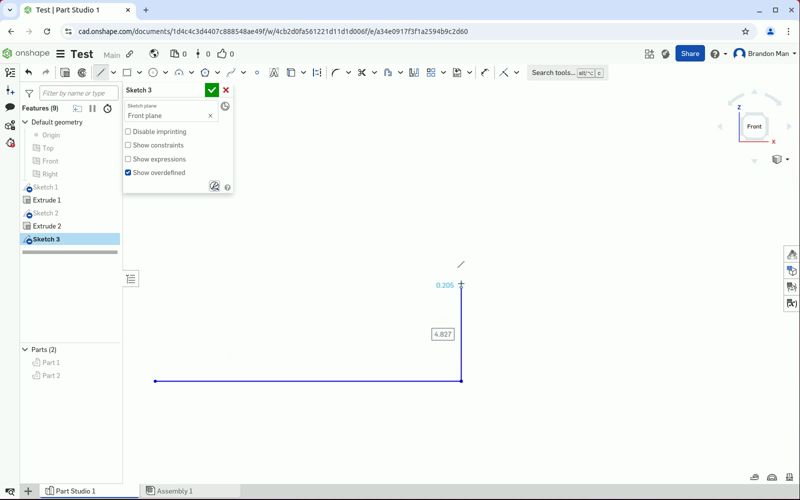
scroll(6)
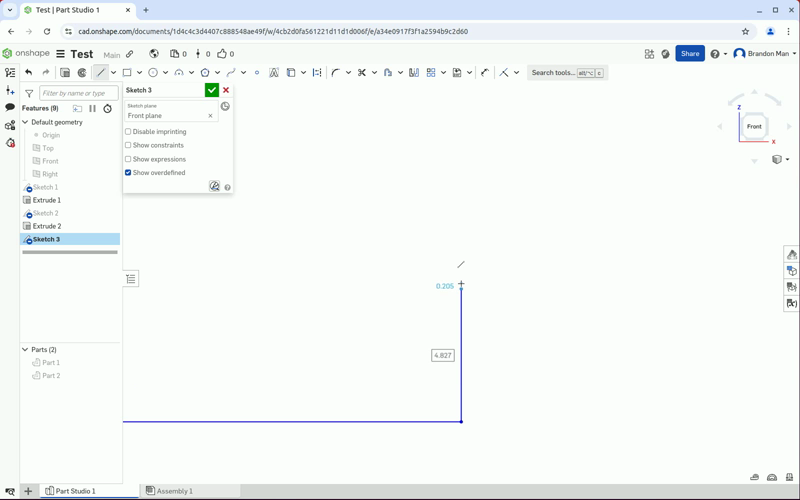
scroll(6)
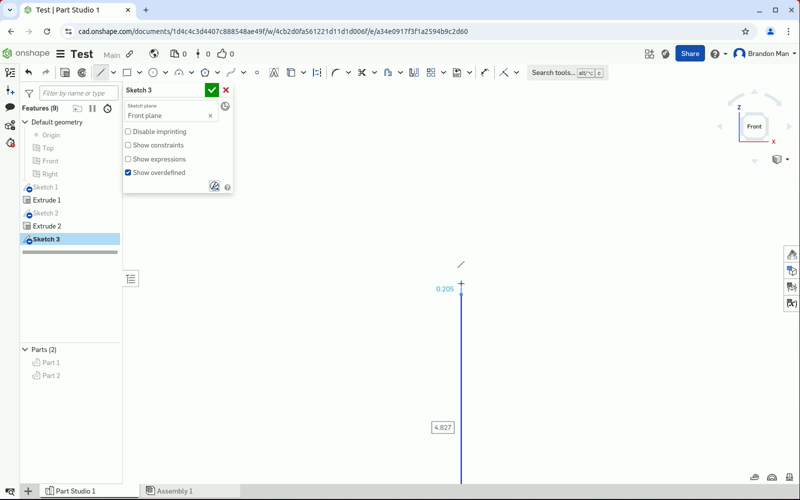
click(461, 283)
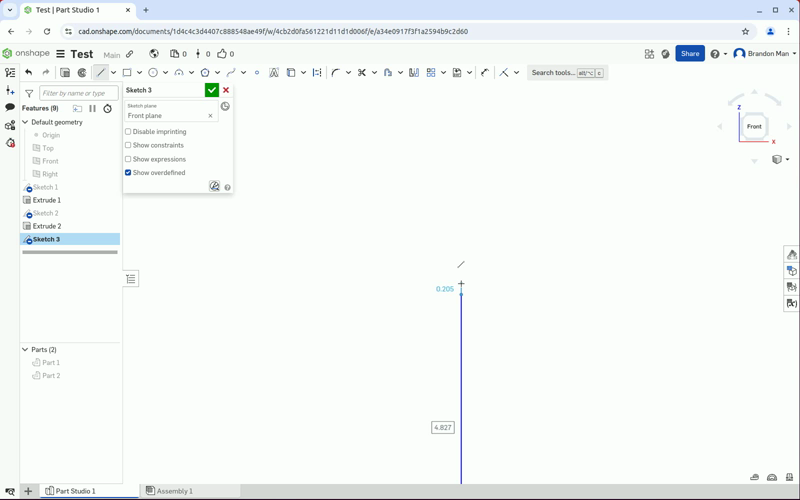
scroll(-6)
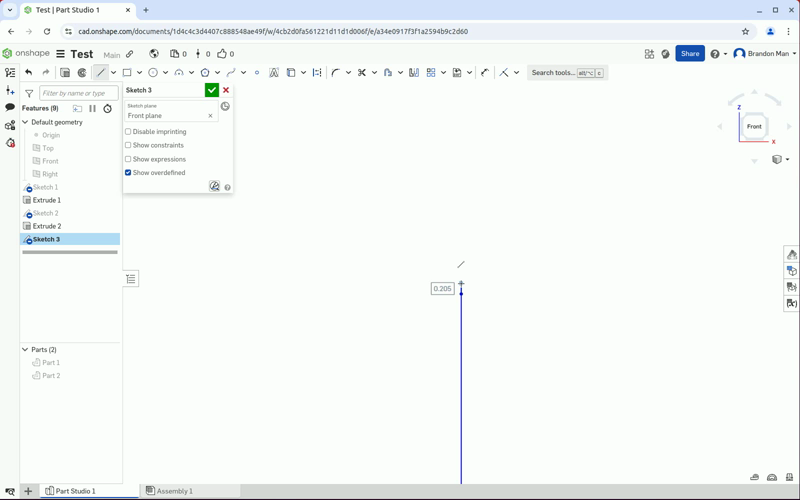
scroll(-6)
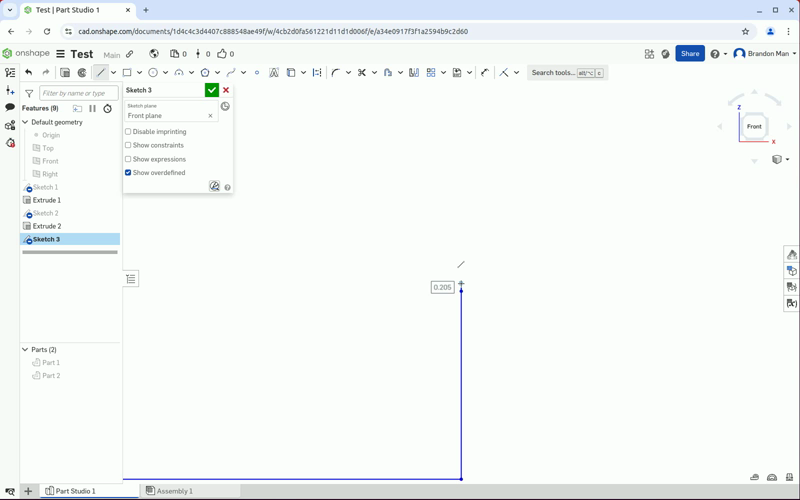
scroll(-6)
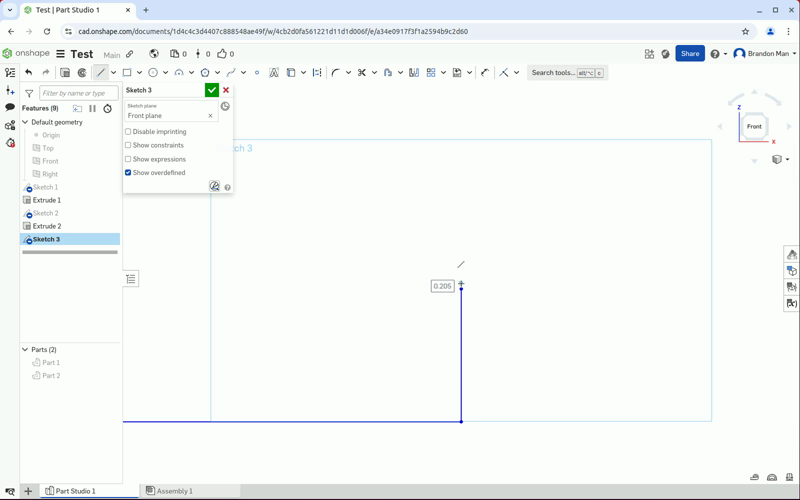
scroll(-6)
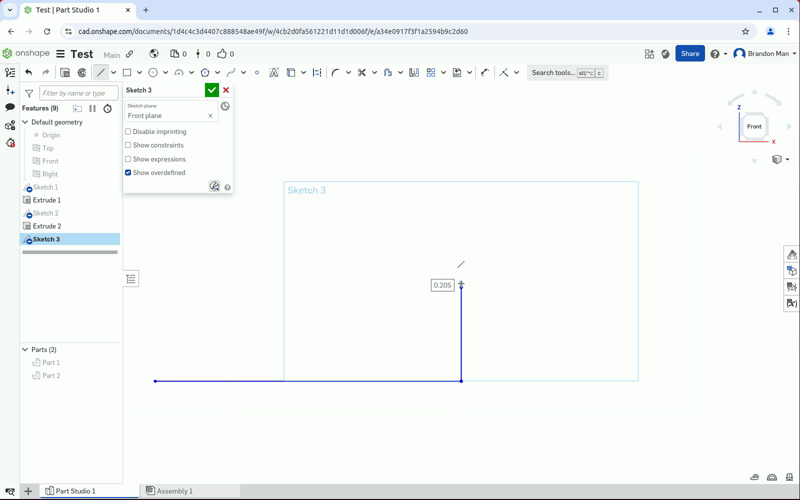
scroll(-6)
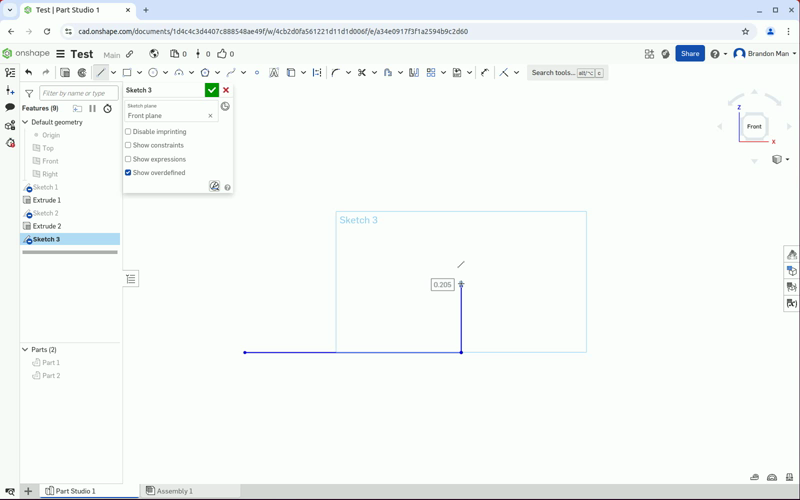
scroll(-6)
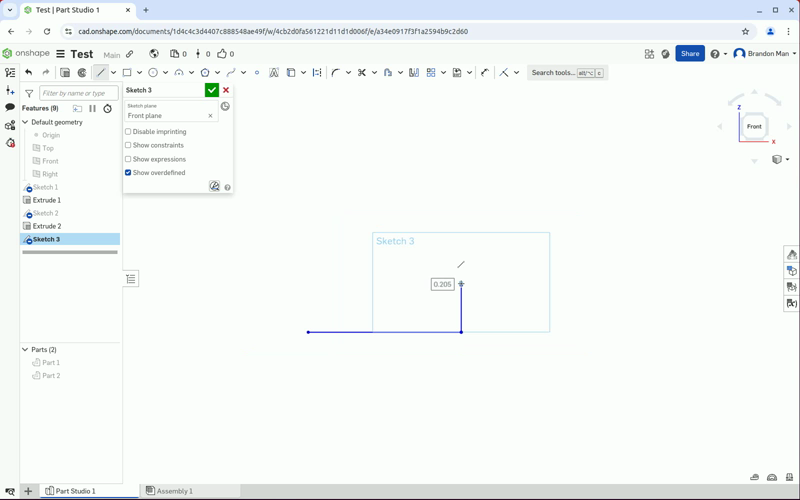
scroll(-6)
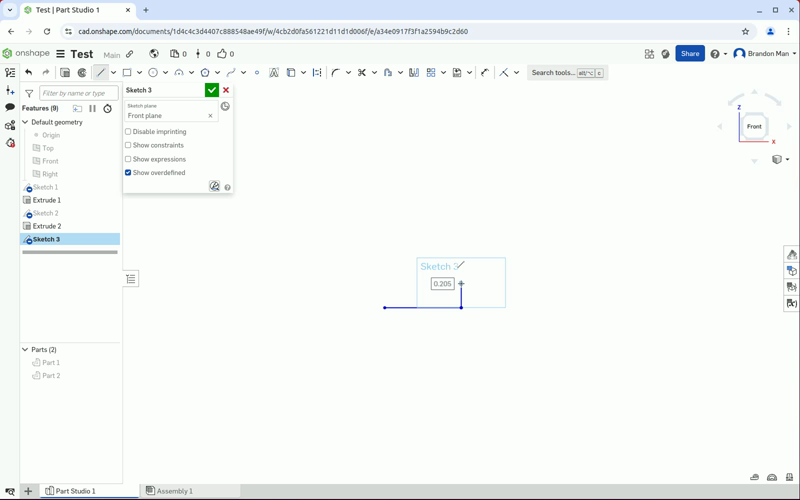
key_up(shift)
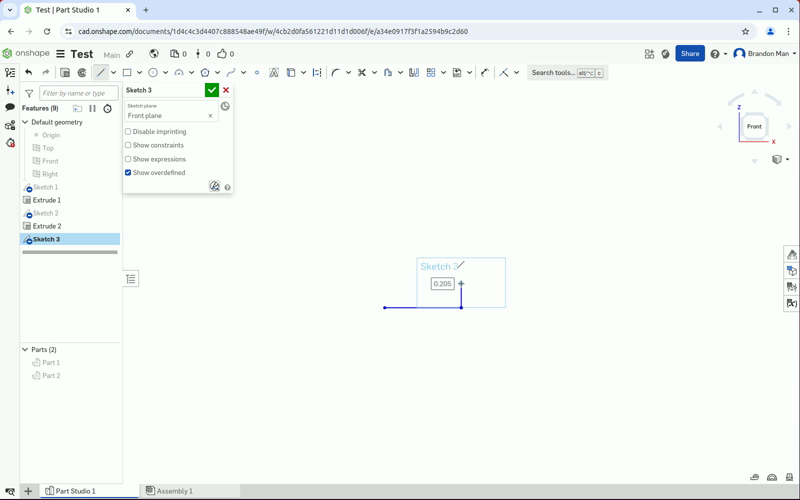
key_down(shift)
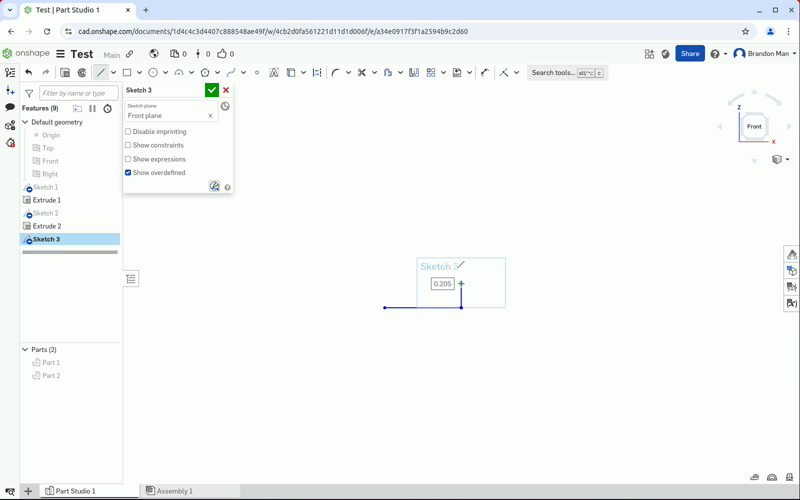
mouse_move(384, 283)
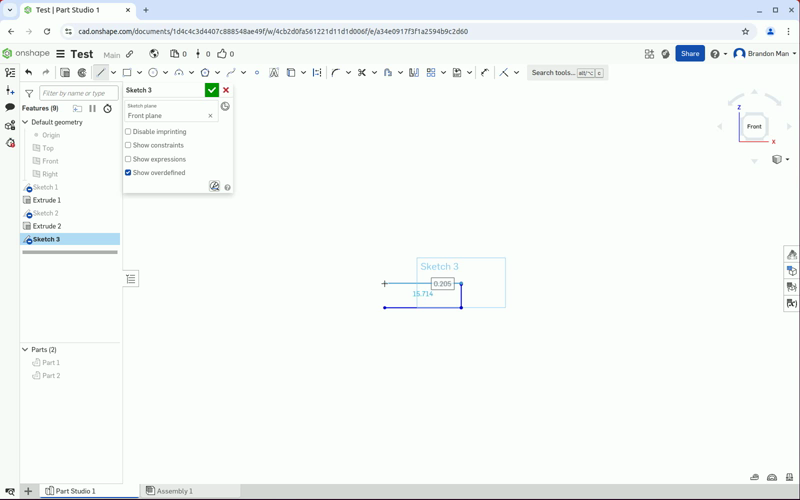
click(384, 283)
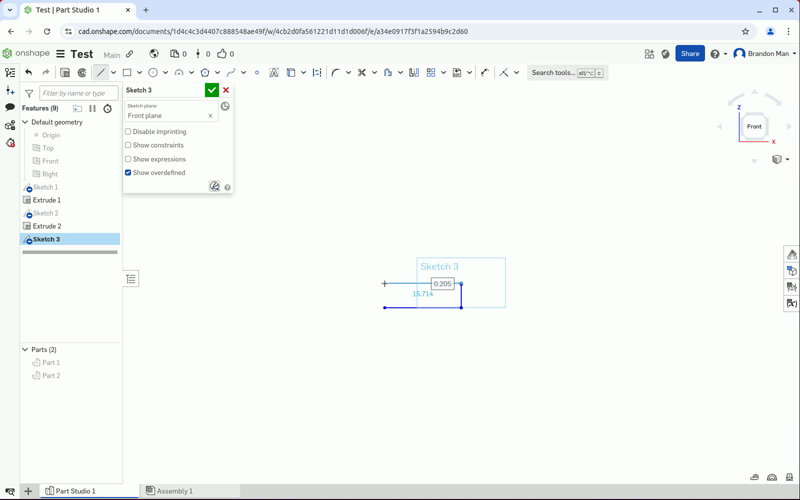
key_up(shift)
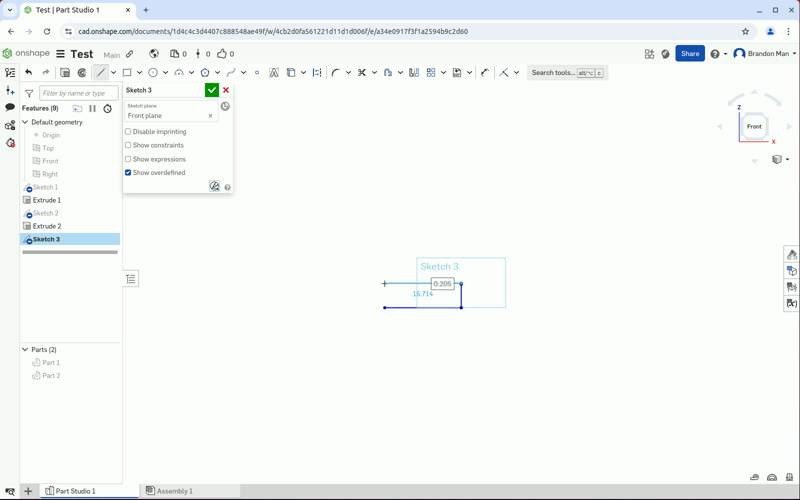
key(esc)
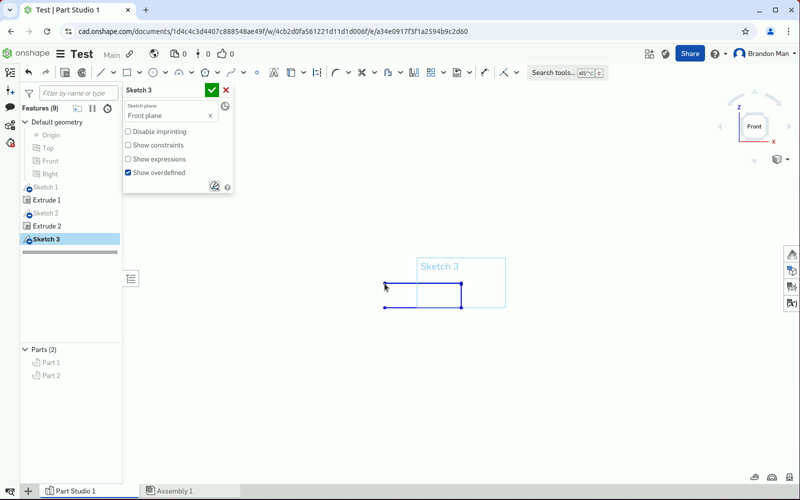
key(a)
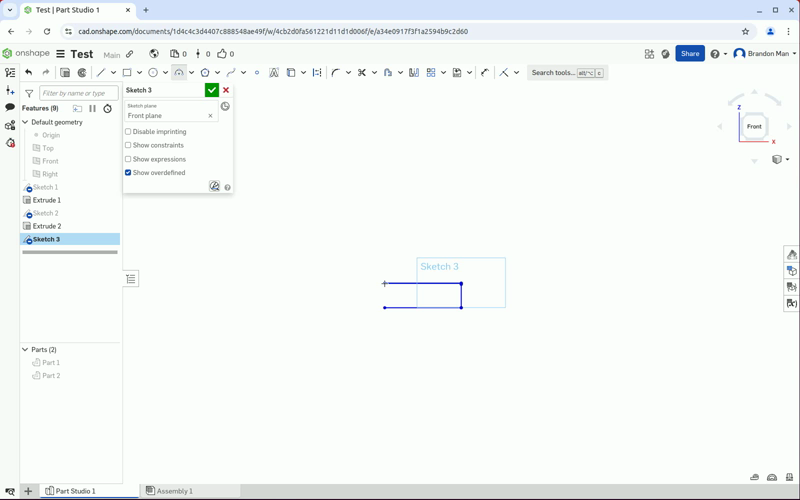
mouse_move(384, 283)
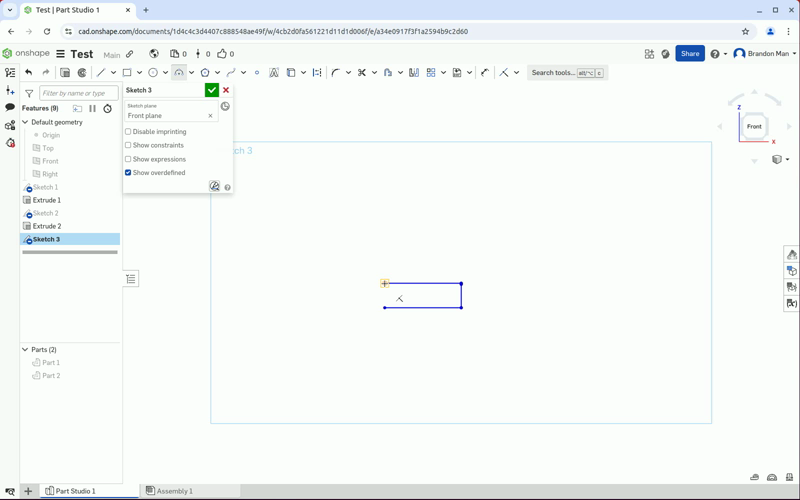
click(384, 283)
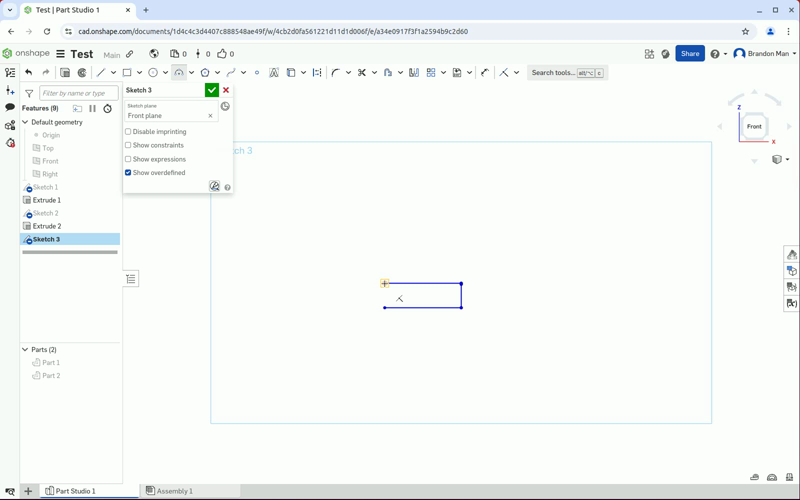
mouse_move(384, 307)
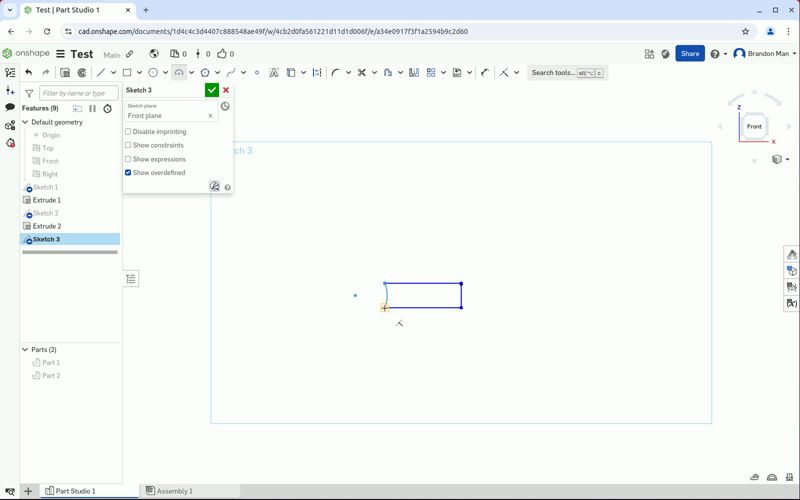
click(384, 307)
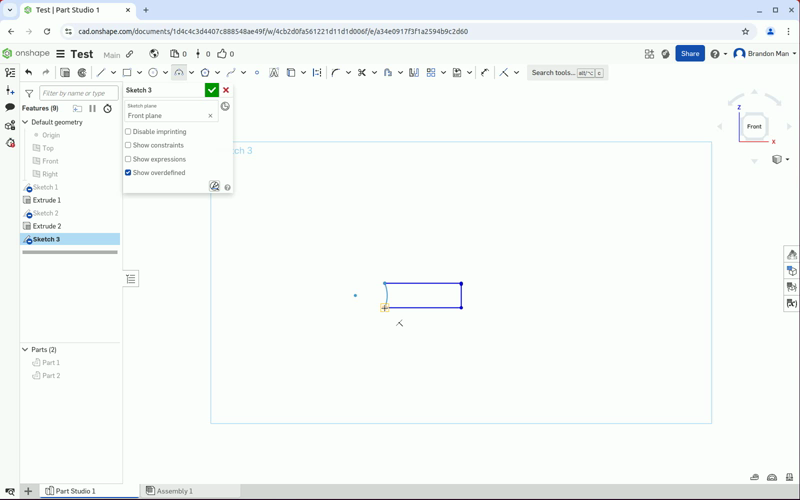
key_down(shift)
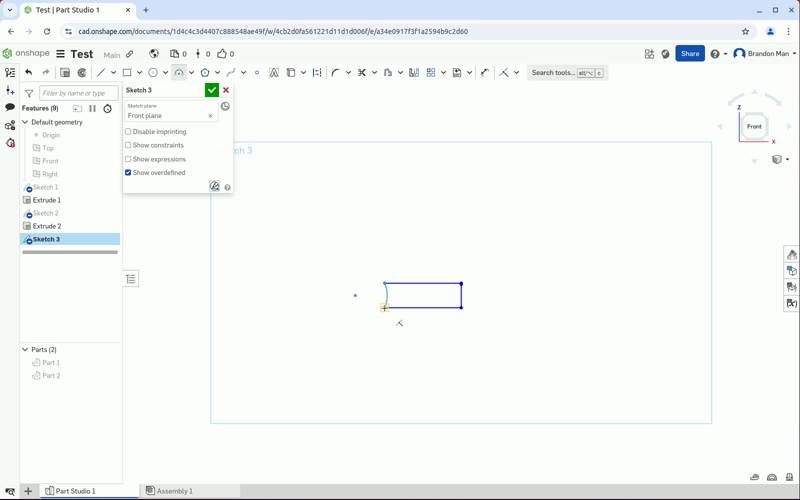
mouse_move(396, 295)
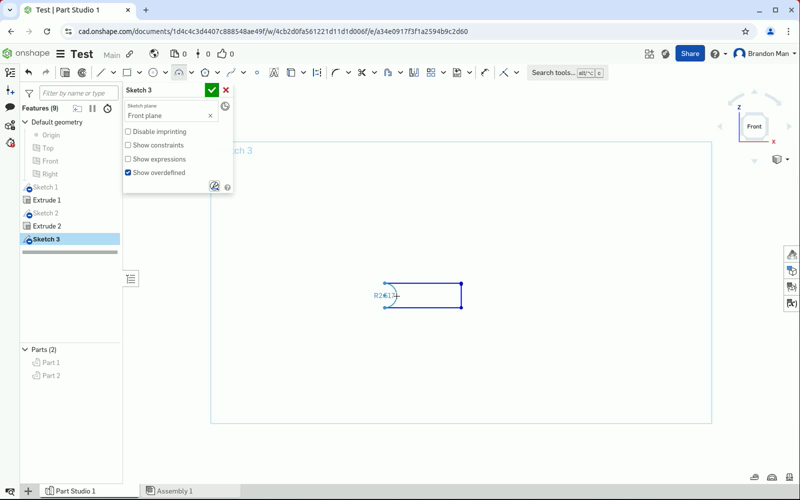
click(396, 295)
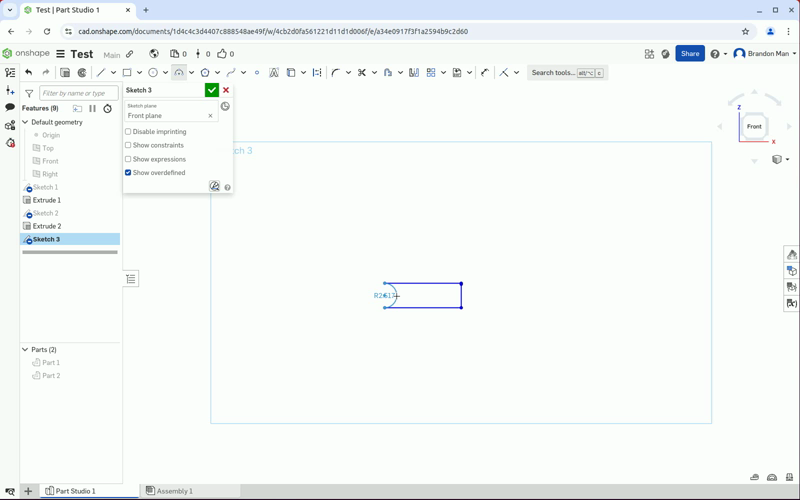
key_up(shift)
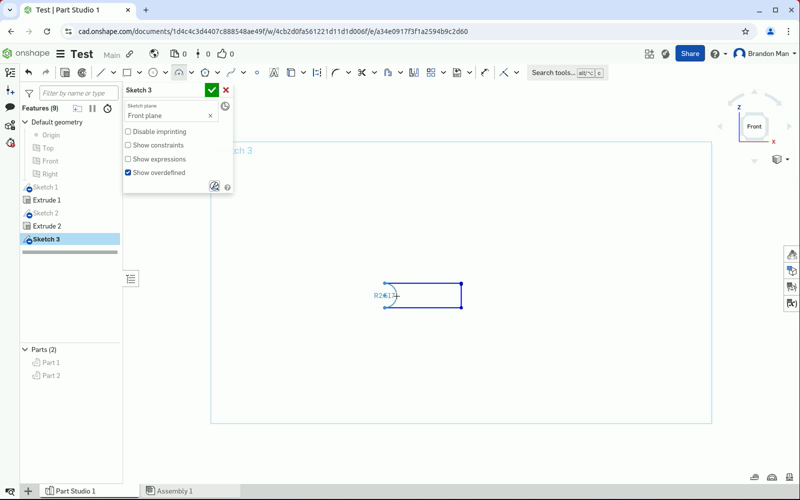
key(esc)
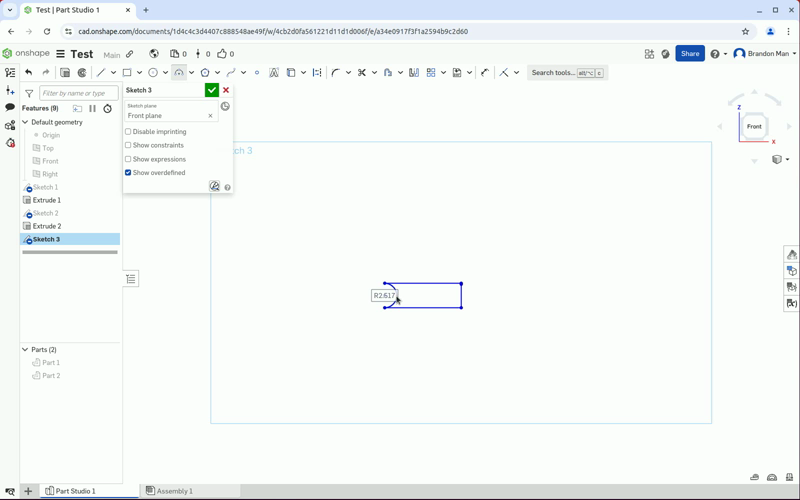
mouse_move(397, 291)
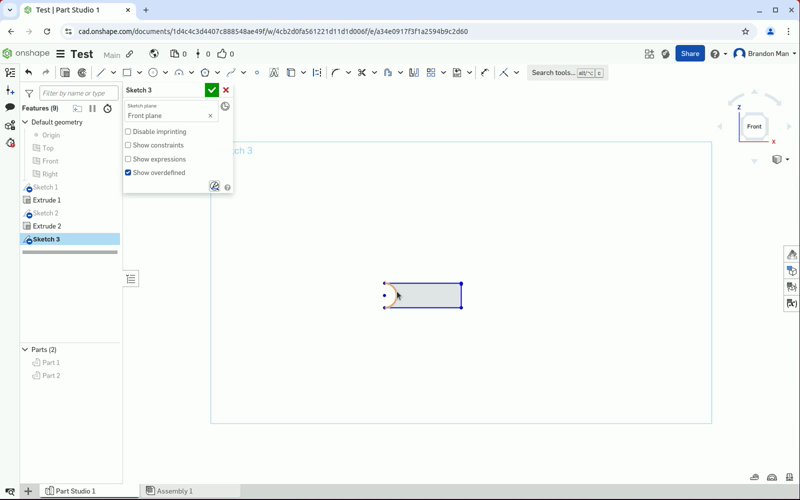
scroll(6)
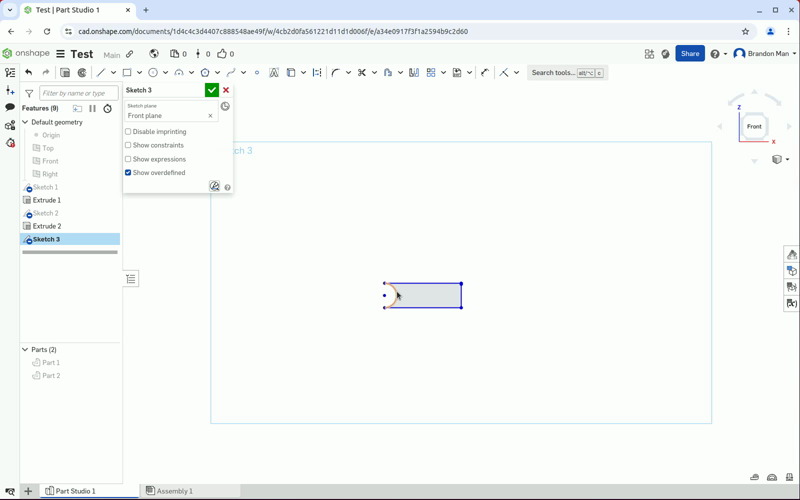
scroll(6)
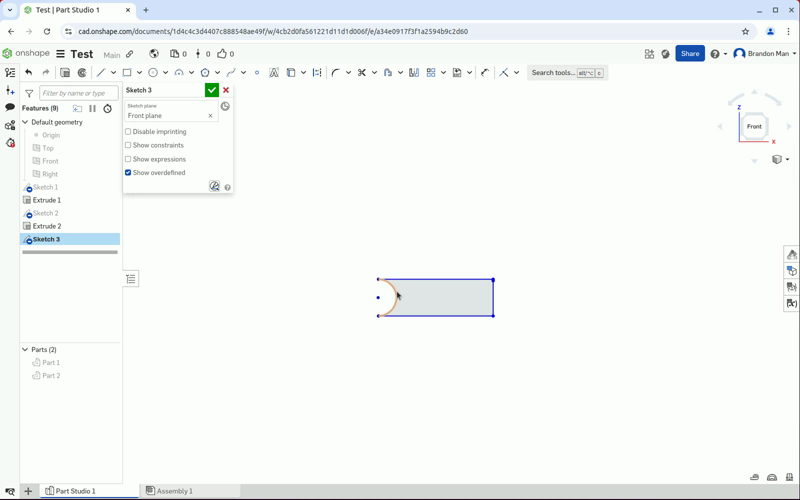
scroll(6)
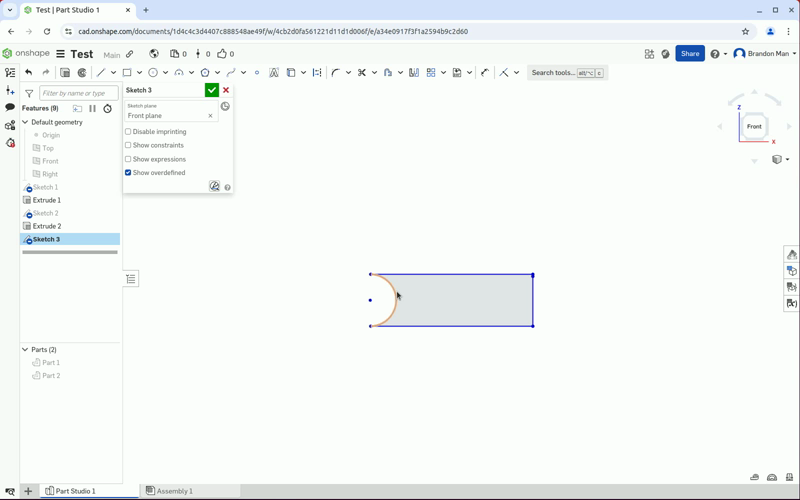
scroll(6)
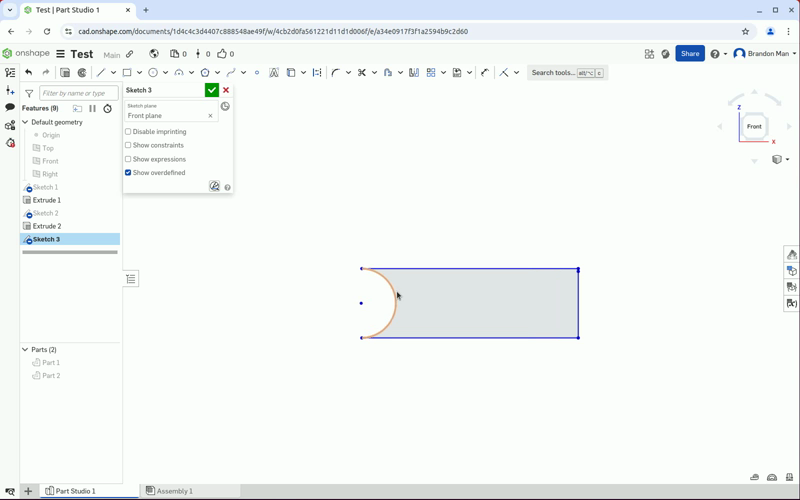
scroll(6)
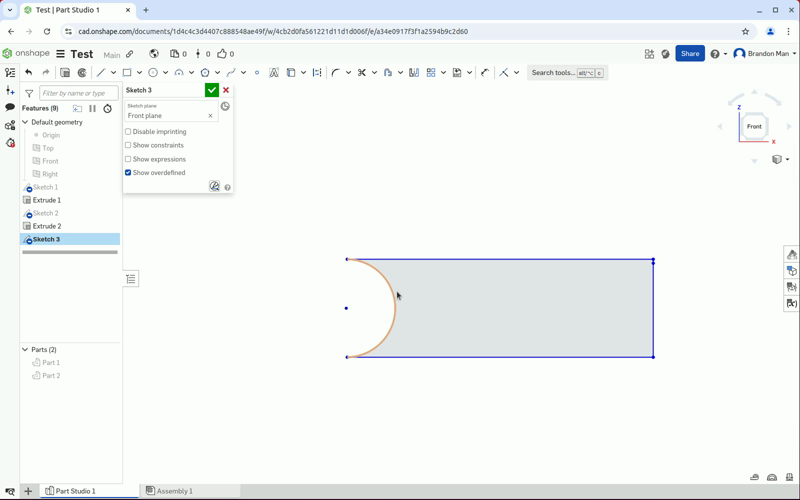
scroll(6)
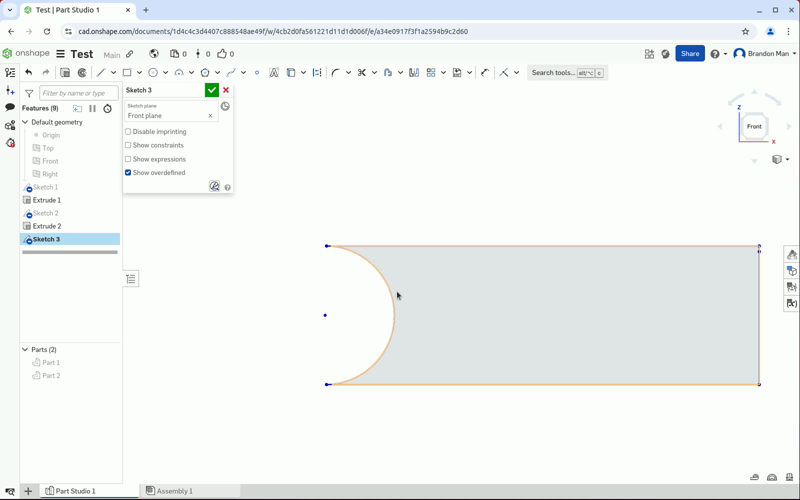
scroll(6)
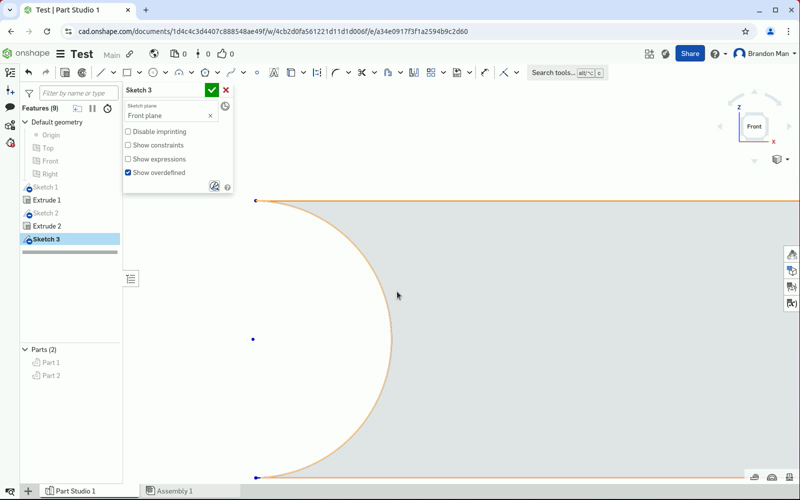
click(397, 291)
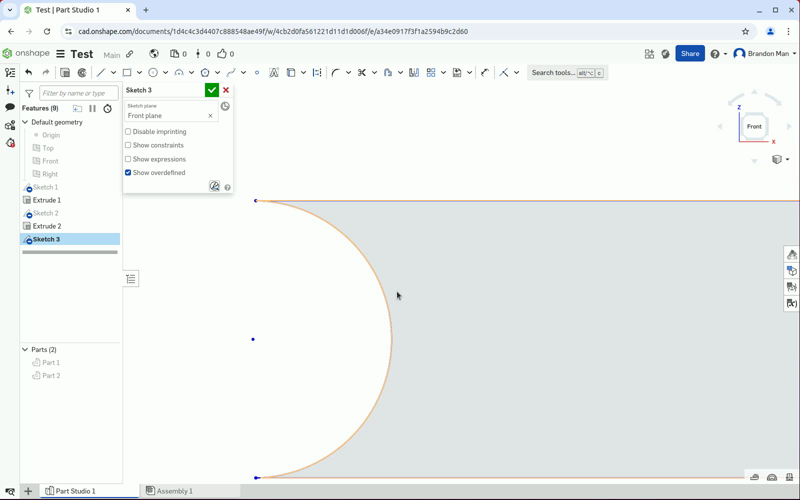
scroll(-6)
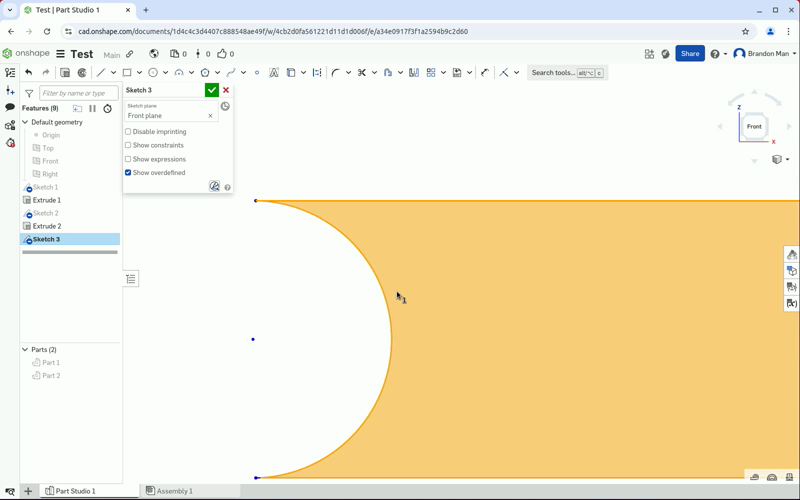
scroll(-6)
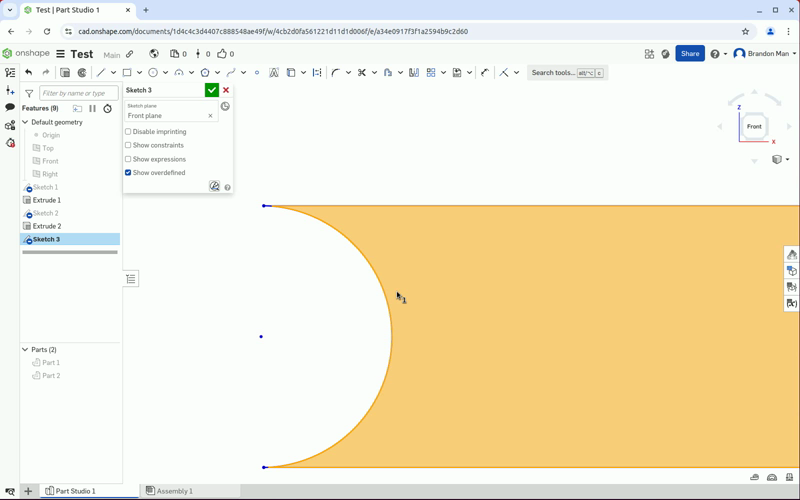
scroll(-6)
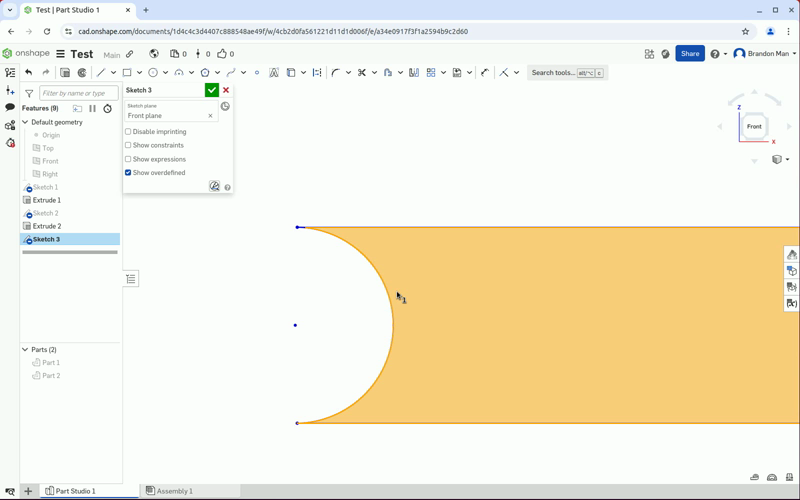
scroll(-6)
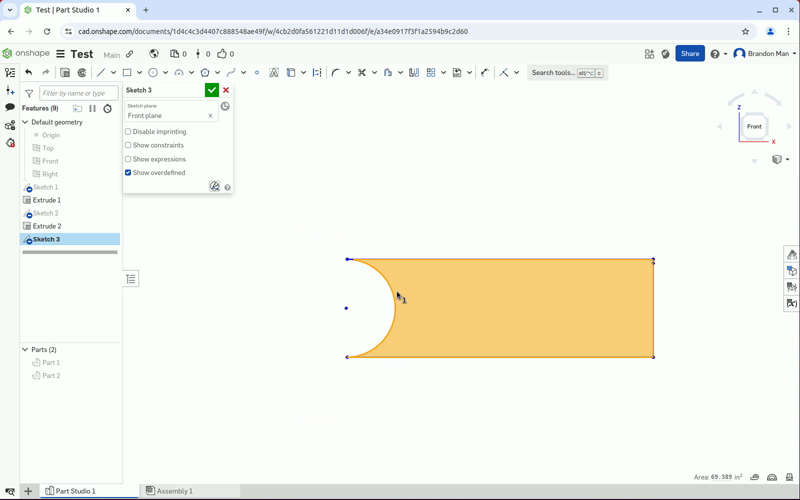
scroll(-6)
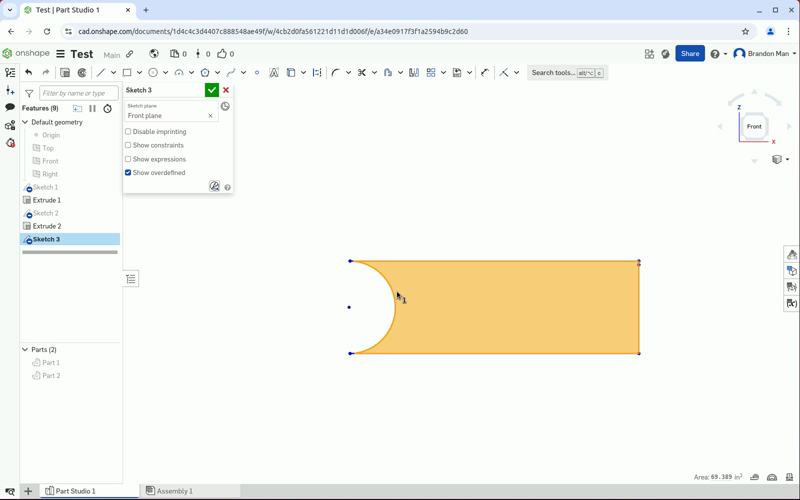
scroll(-6)
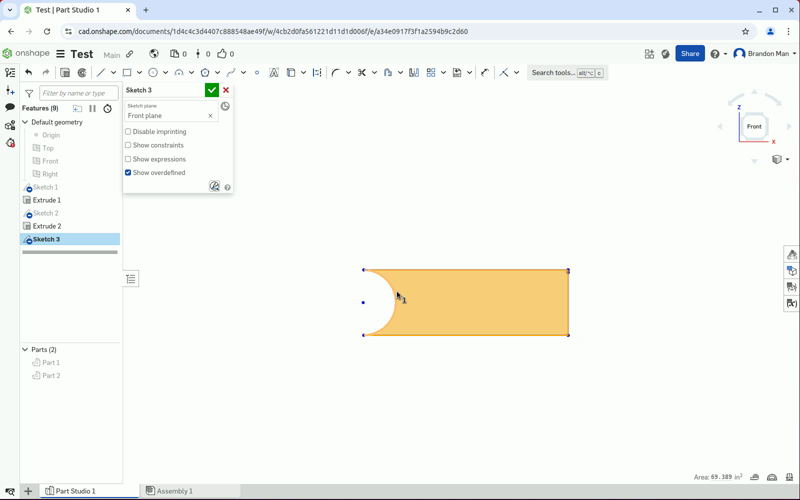
scroll(-6)
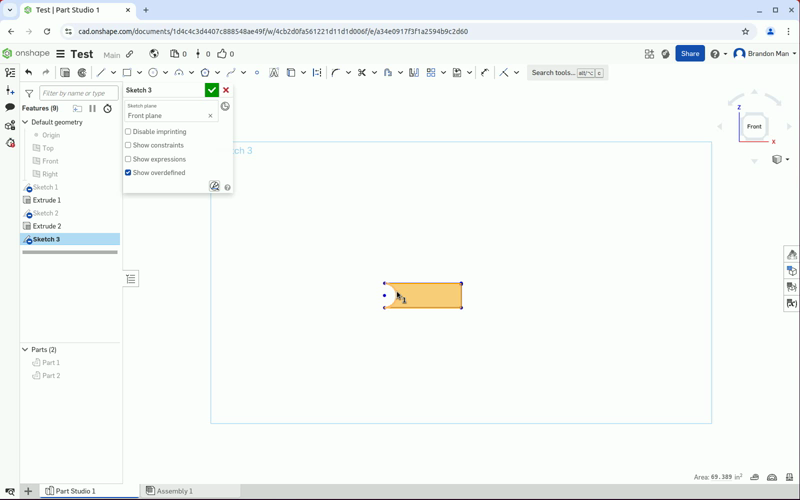
mouse_move(73, 352)
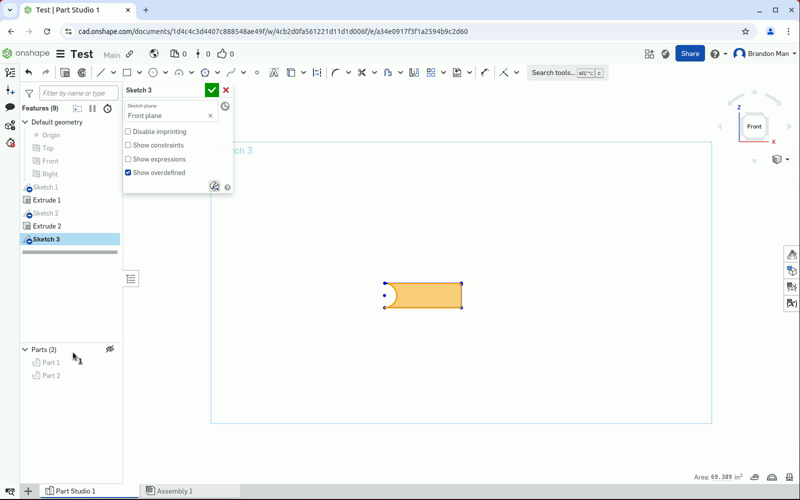
key(shift+y)
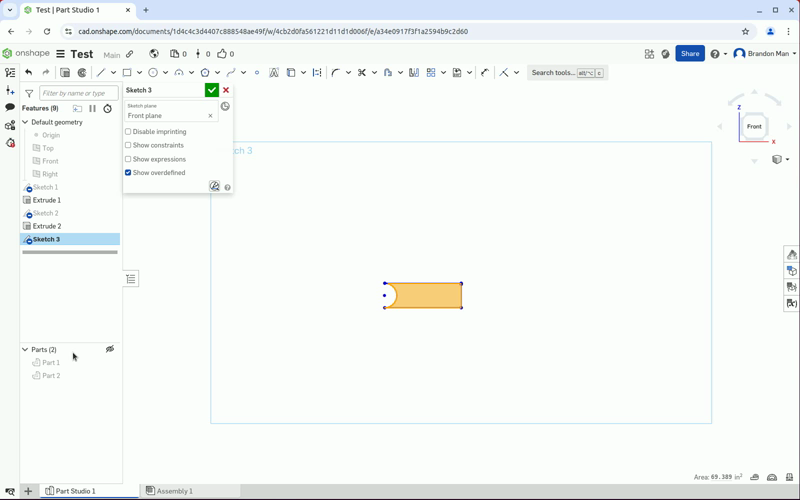
key(shift+e)
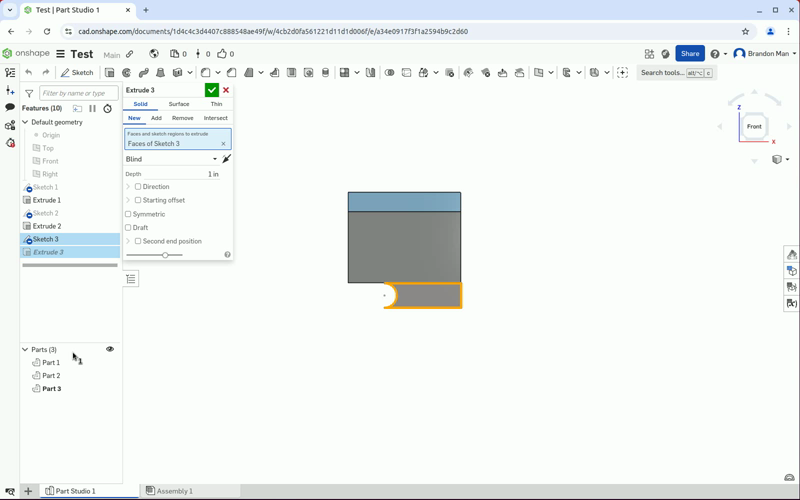
mouse_move(143, 106)
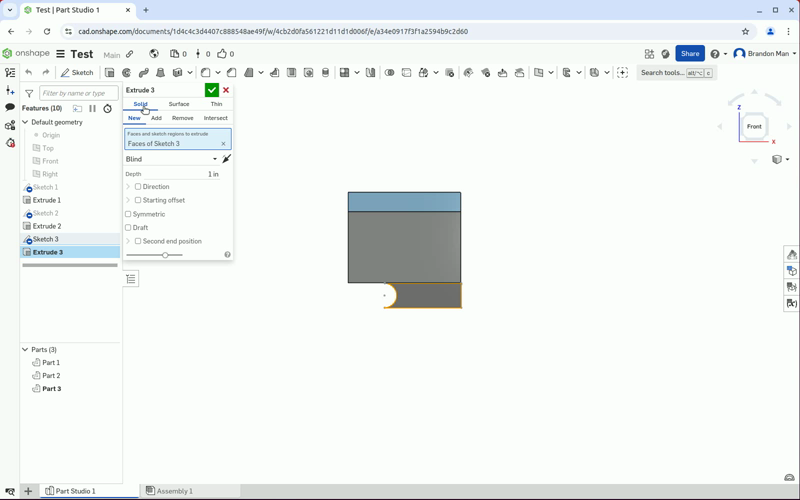
click(143, 106)
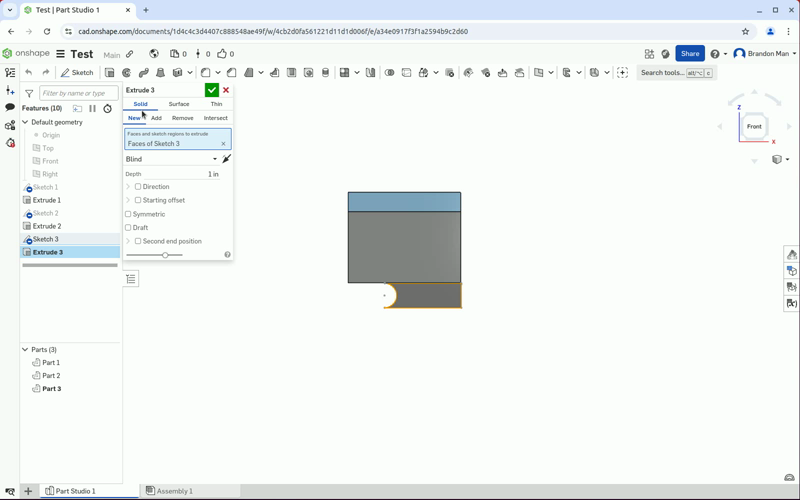
mouse_move(137, 120)
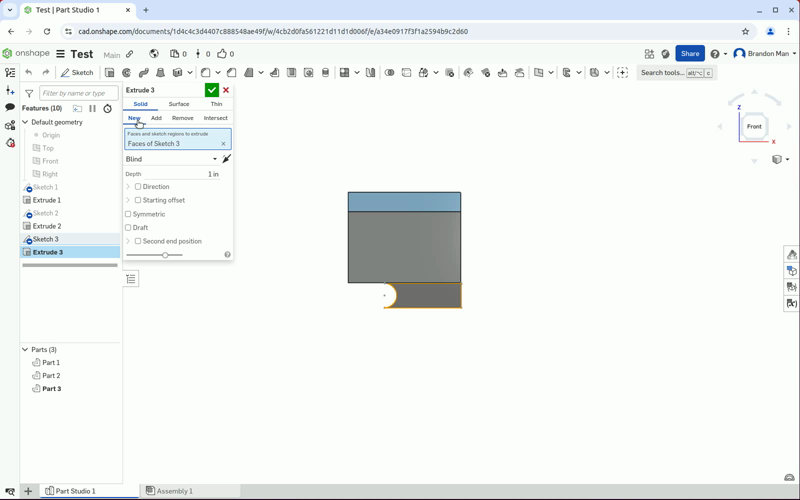
click(137, 120)
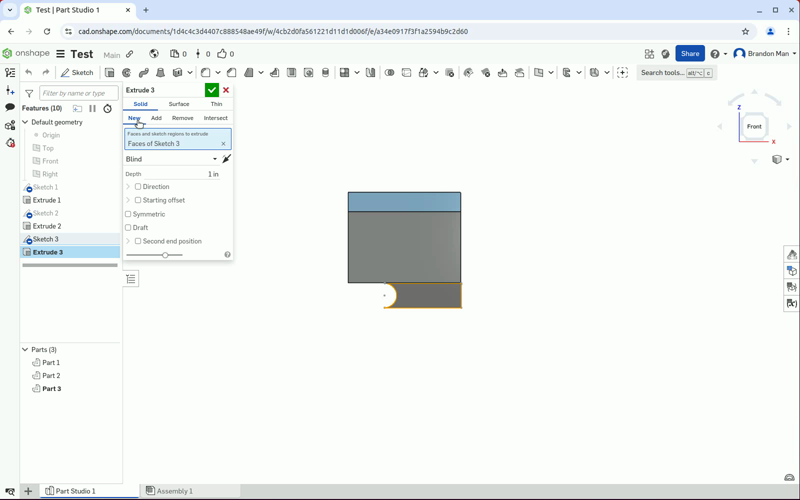
key(tab, 4)
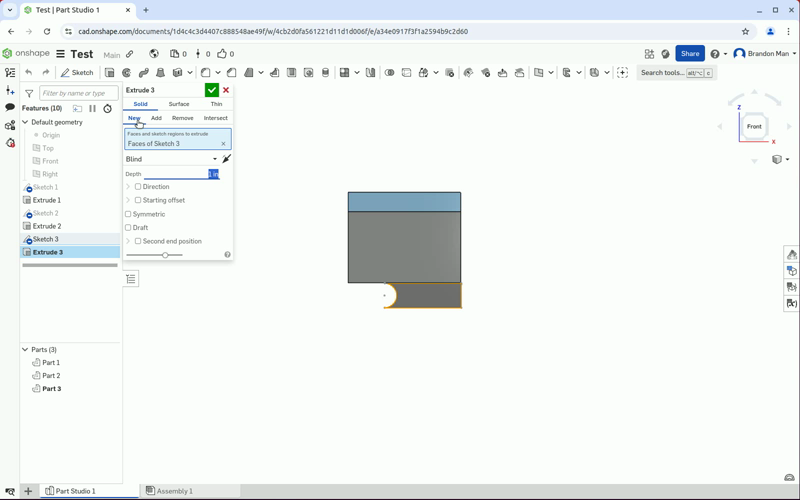
text(3.851)
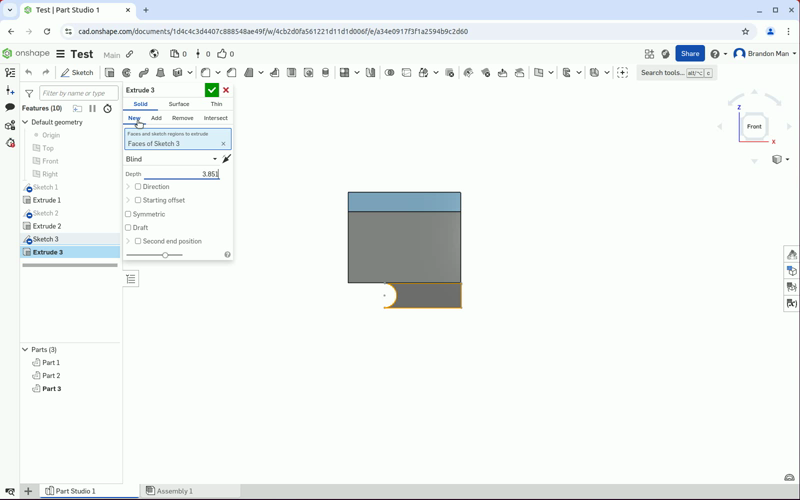
key(enter)
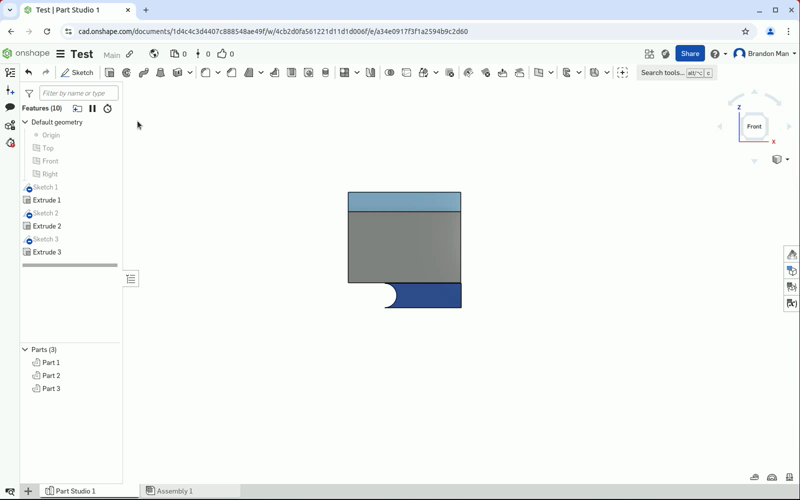
key(shift+h)
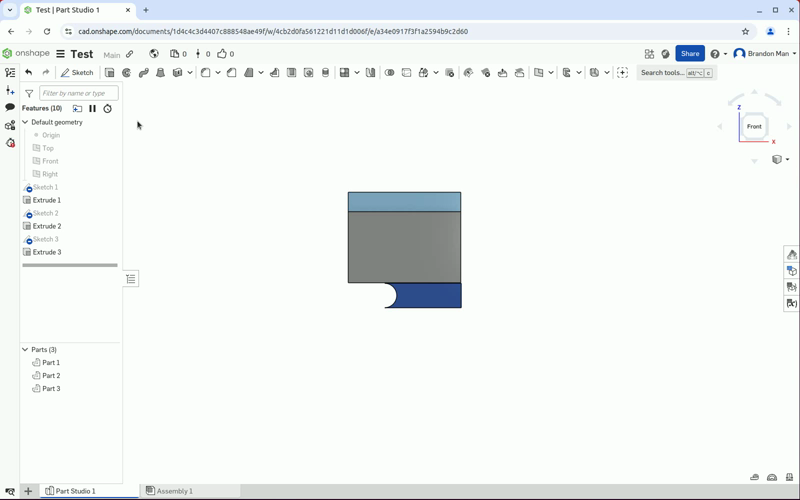
key(shift+h)
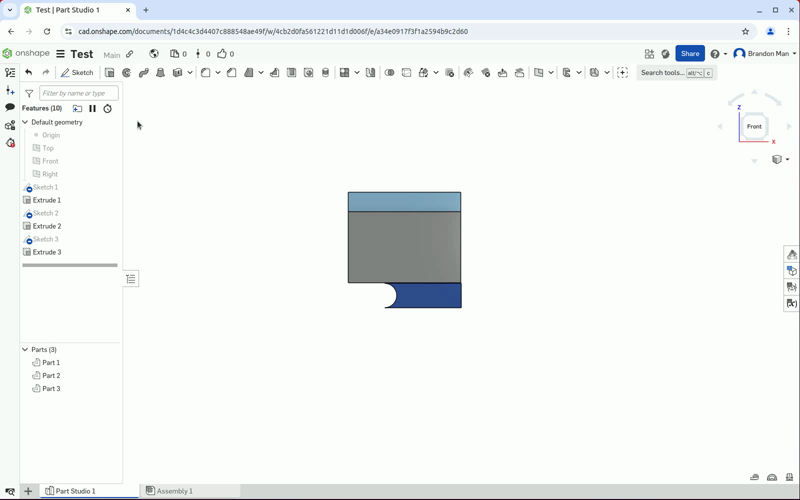
mouse_move(73, 189)
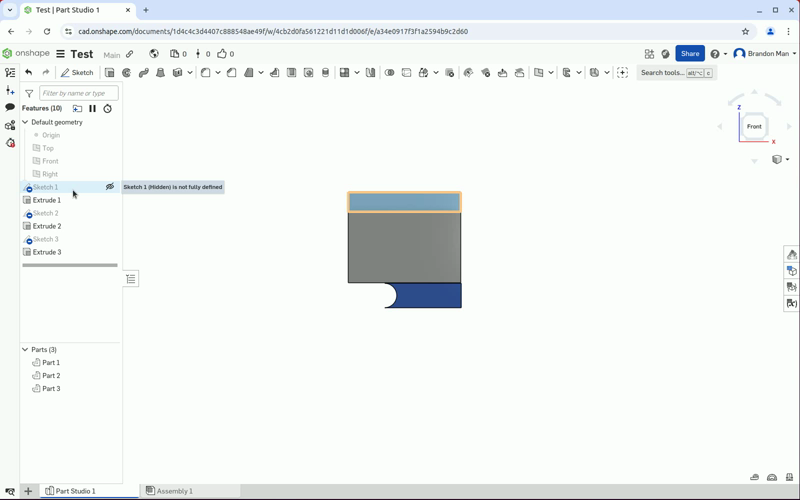
click(73, 189)
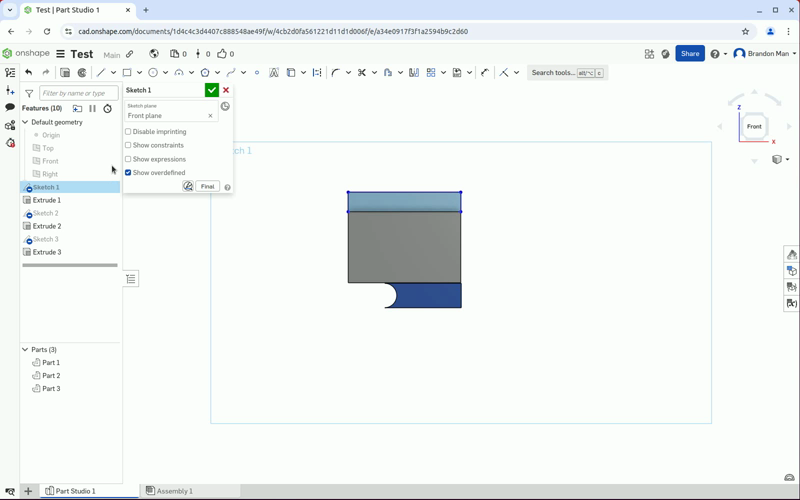
mouse_move(229, 92)
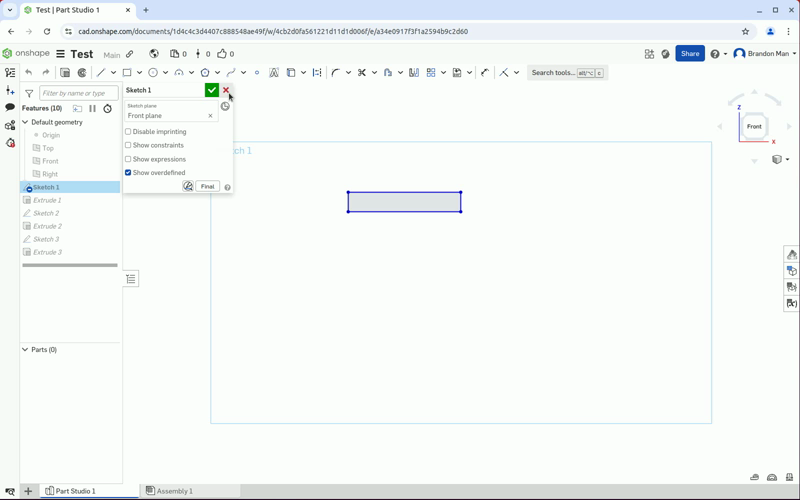
click(229, 92)
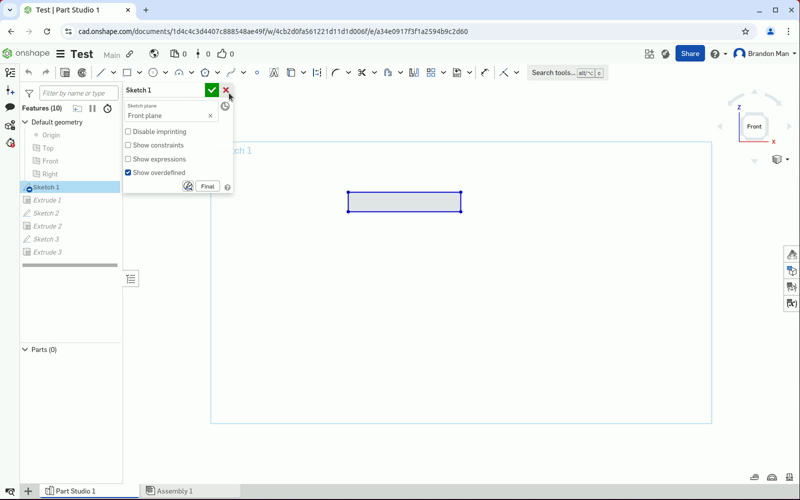
key(shift+s)
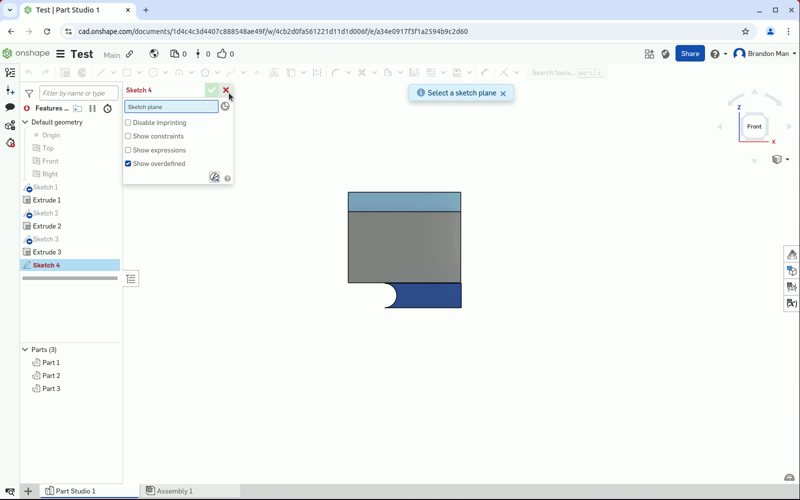
mouse_move(73, 163)
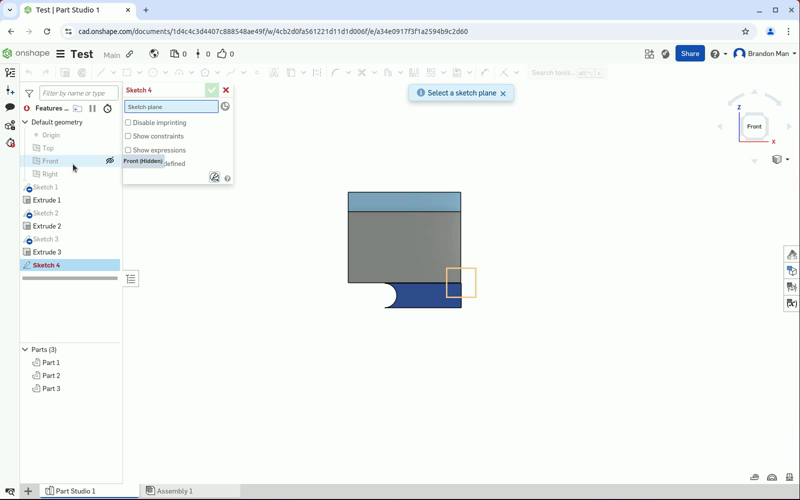
click(73, 163)
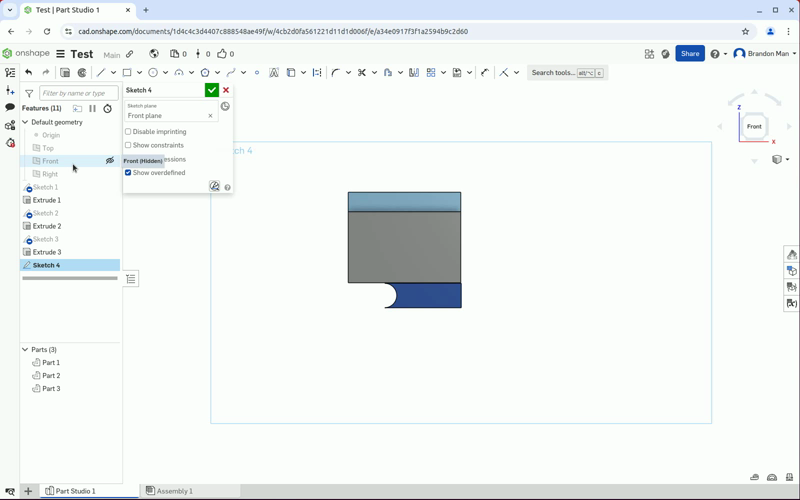
mouse_move(73, 352)
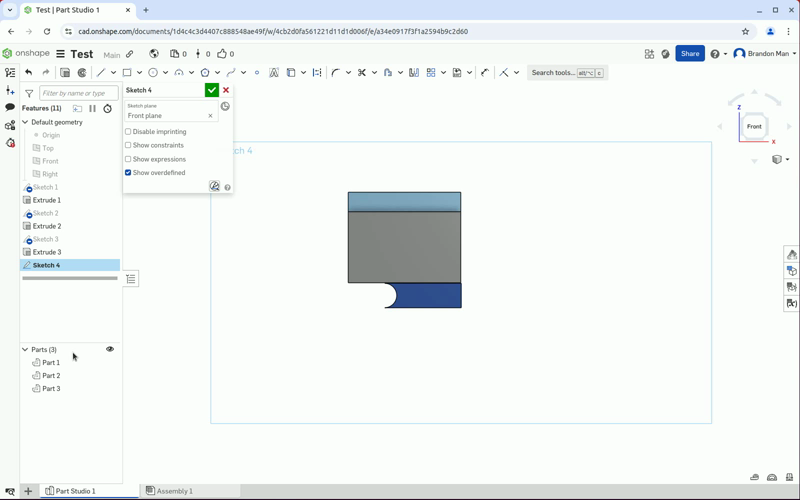
key(y)
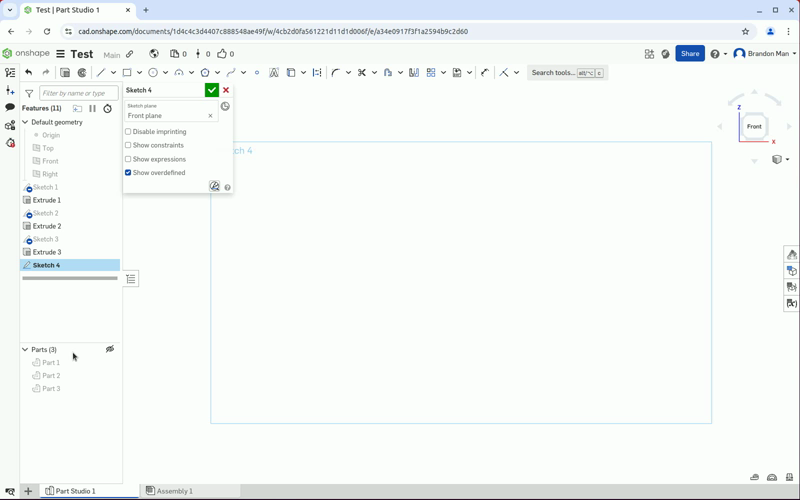
key(l)
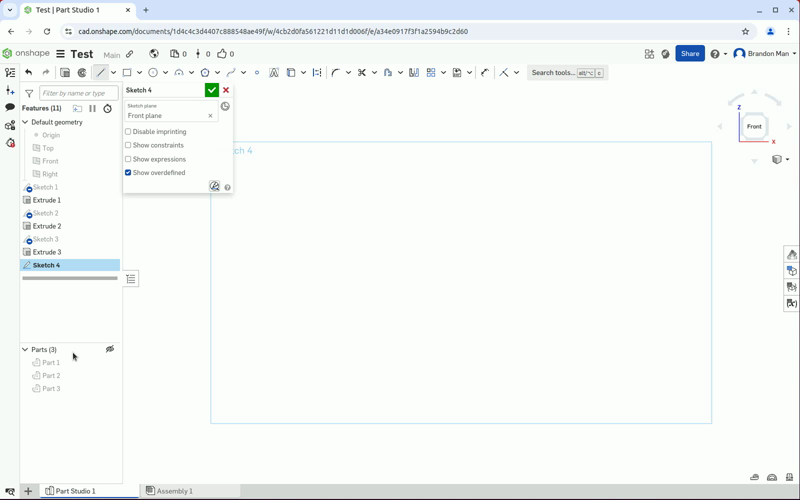
key_down(shift)
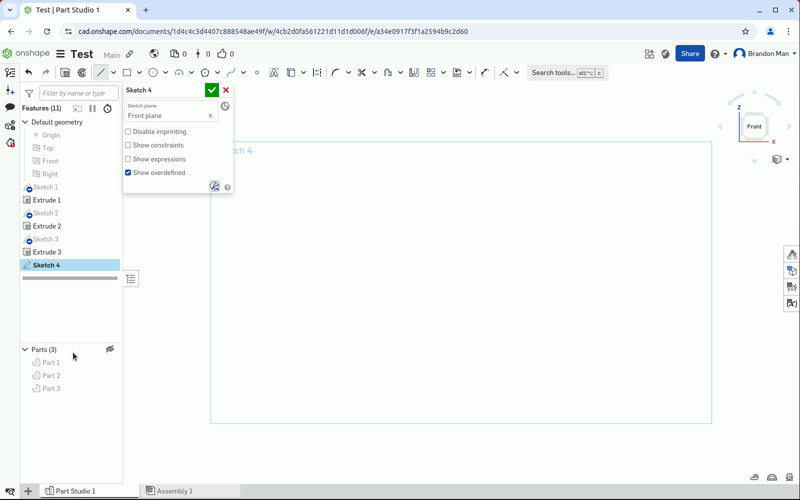
mouse_move(348, 333)
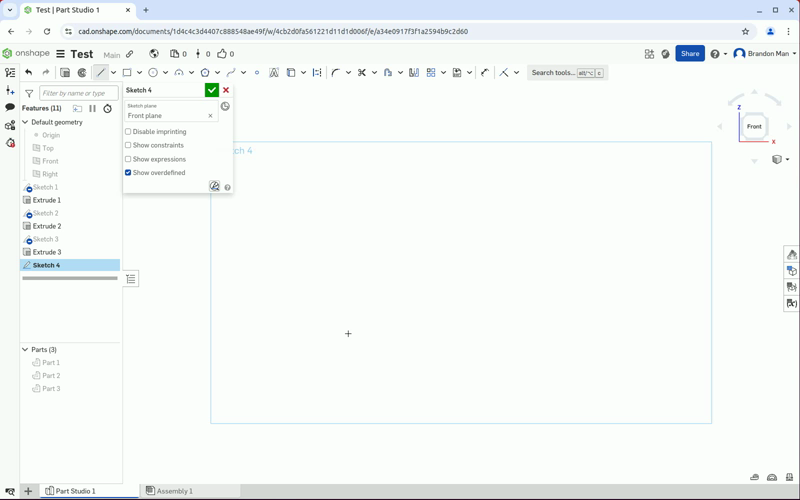
click(348, 333)
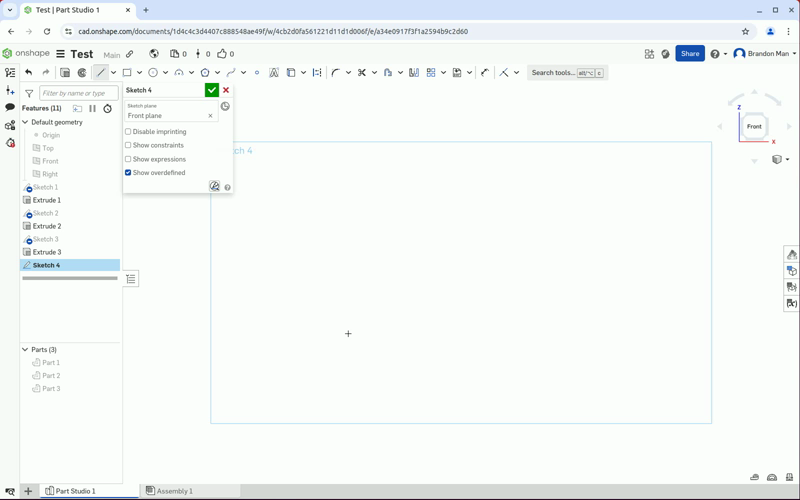
key_up(shift)
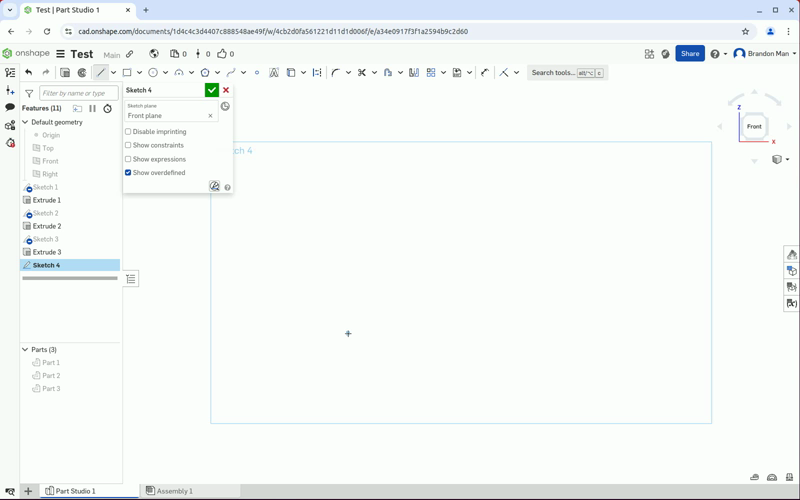
key_down(shift)
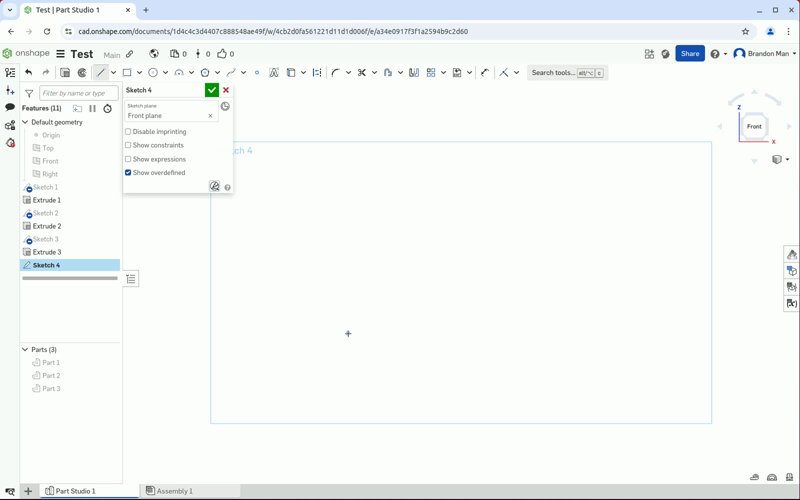
mouse_move(460, 333)
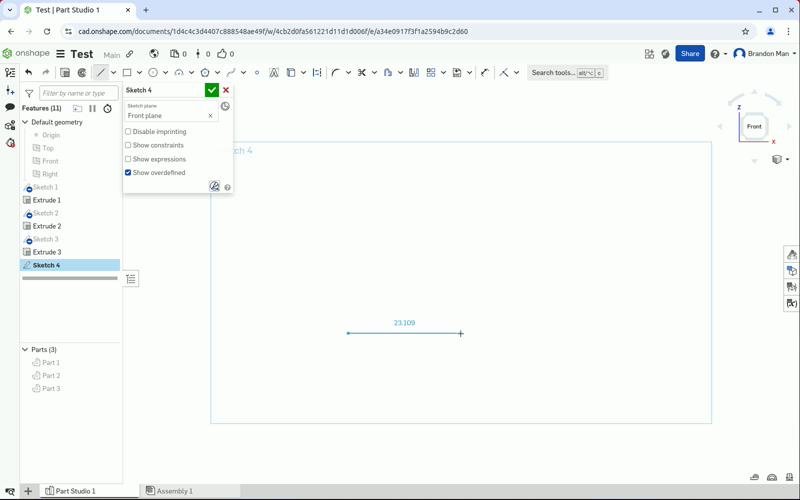
click(460, 333)
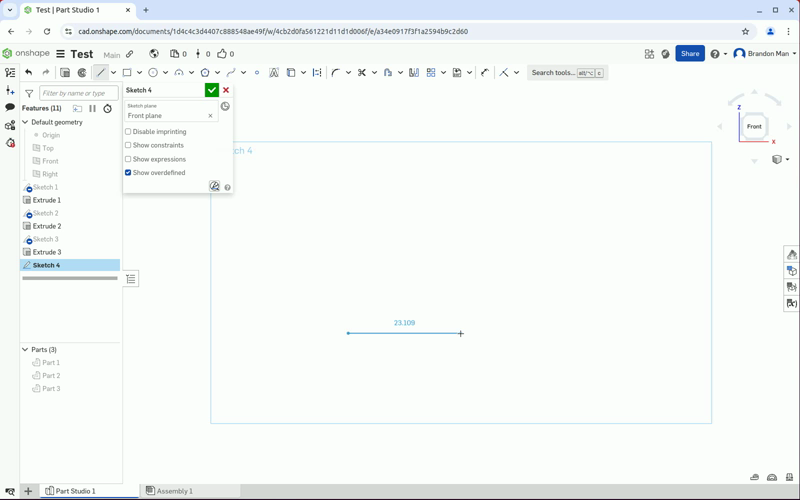
key_up(shift)
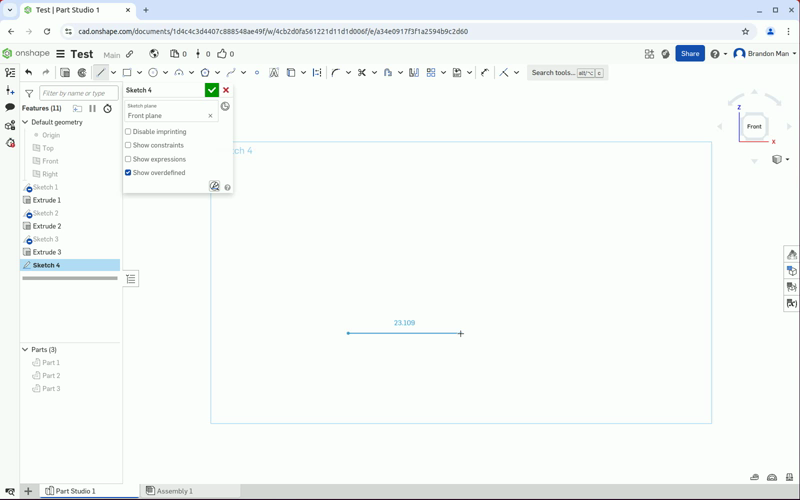
key_down(shift)
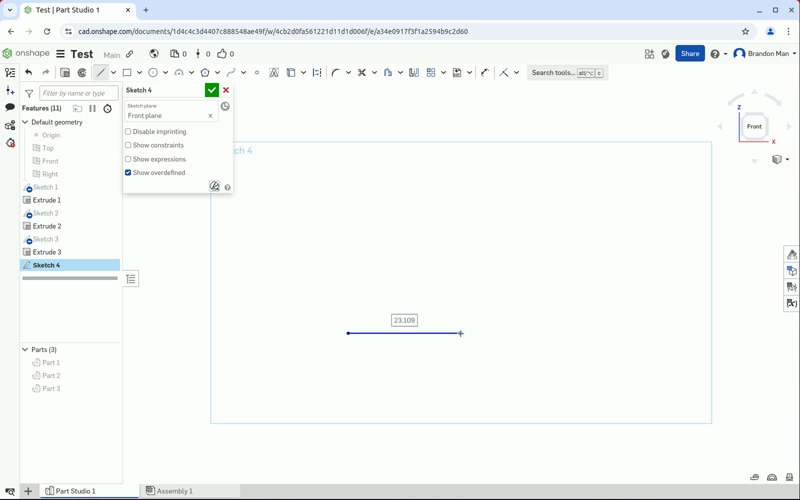
mouse_move(490, 333)
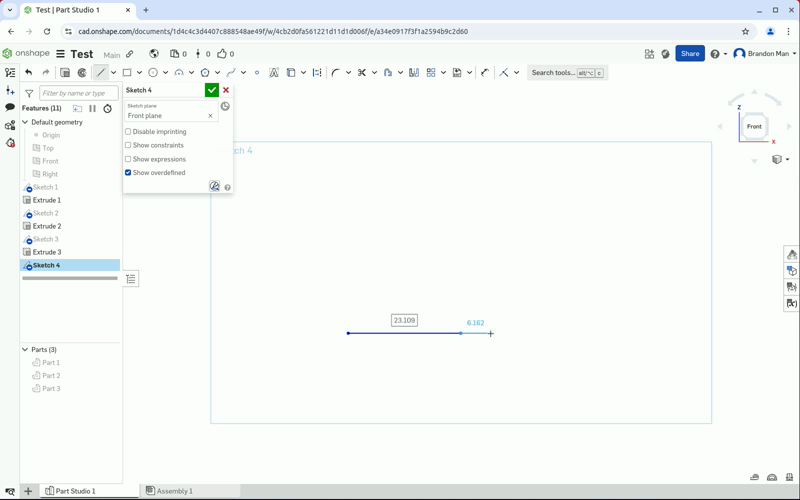
mouse_move(460, 307)
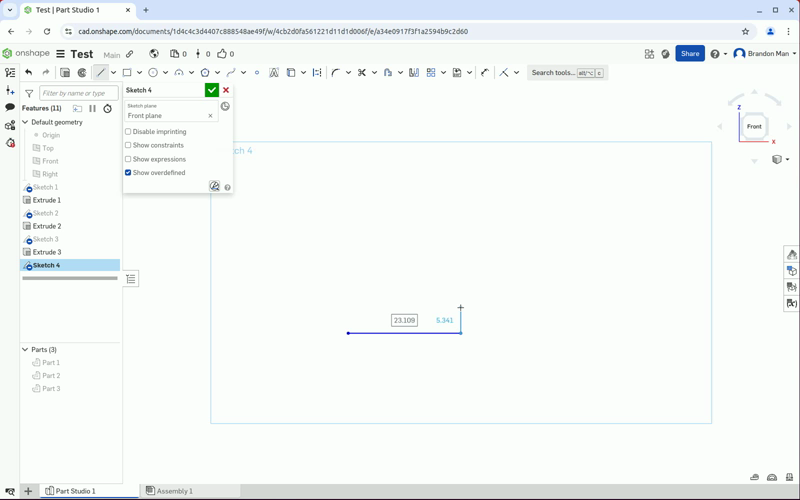
click(460, 307)
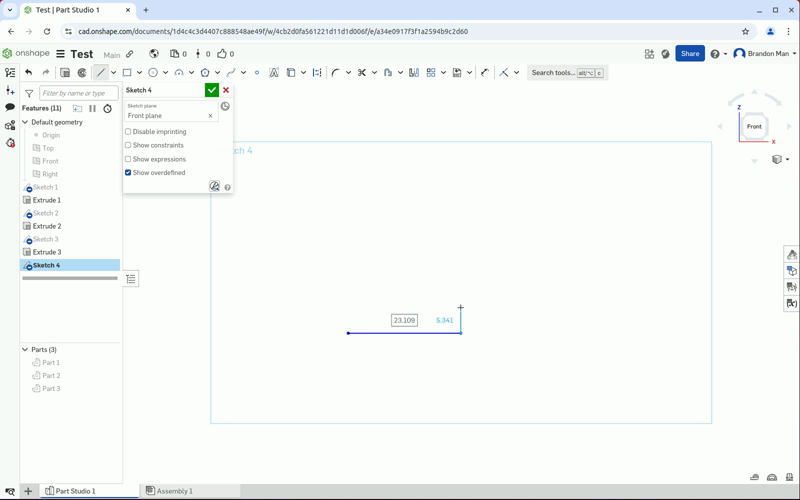
key_up(shift)
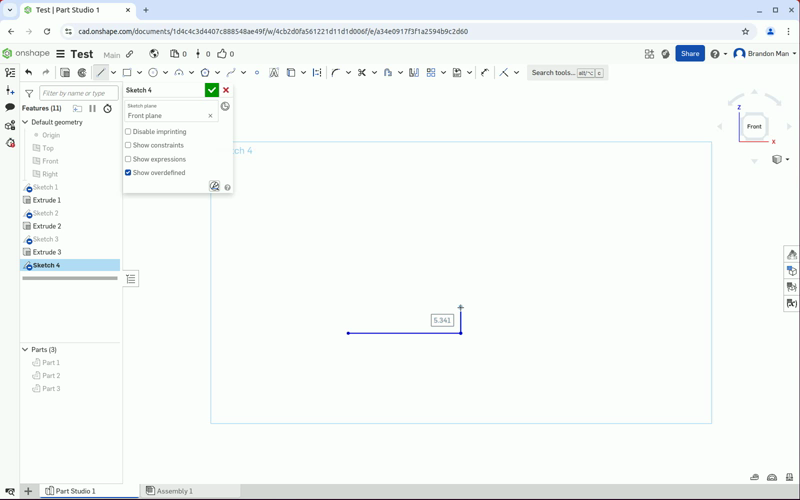
key_down(shift)
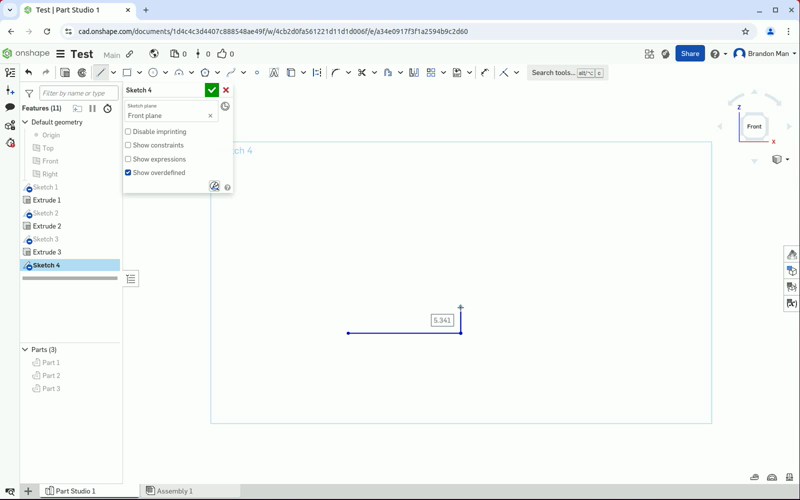
mouse_move(383, 307)
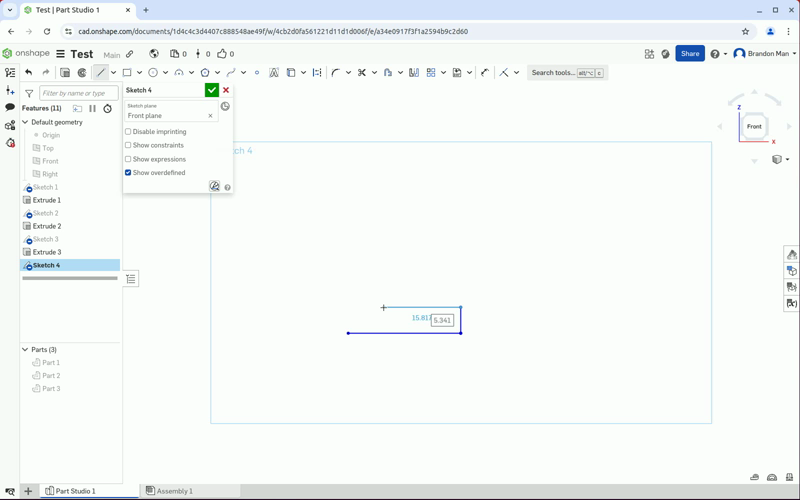
click(383, 307)
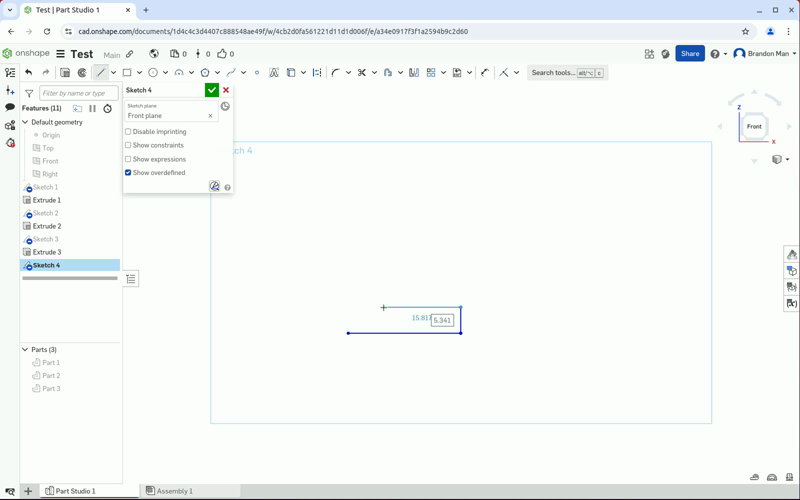
key_up(shift)
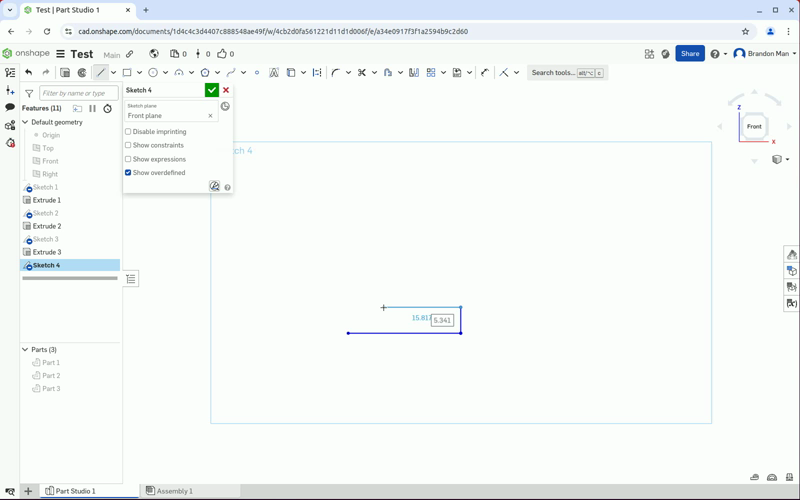
key_down(shift)
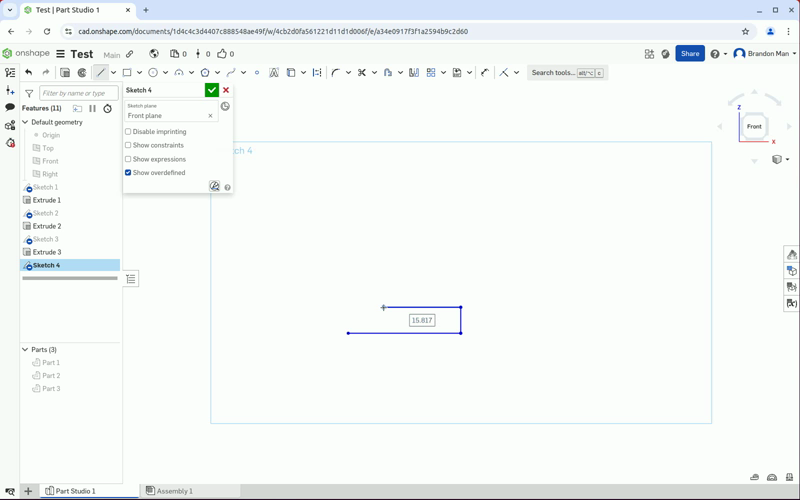
mouse_move(413, 307)
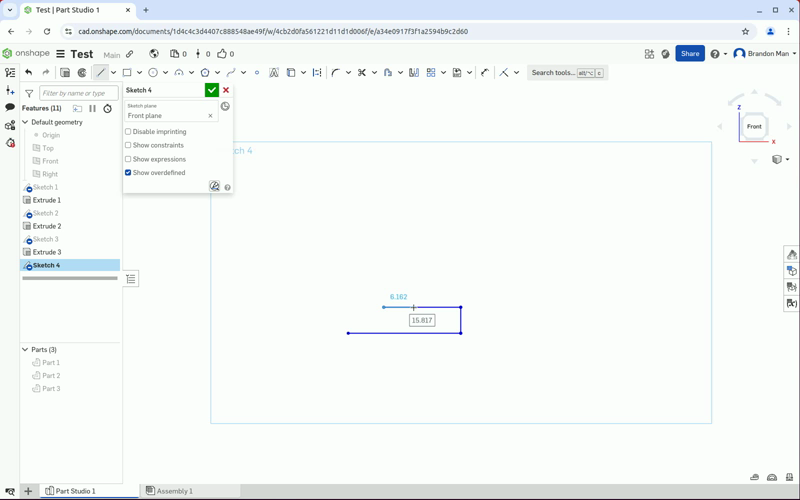
mouse_move(348, 307)
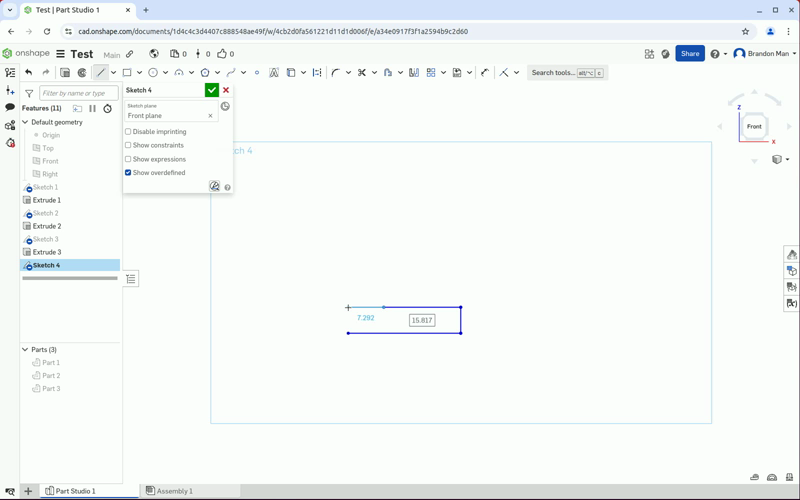
click(348, 307)
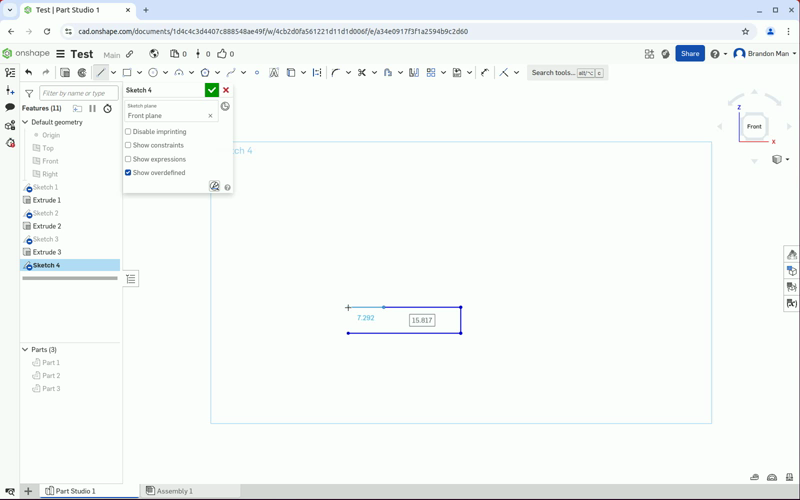
key_up(shift)
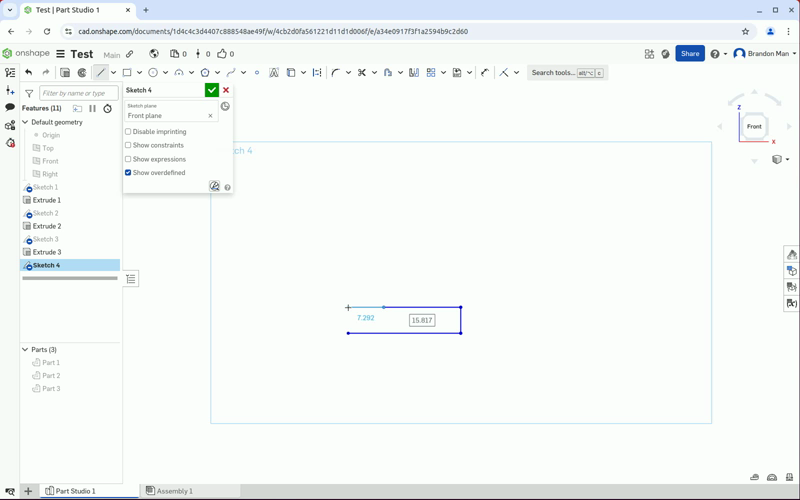
mouse_move(378, 307)
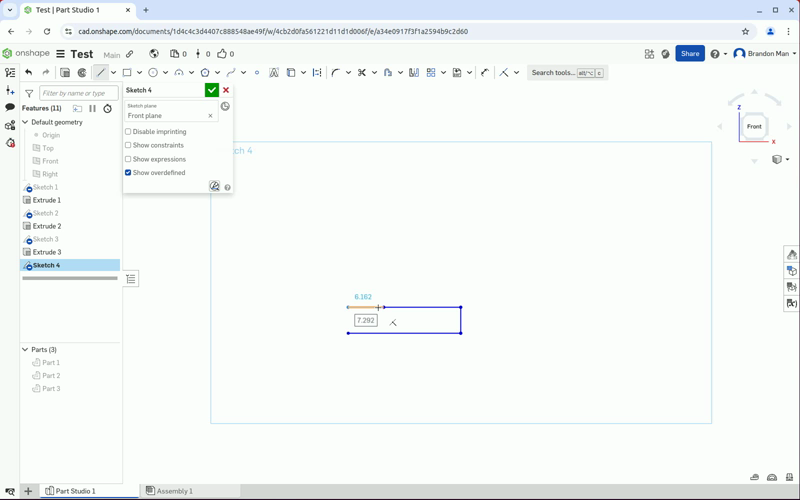
key_down(shift)
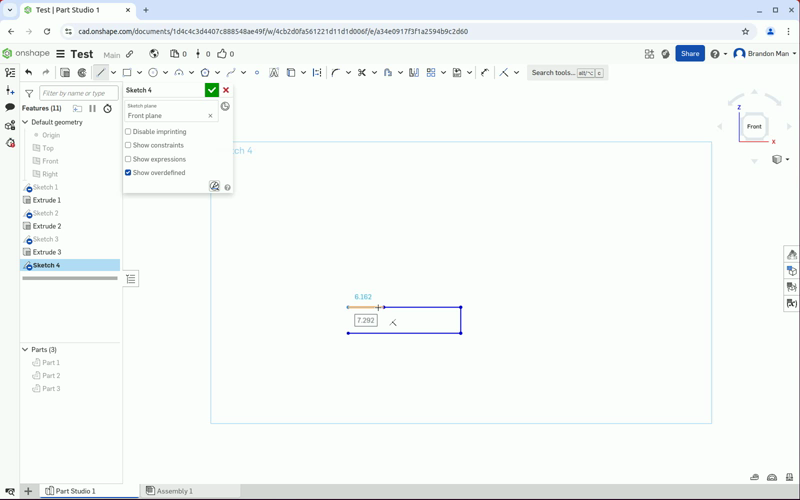
mouse_move(348, 333)
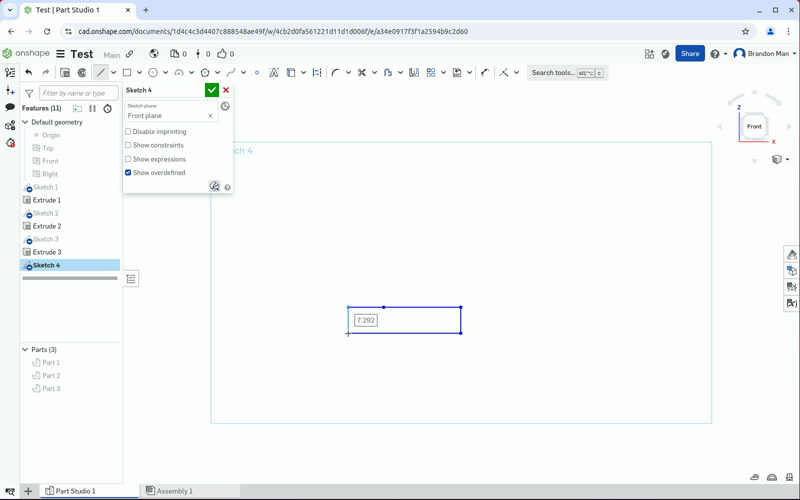
key_up(shift)
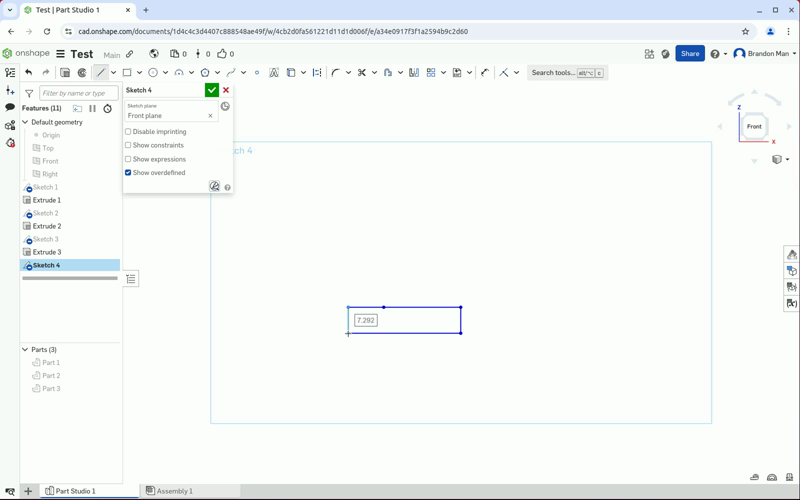
click(348, 333)
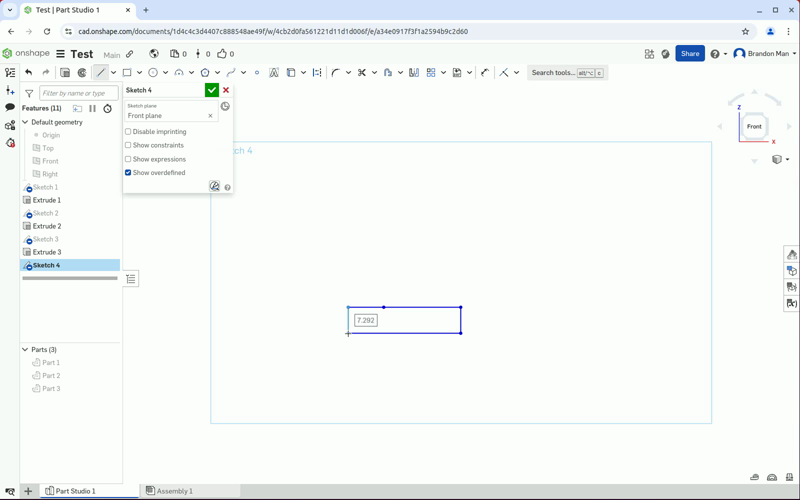
key(esc)
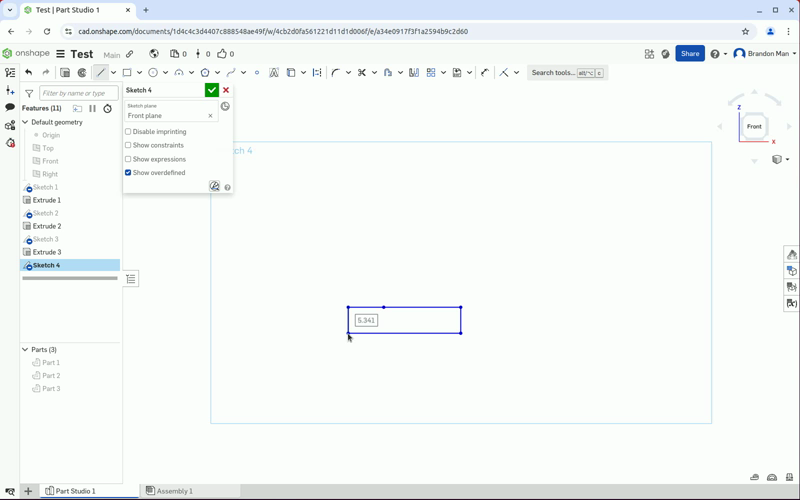
mouse_move(419, 312)
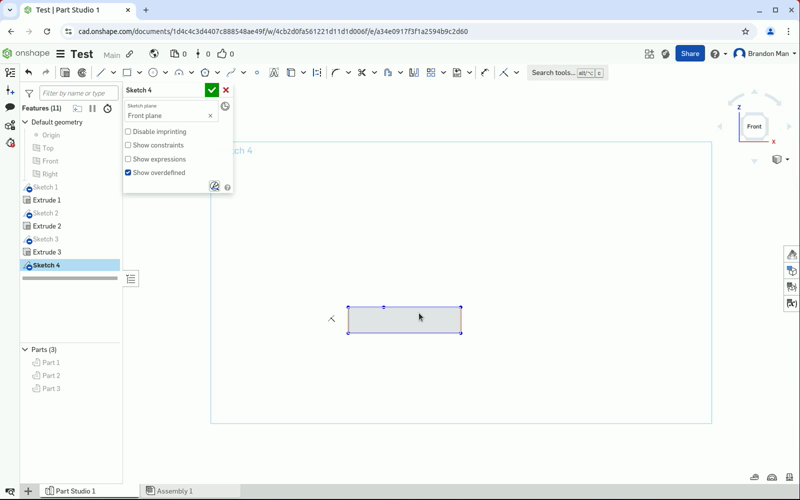
click(419, 312)
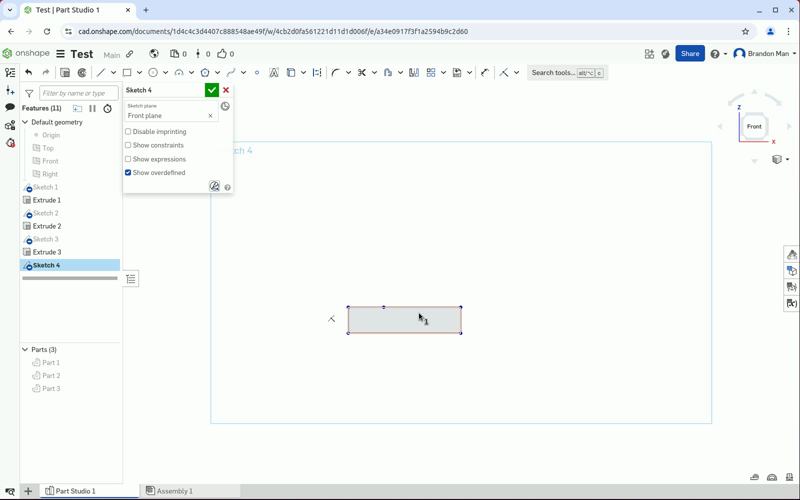
mouse_move(73, 352)
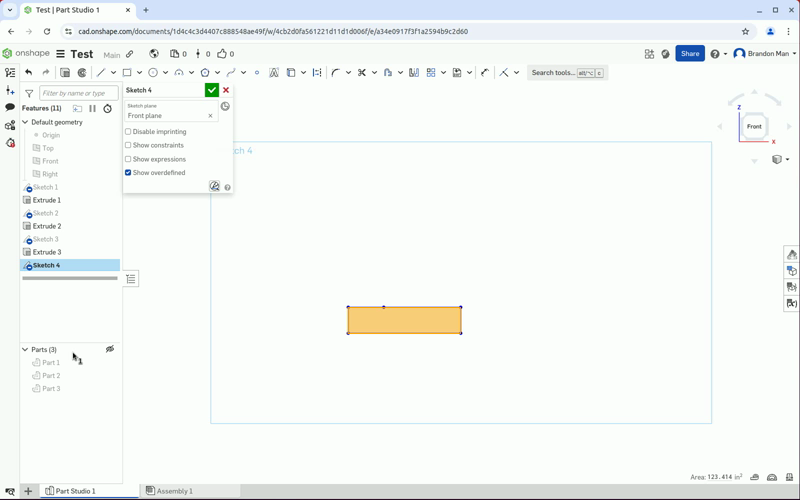
key(shift+y)
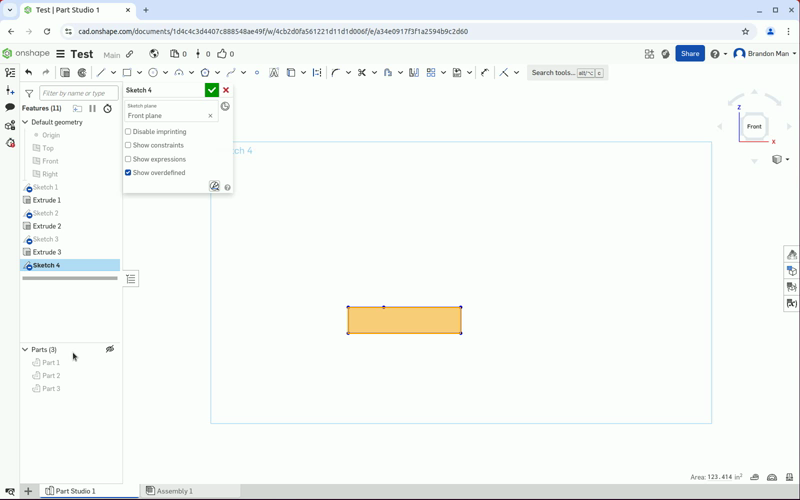
key(shift+e)
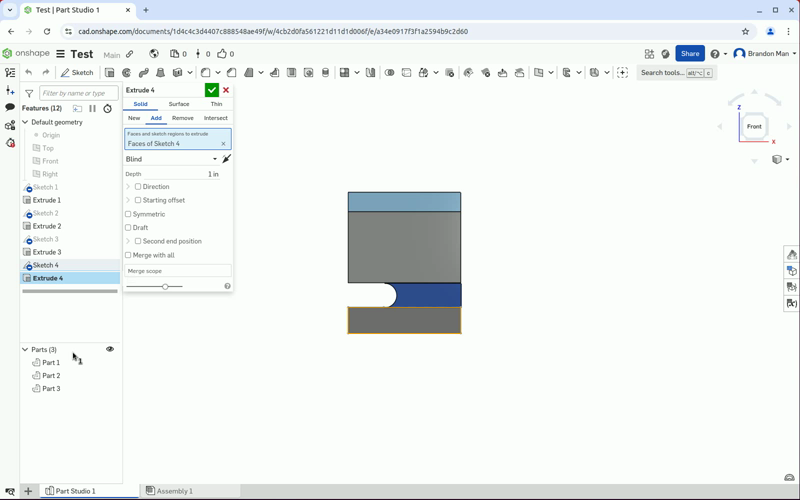
mouse_move(143, 106)
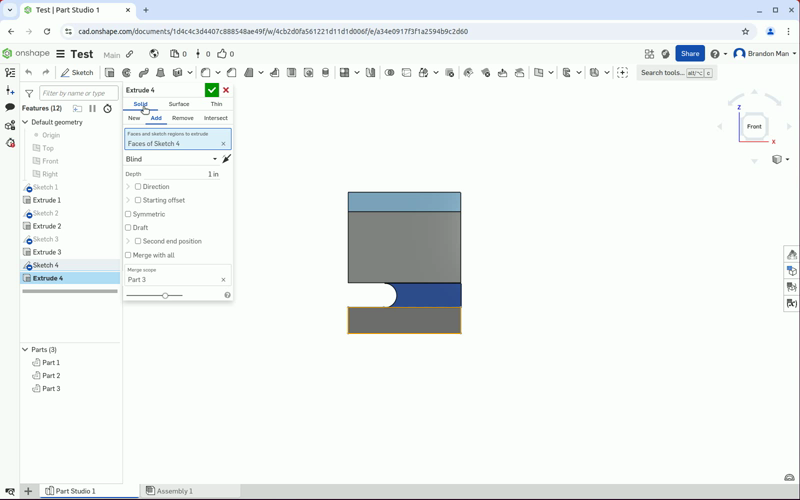
click(143, 106)
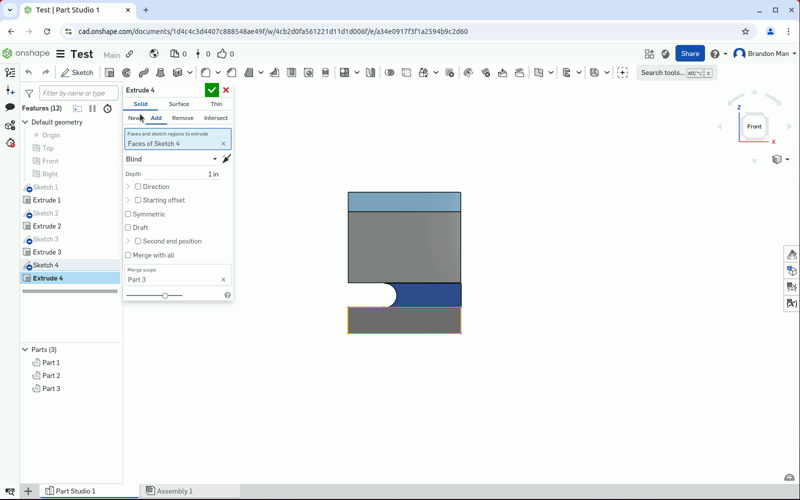
mouse_move(137, 120)
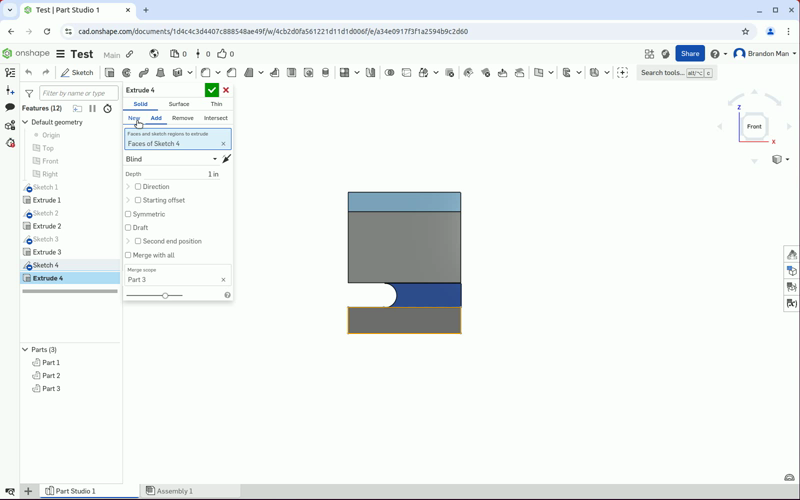
click(137, 120)
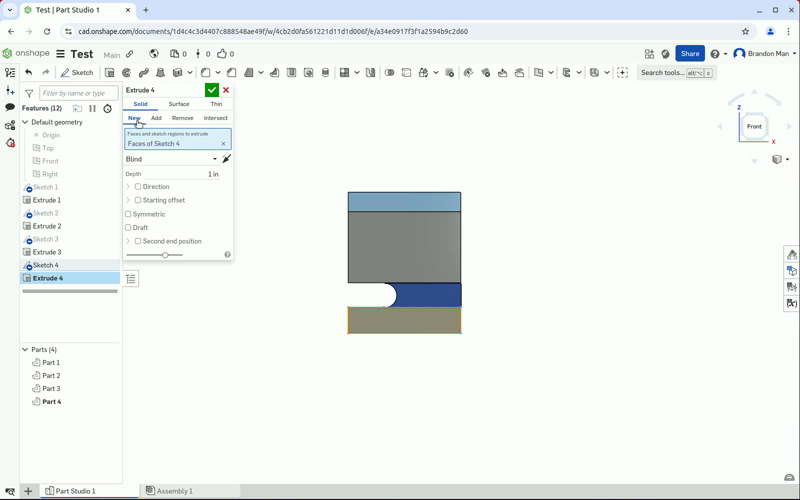
key(tab, 4)
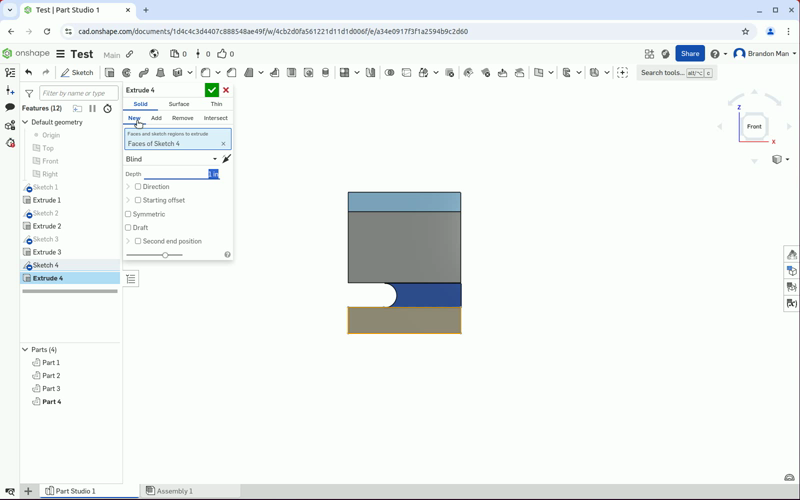
text(3.851)
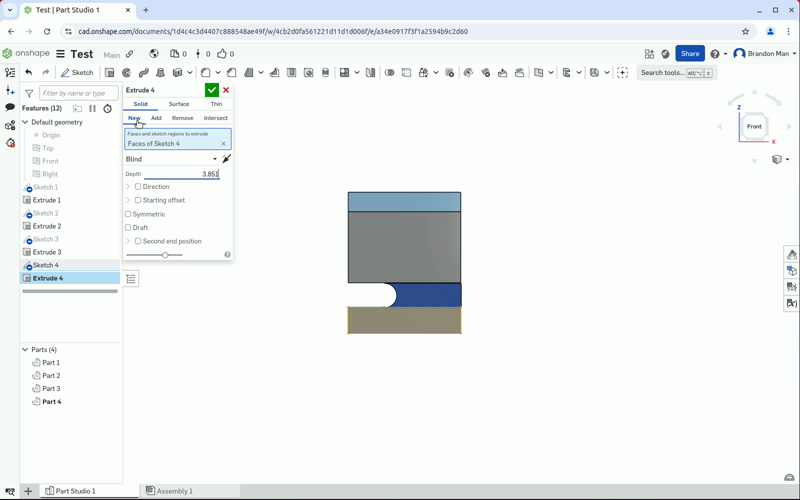
key(enter)
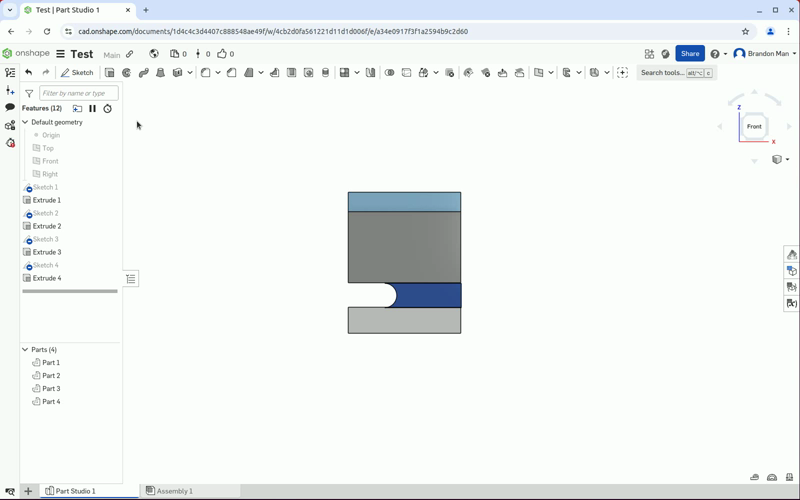
key(shift+h)
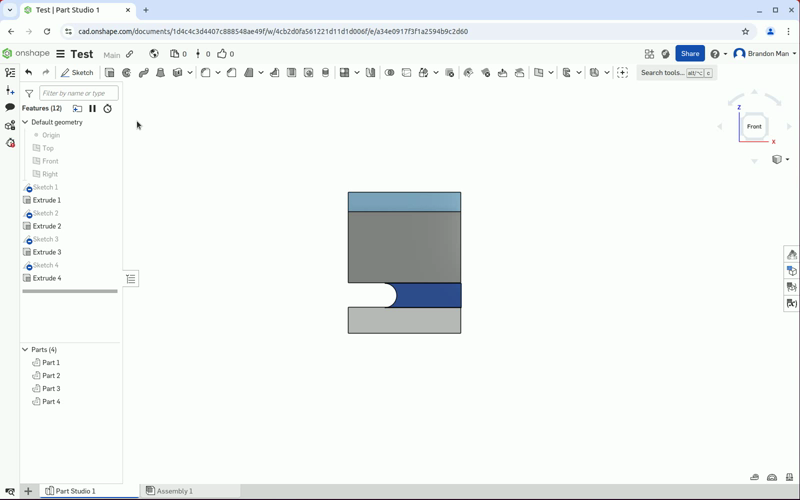
key(shift+h)
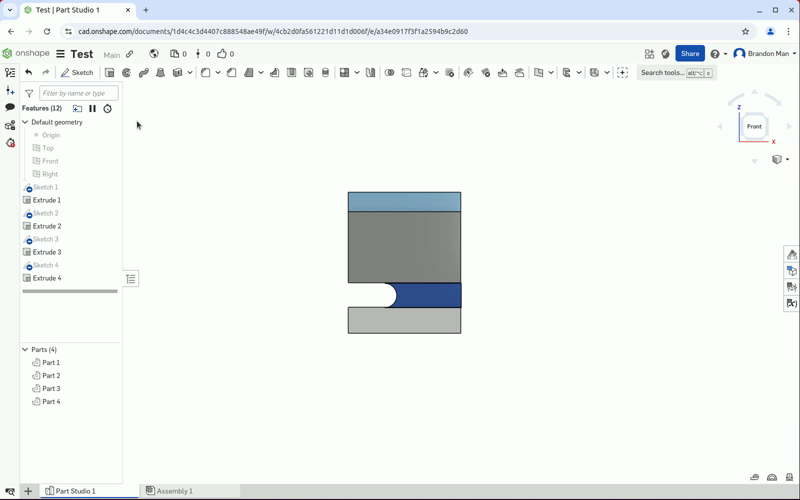
mouse_move(73, 189)
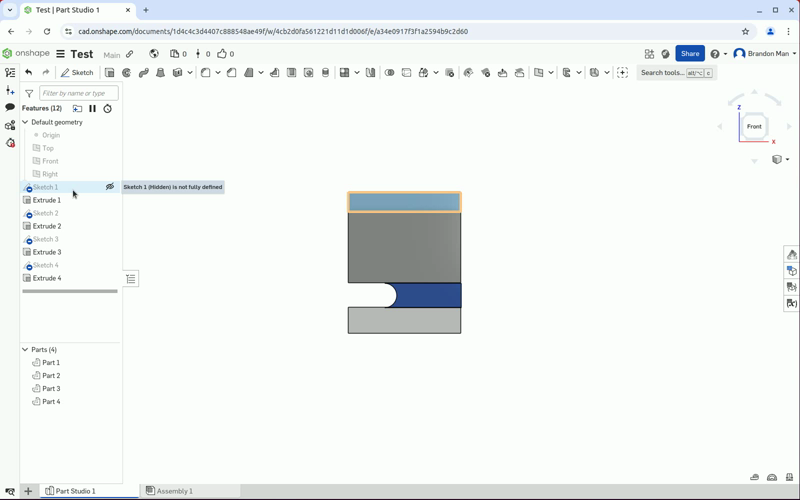
click(73, 189)
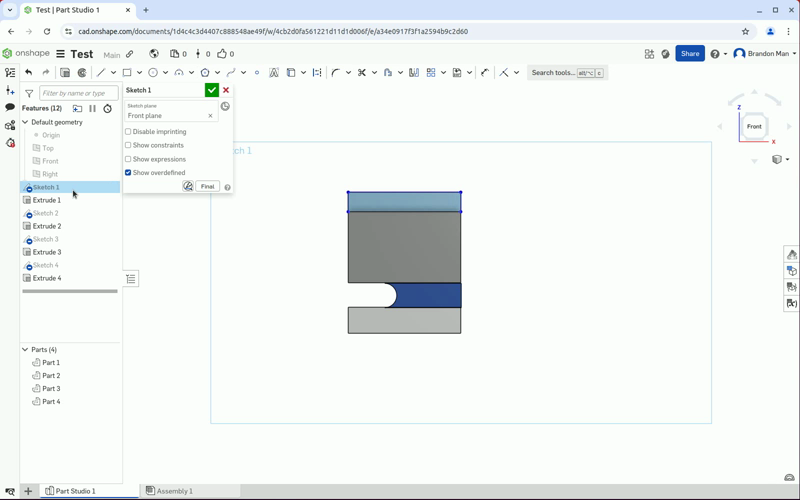
mouse_move(229, 92)
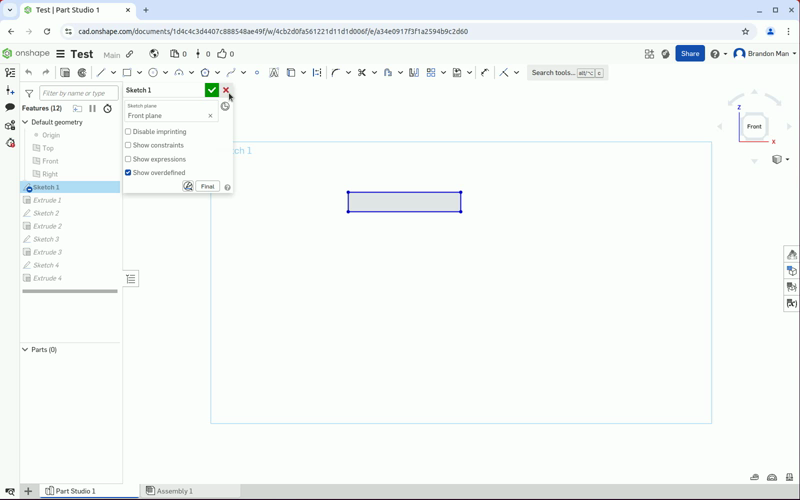
click(229, 92)
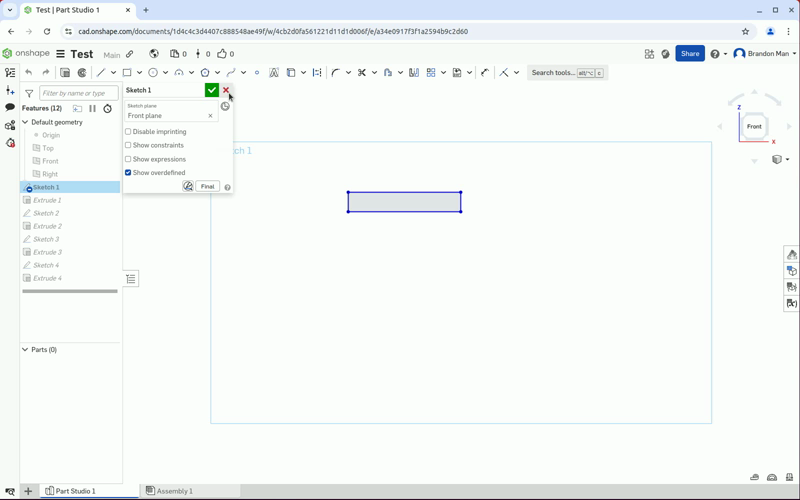
key(shift+s)
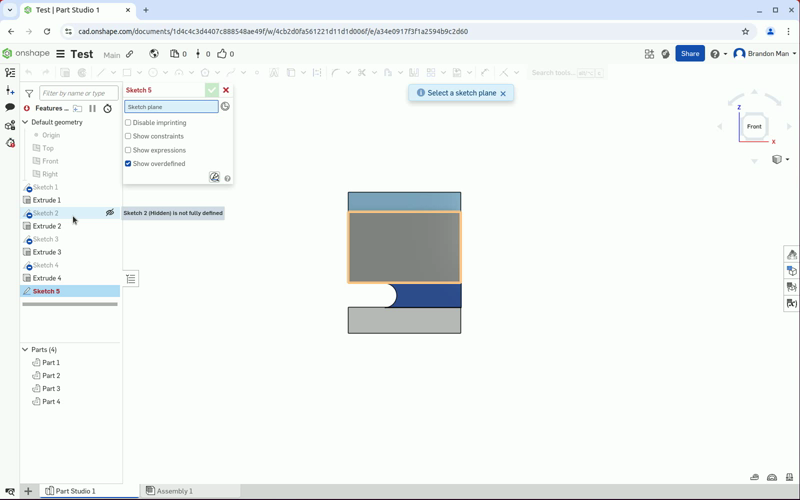
scroll(3)
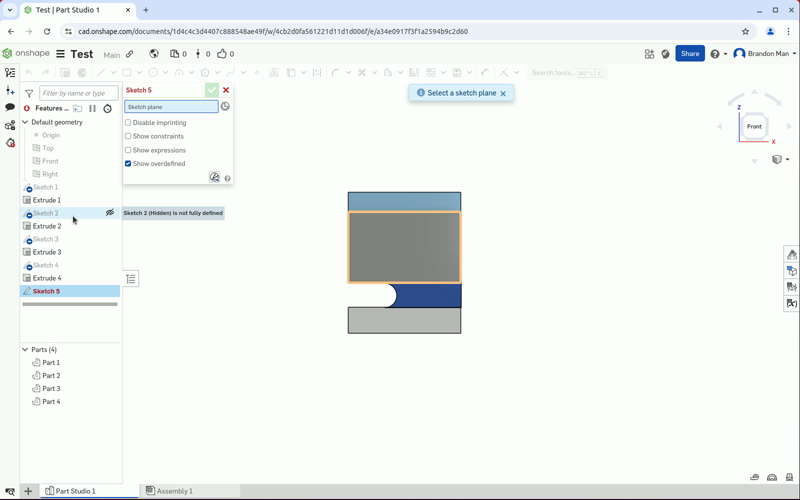
mouse_move(73, 163)
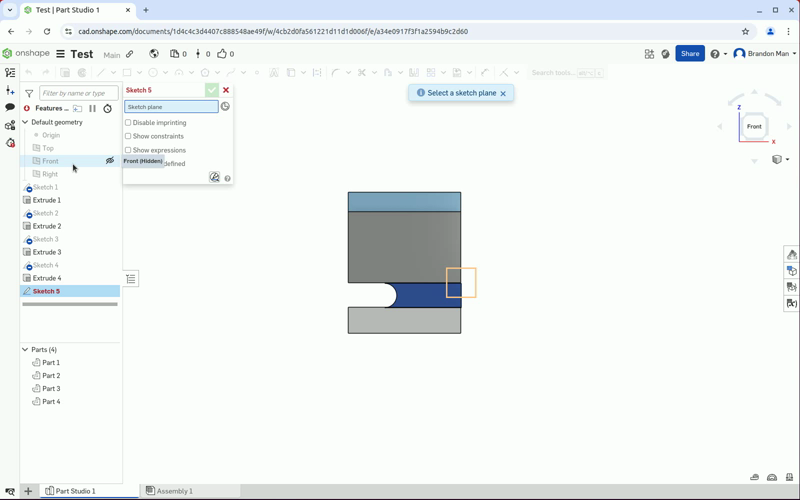
click(73, 163)
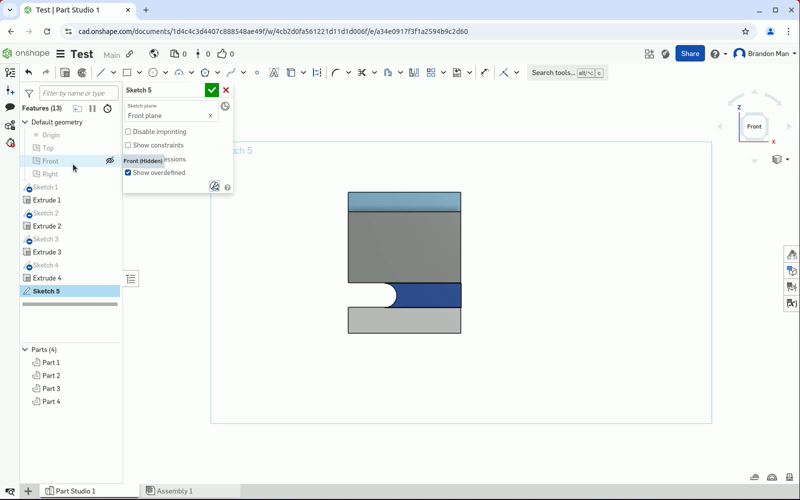
mouse_move(73, 352)
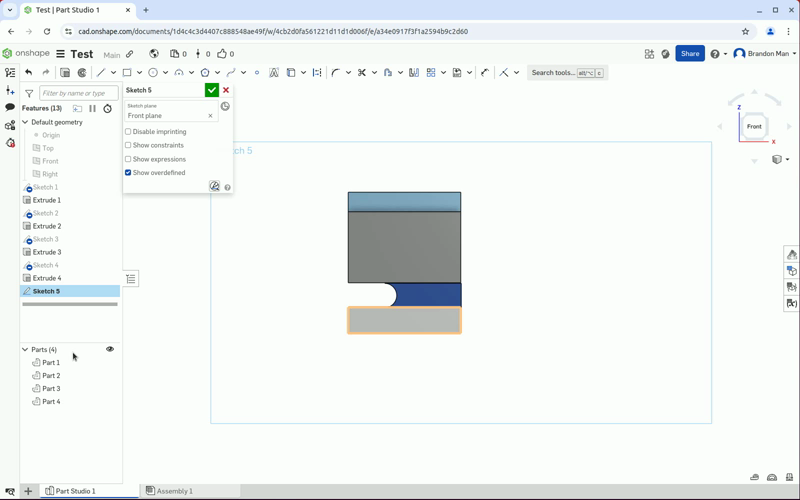
key(y)
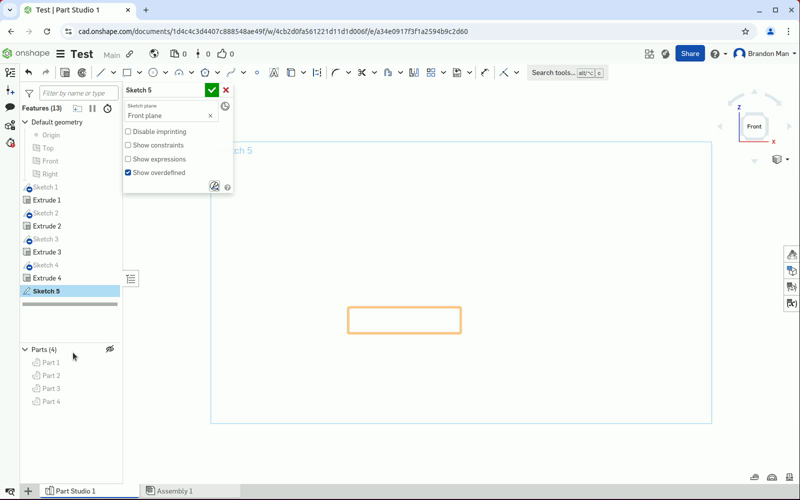
key(l)
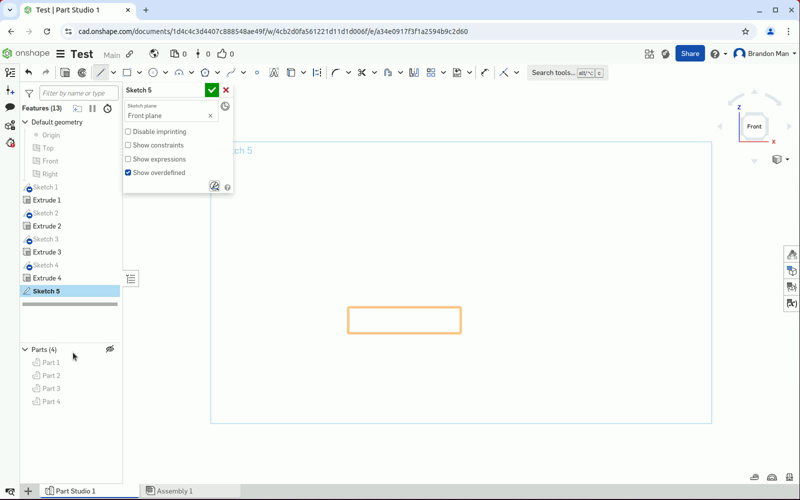
key_down(shift)
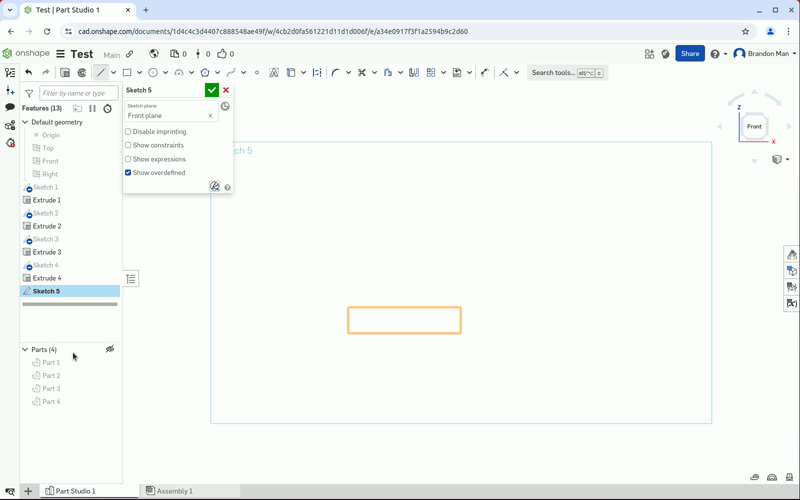
mouse_move(348, 307)
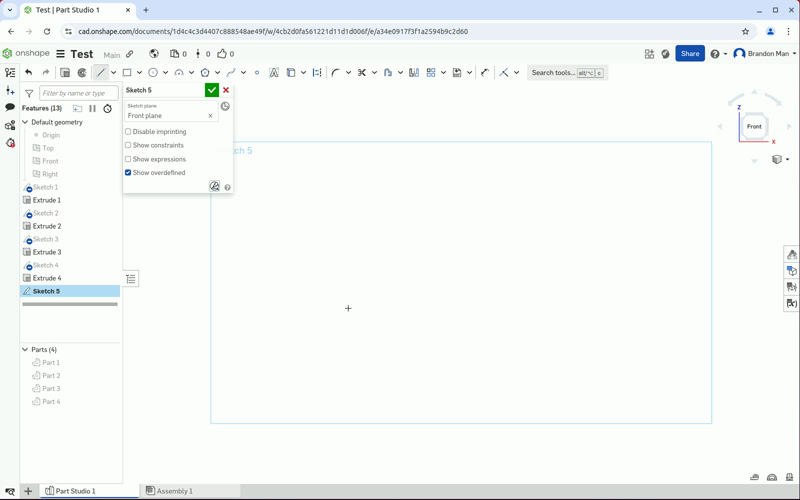
click(348, 307)
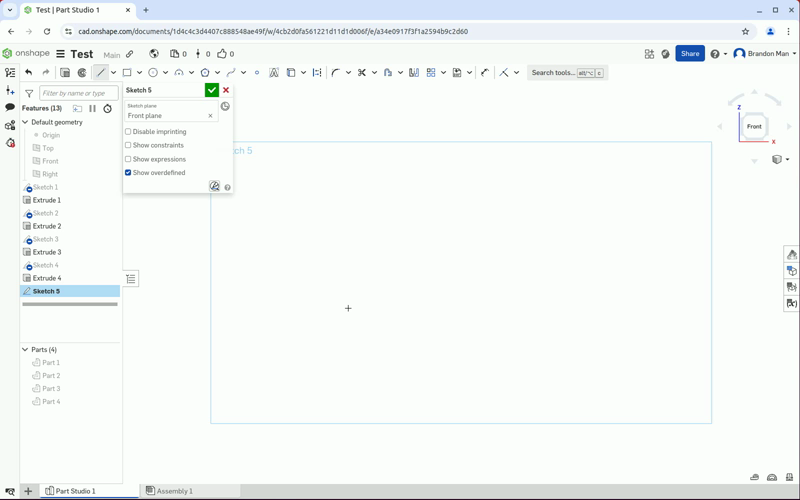
key_up(shift)
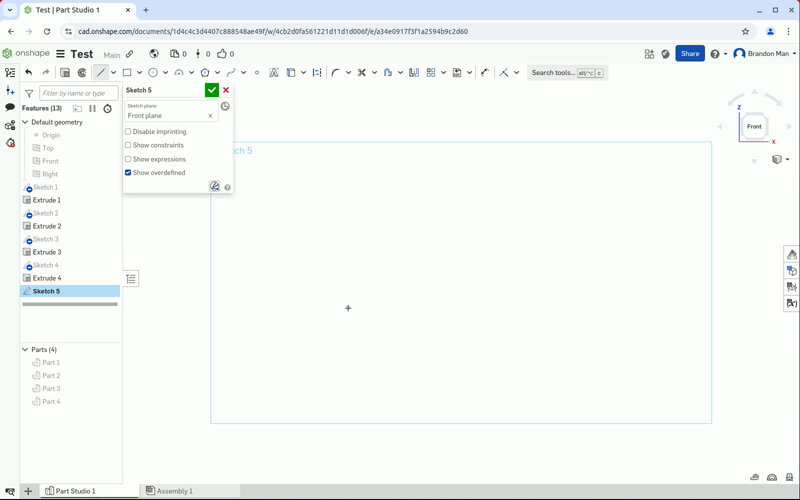
key_down(shift)
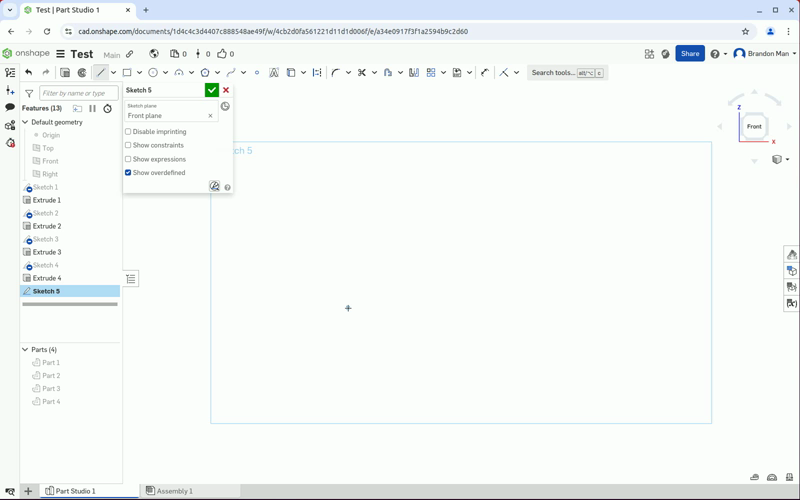
mouse_move(378, 307)
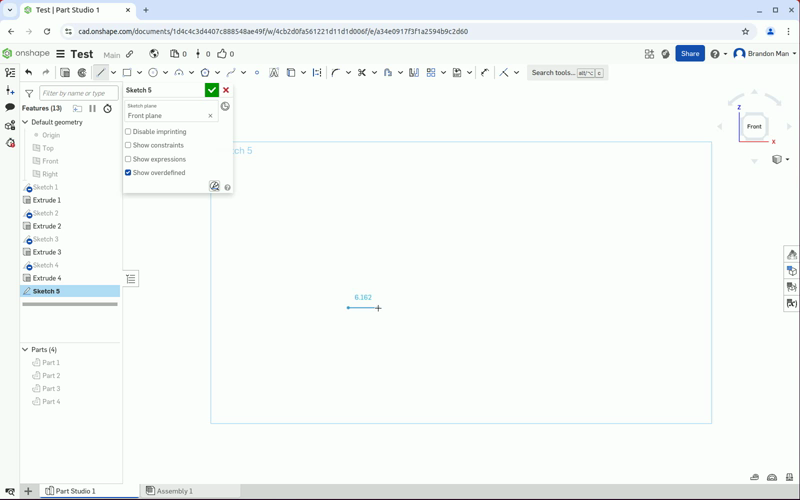
mouse_move(384, 307)
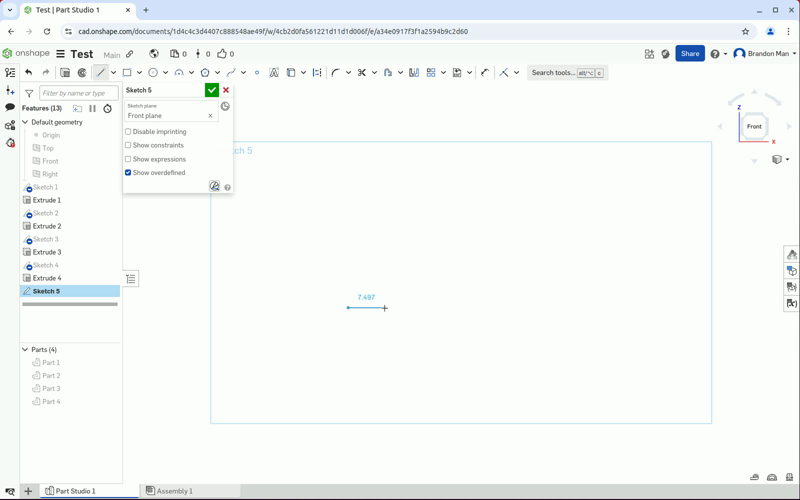
click(384, 307)
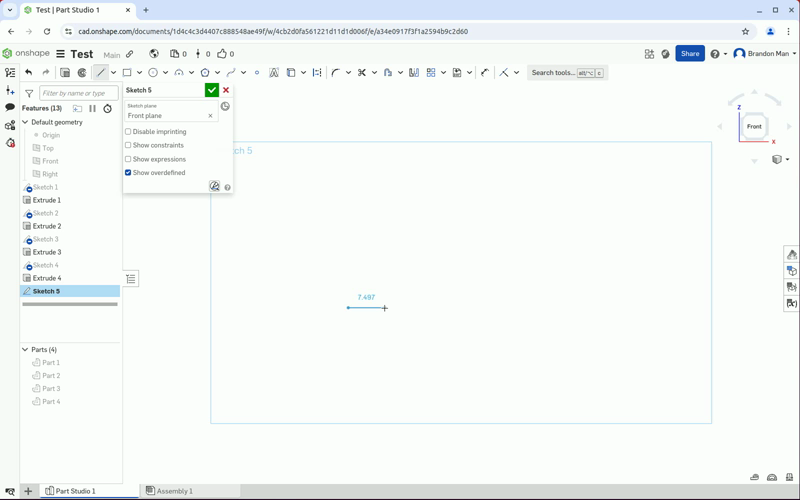
key_up(shift)
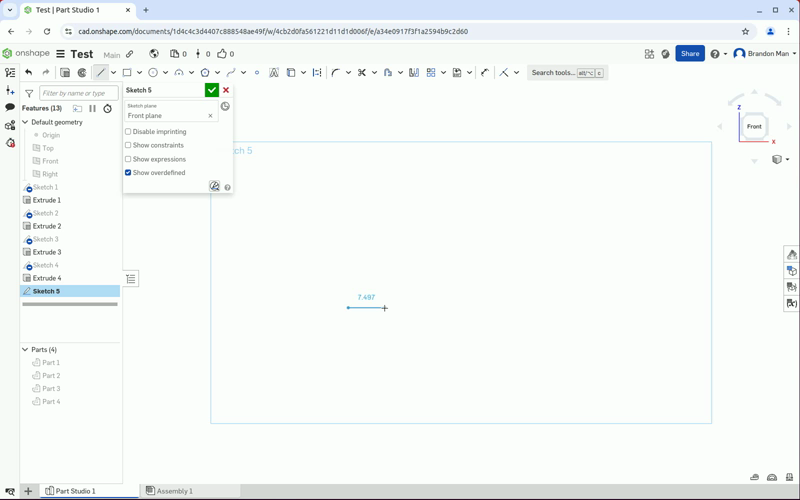
key(esc)
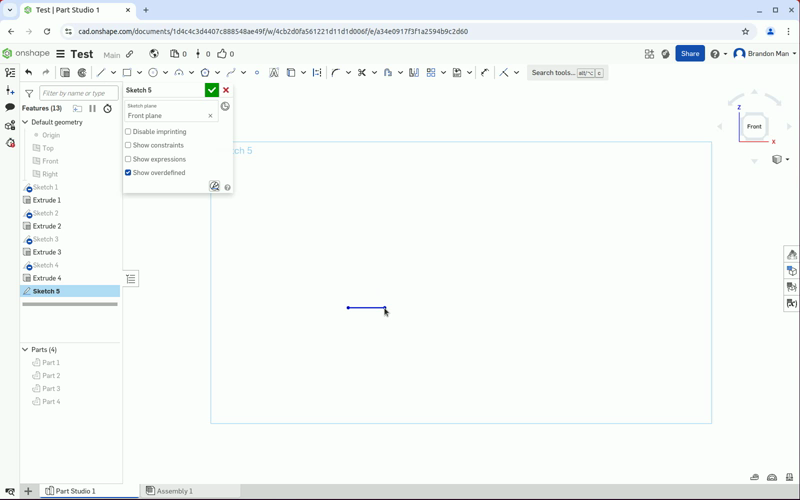
key(a)
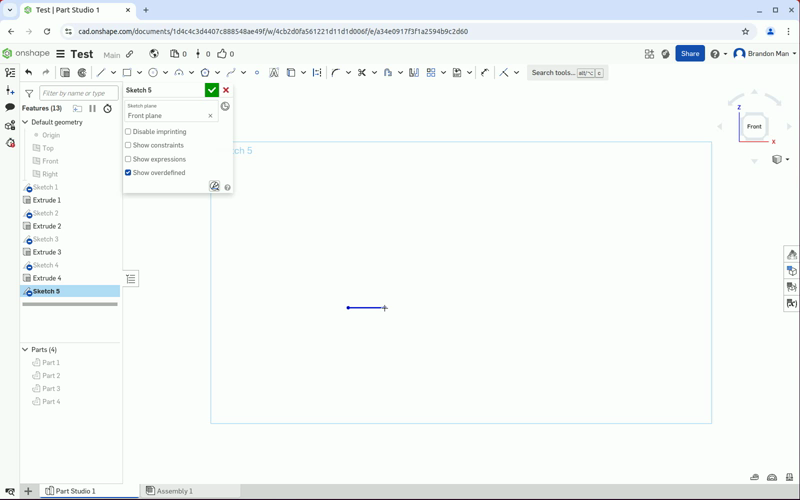
mouse_move(384, 307)
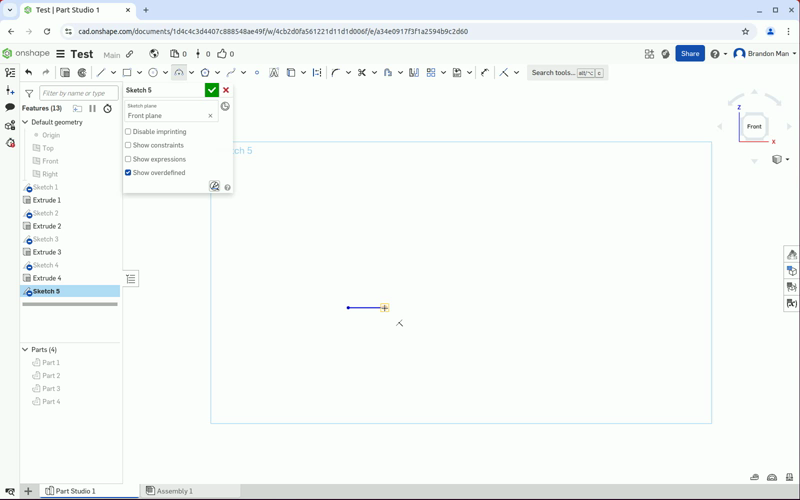
click(384, 307)
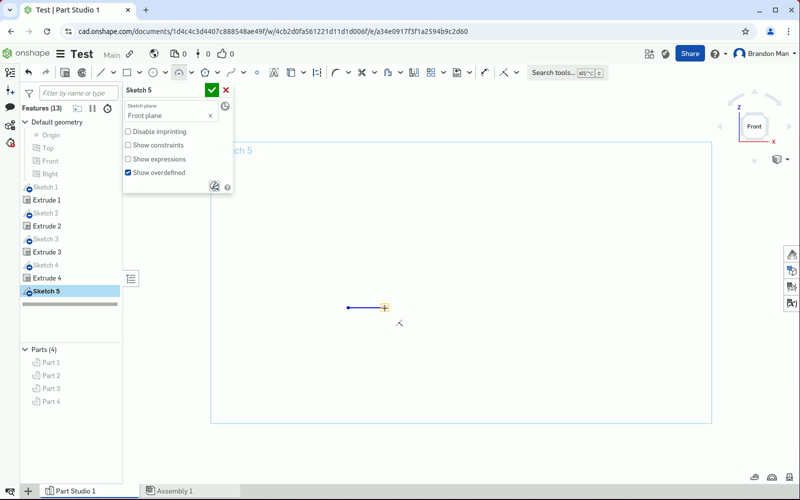
key_down(shift)
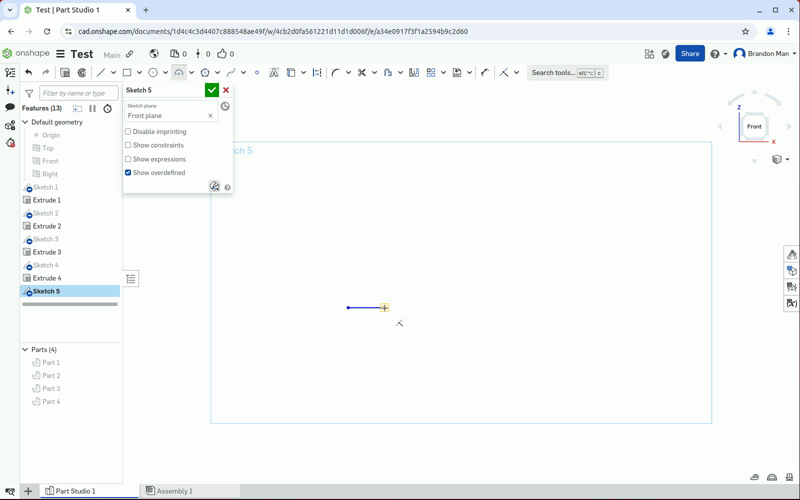
mouse_move(384, 282)
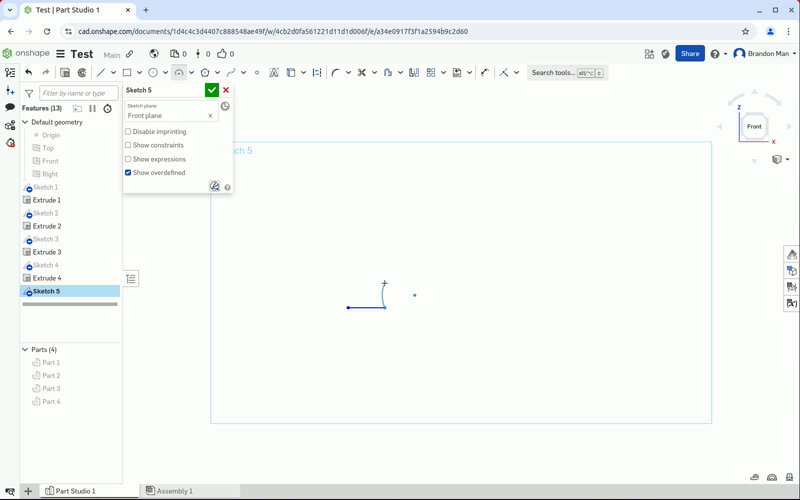
click(384, 282)
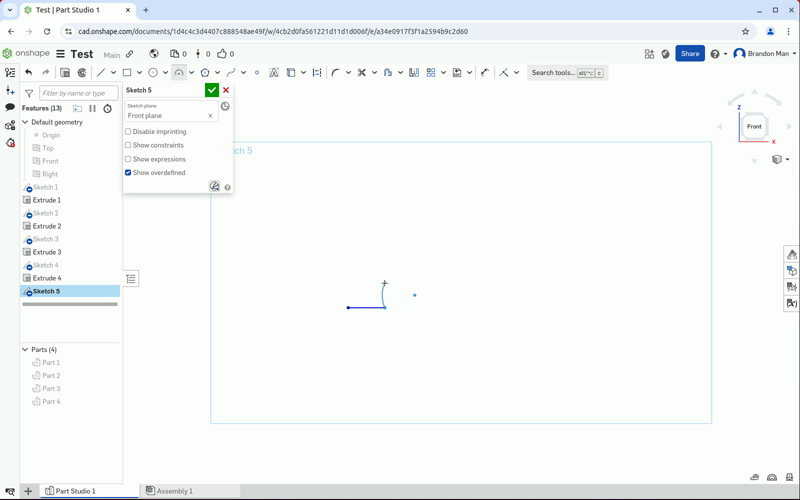
mouse_move(396, 295)
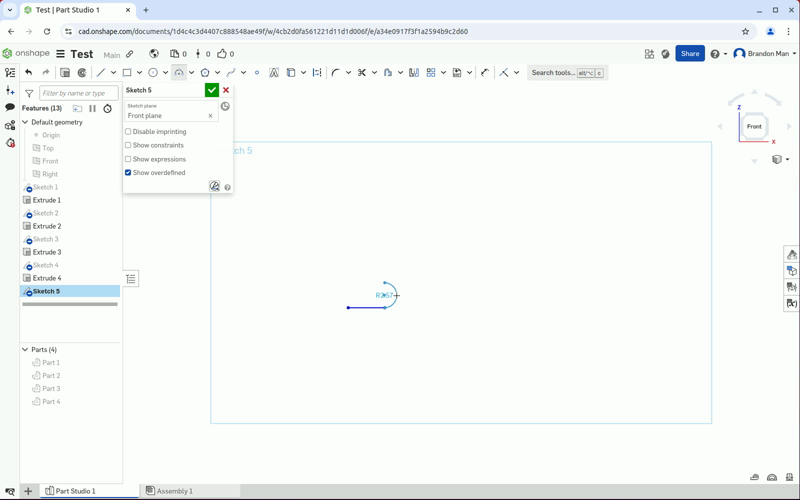
click(396, 295)
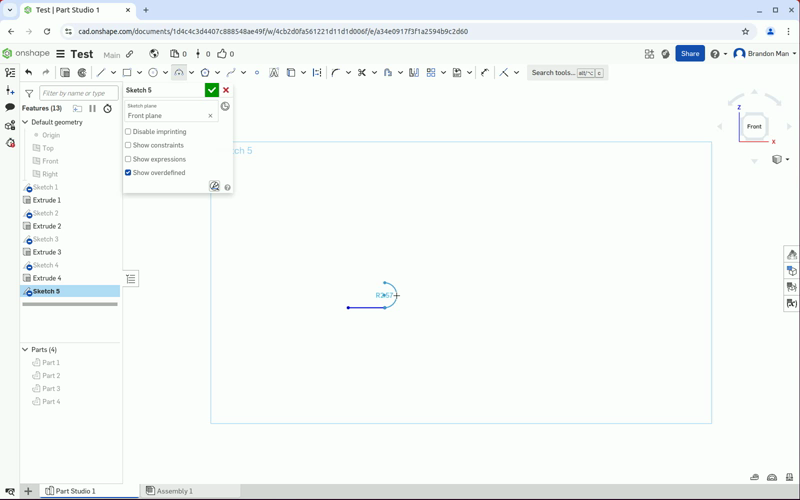
key_up(shift)
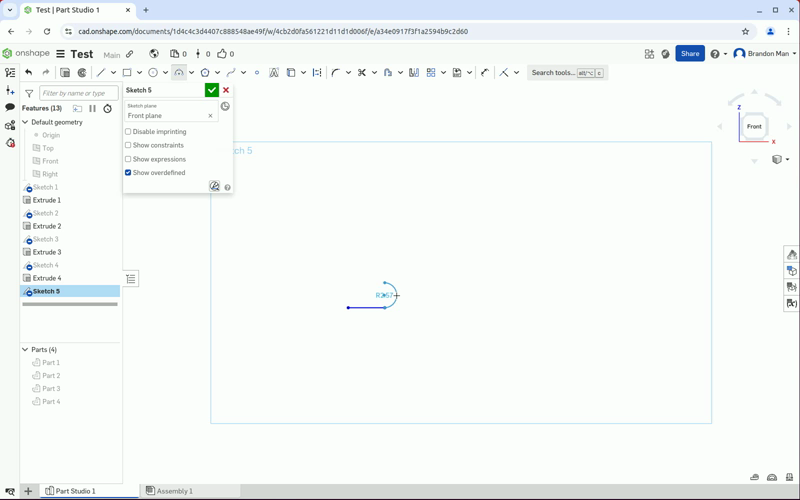
key(esc)
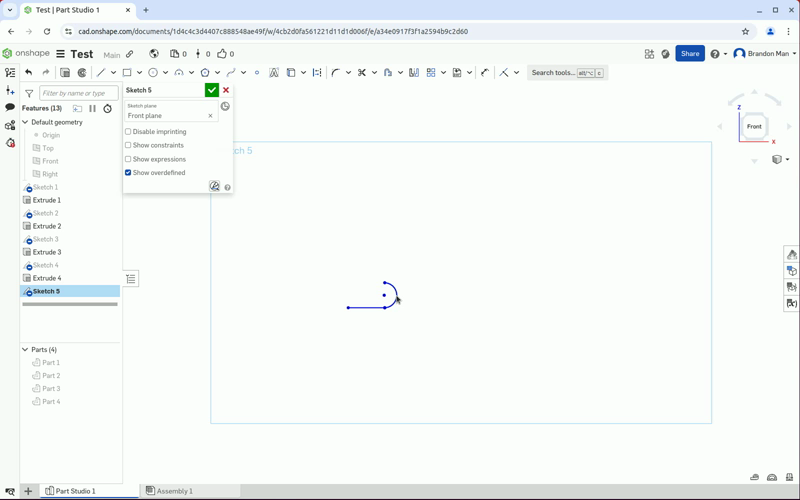
key(l)
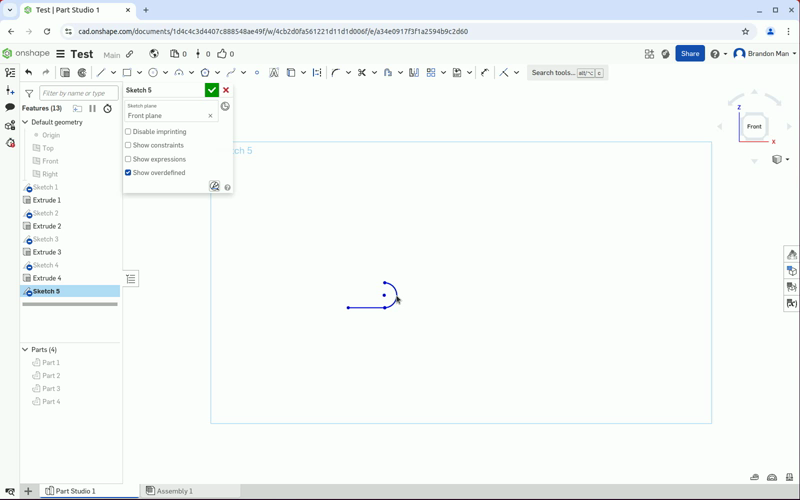
mouse_move(384, 282)
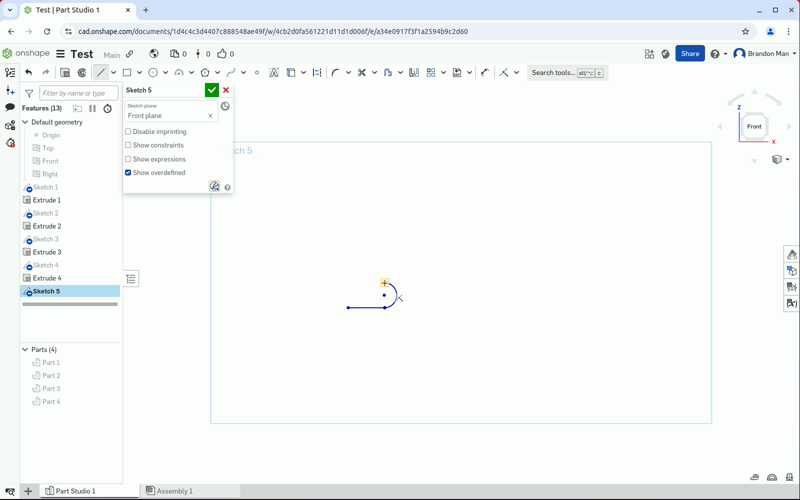
click(384, 282)
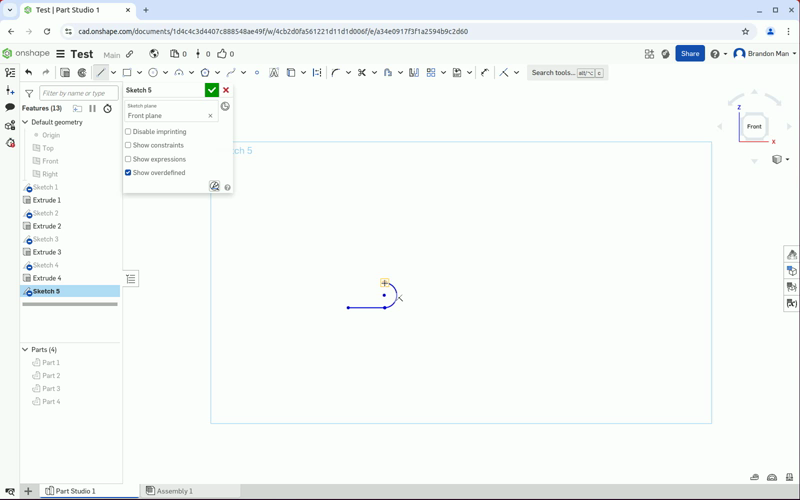
key_down(shift)
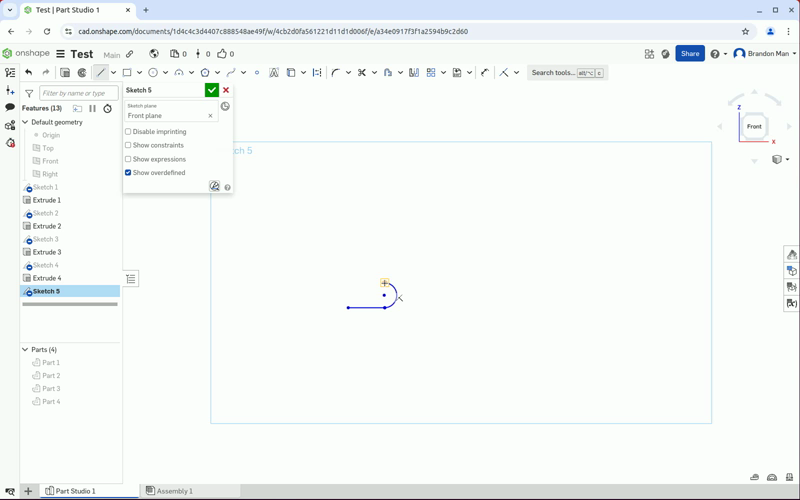
mouse_move(414, 282)
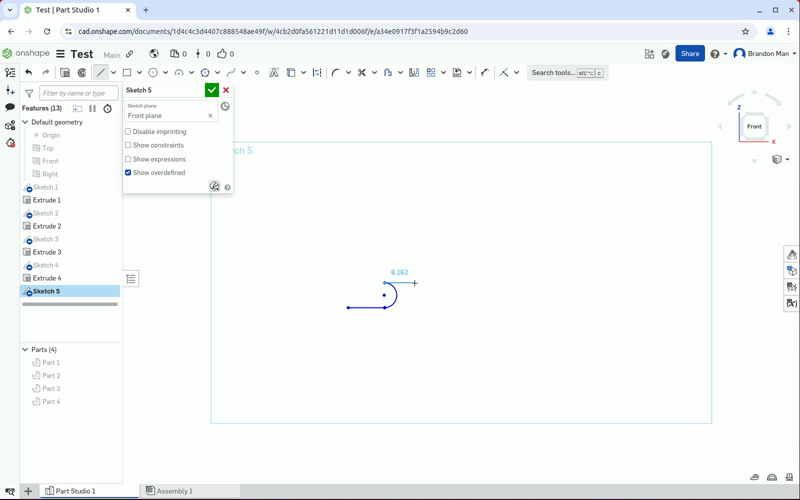
mouse_move(348, 282)
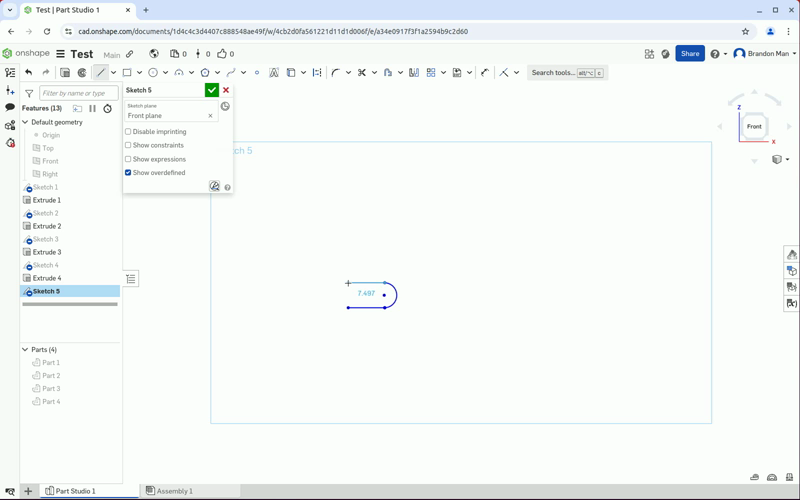
click(348, 282)
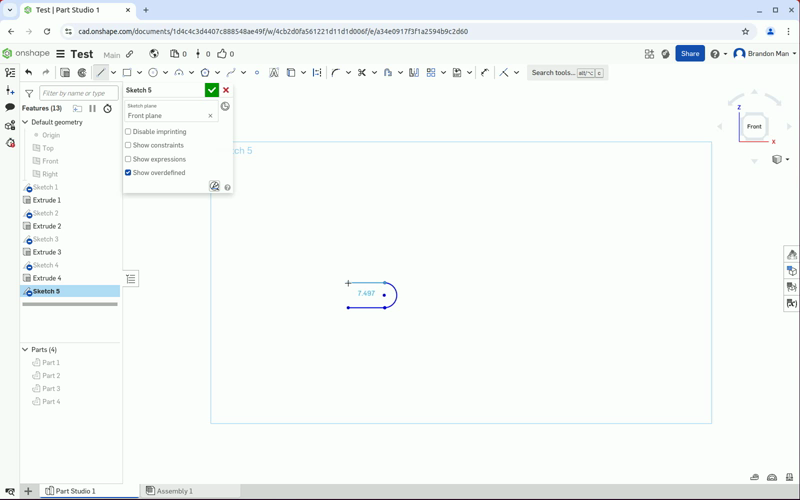
key_up(shift)
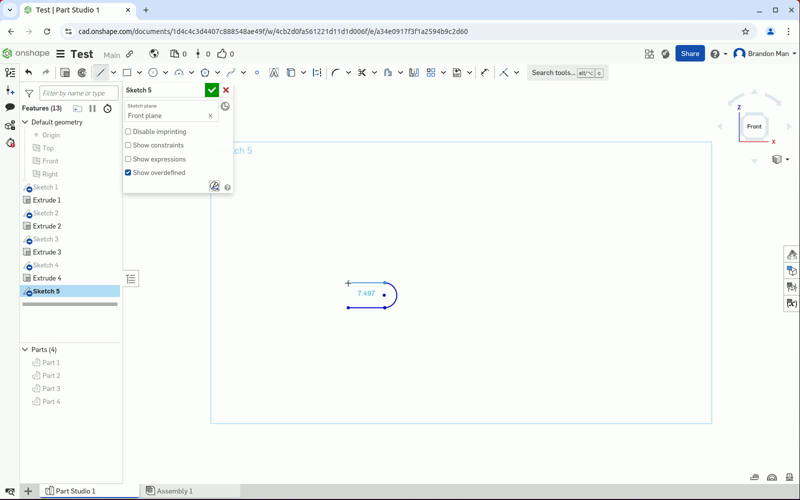
mouse_move(378, 282)
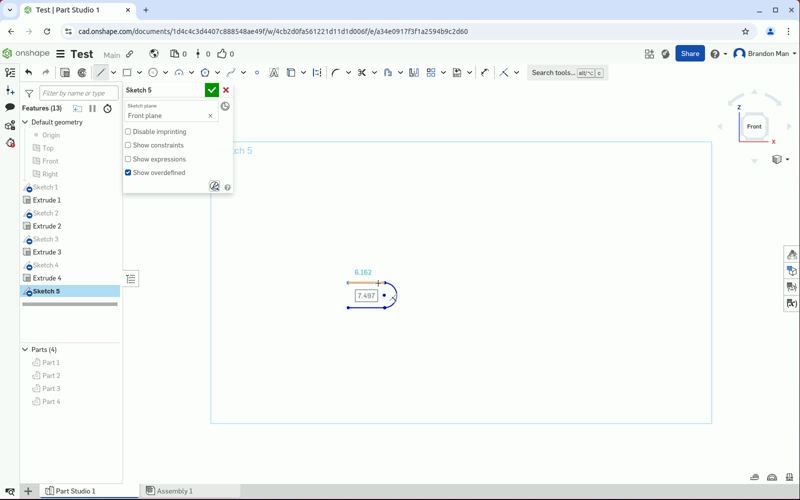
key_down(shift)
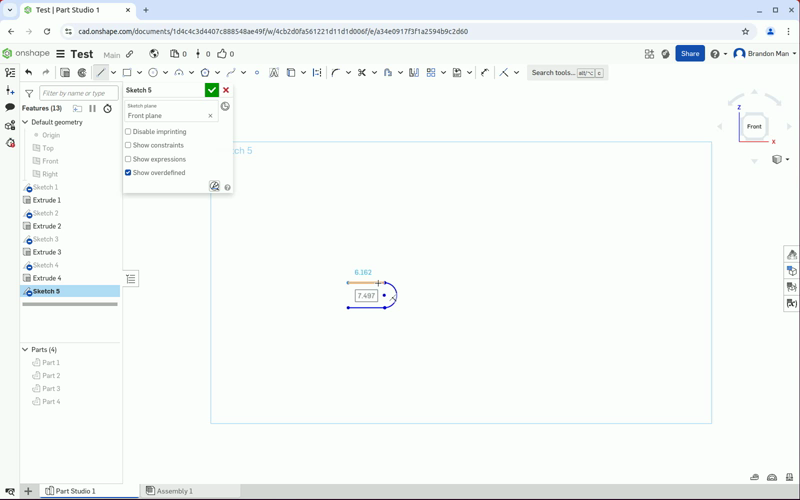
mouse_move(348, 307)
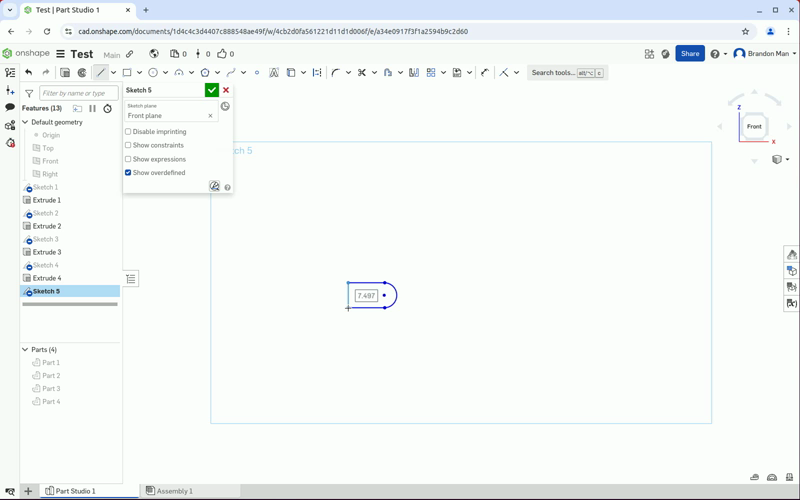
key_up(shift)
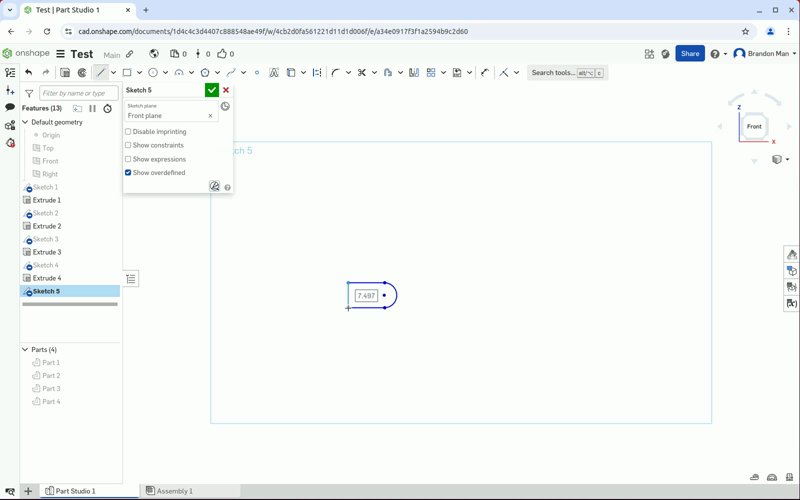
click(348, 307)
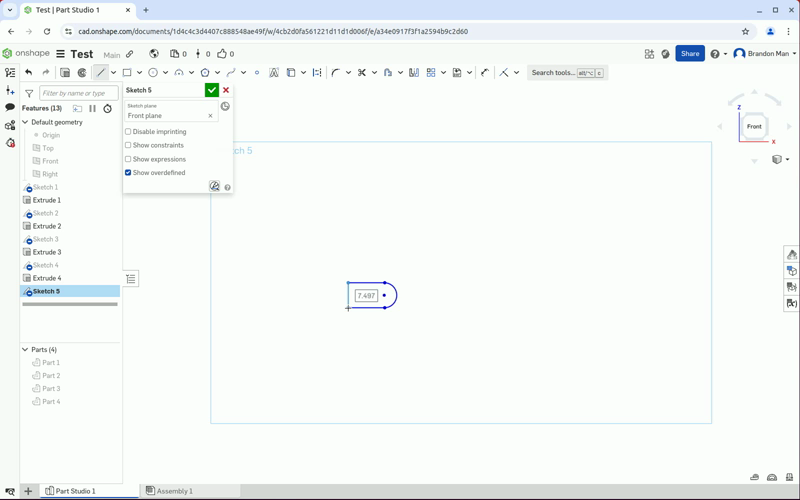
key(esc)
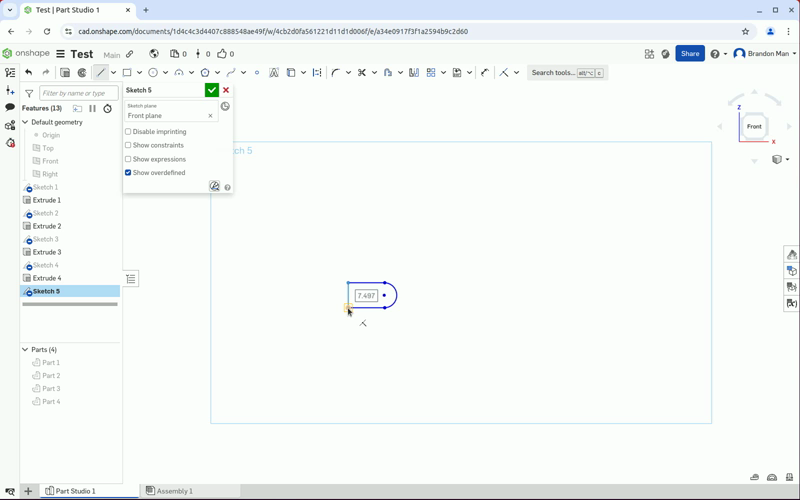
mouse_move(389, 303)
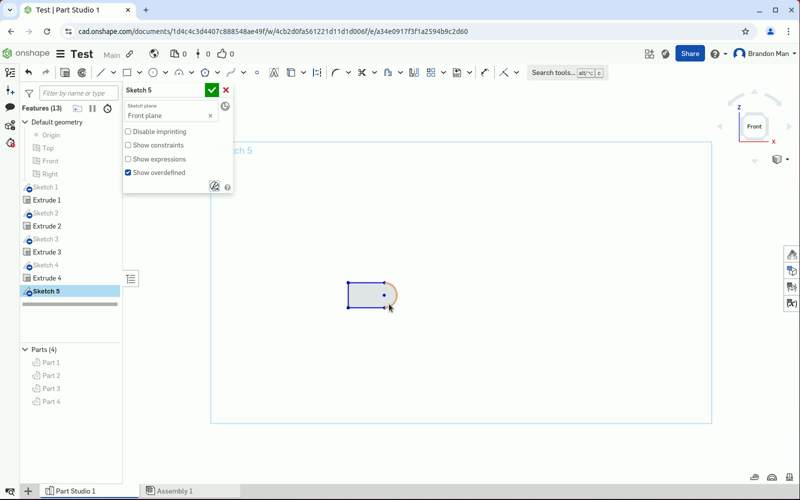
scroll(6)
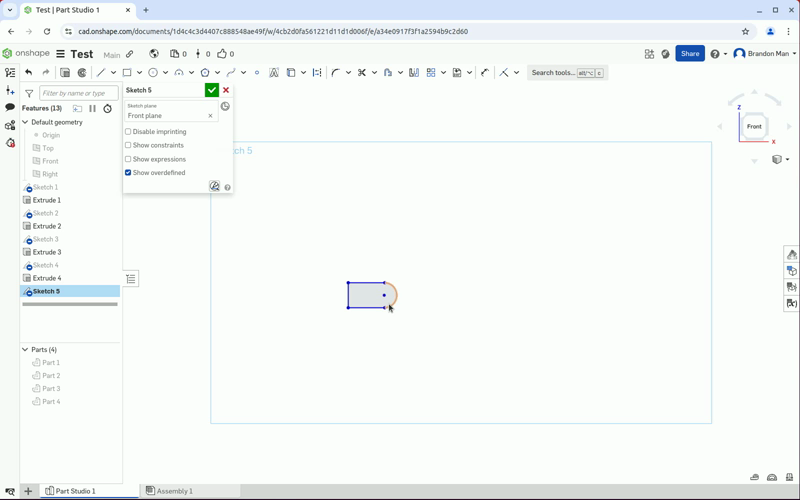
scroll(6)
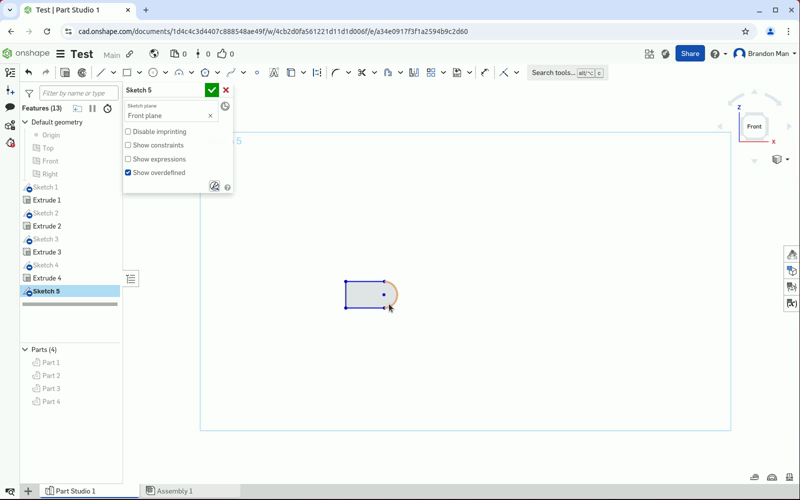
scroll(6)
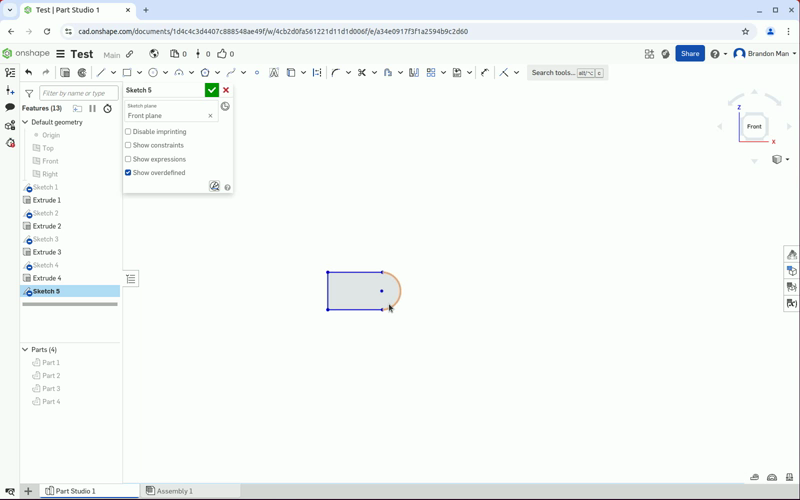
scroll(6)
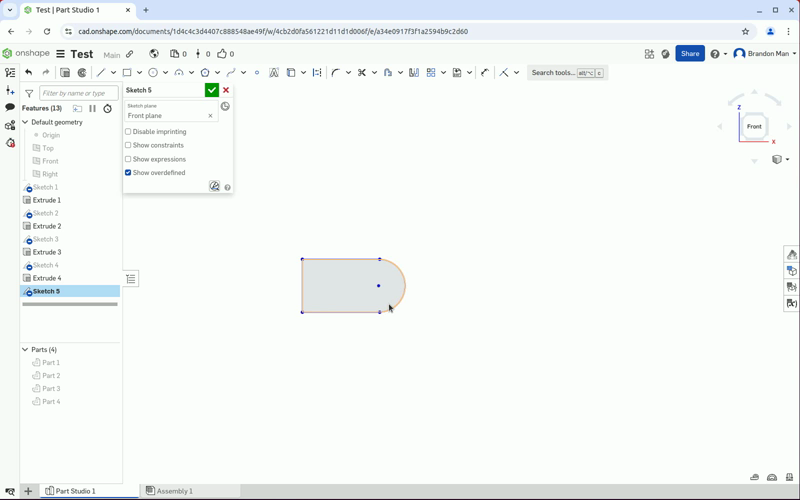
scroll(6)
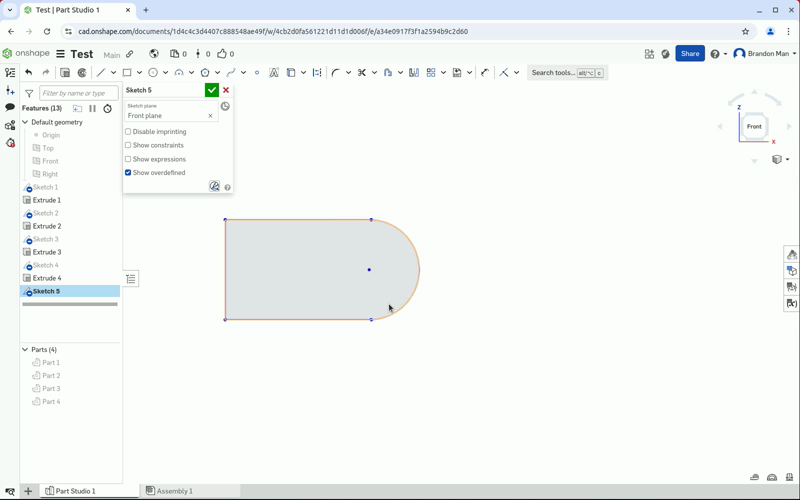
scroll(6)
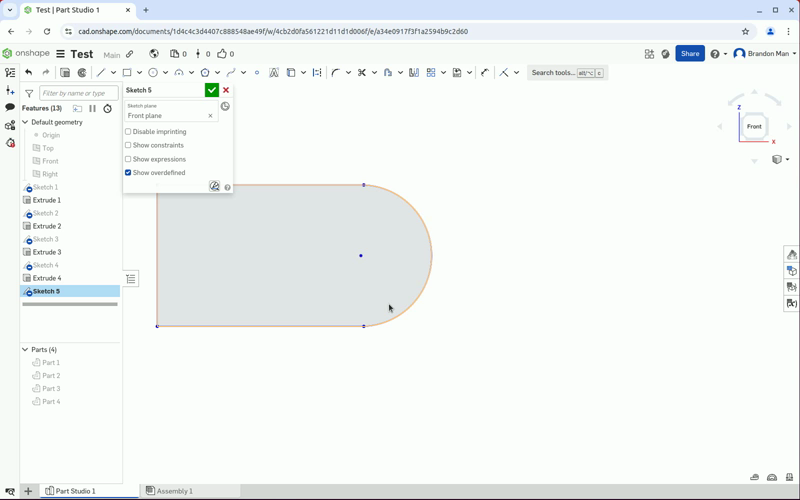
scroll(6)
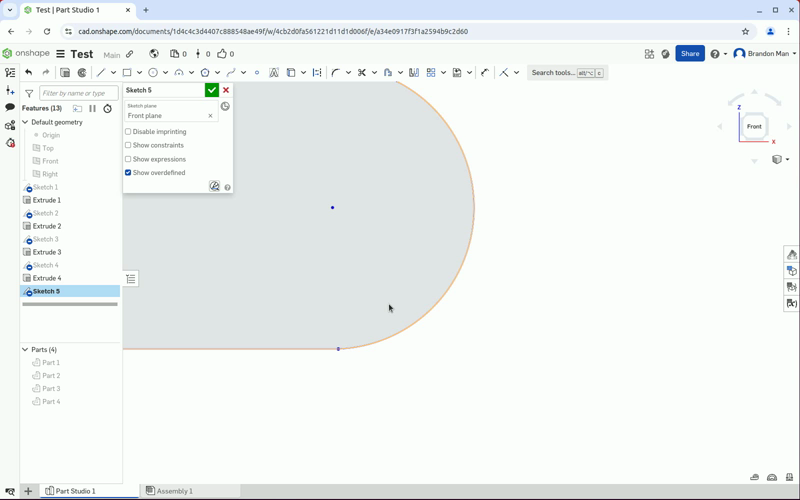
click(389, 303)
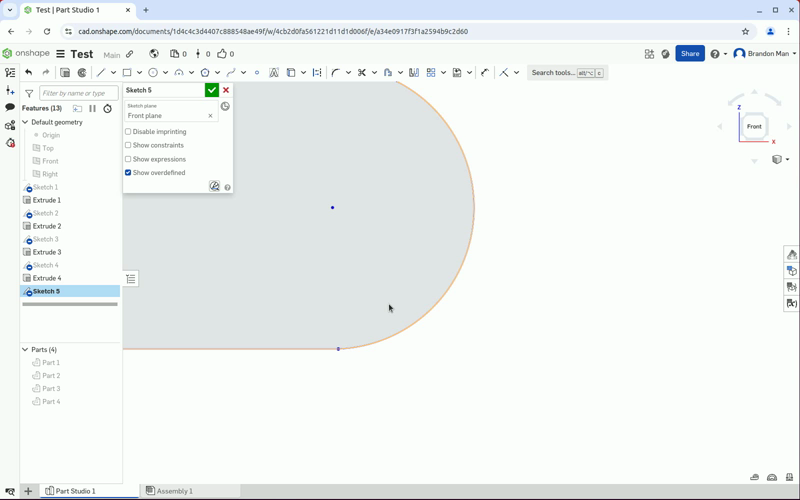
scroll(-6)
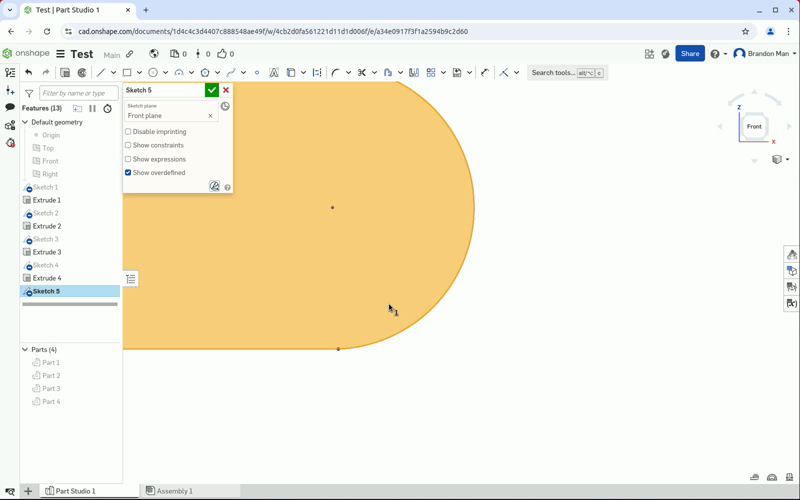
scroll(-6)
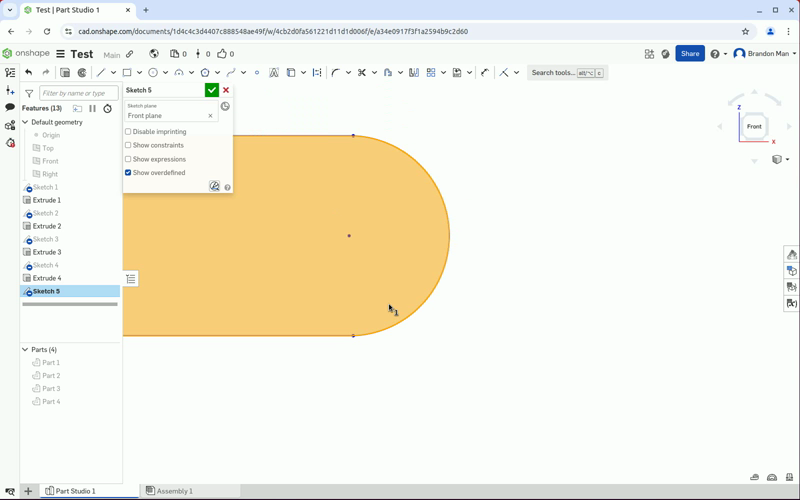
scroll(-6)
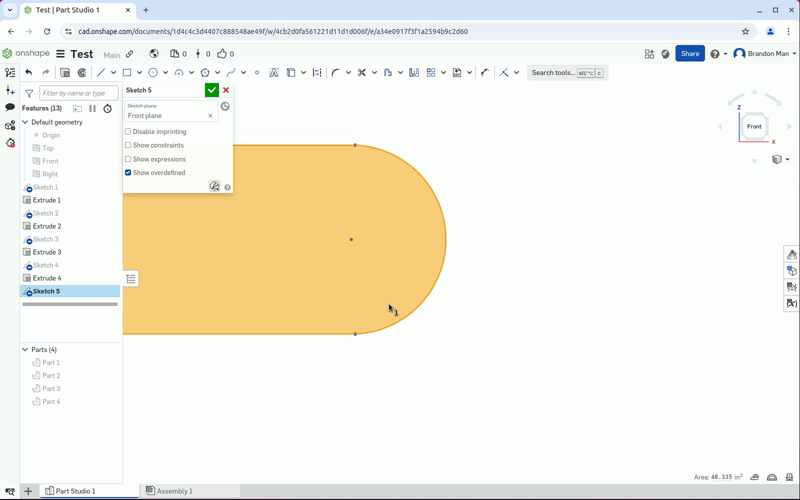
scroll(-6)
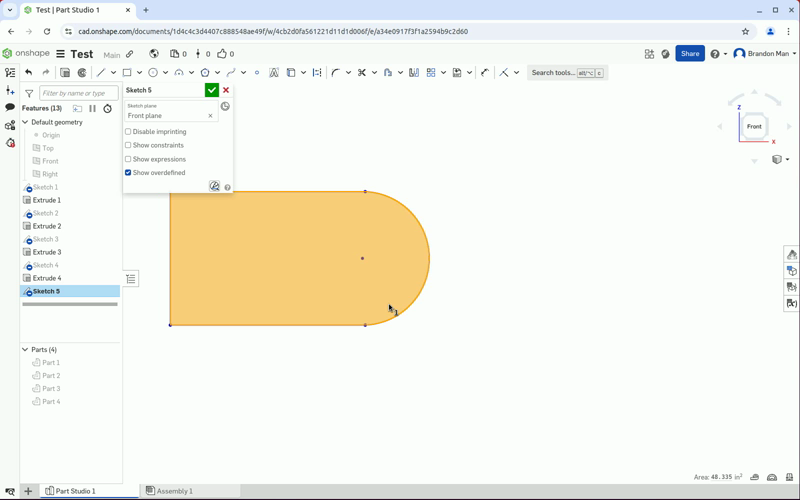
scroll(-6)
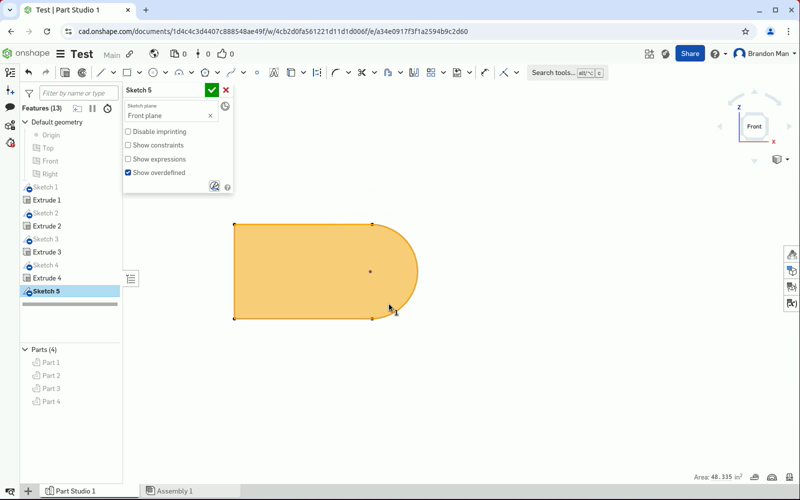
scroll(-6)
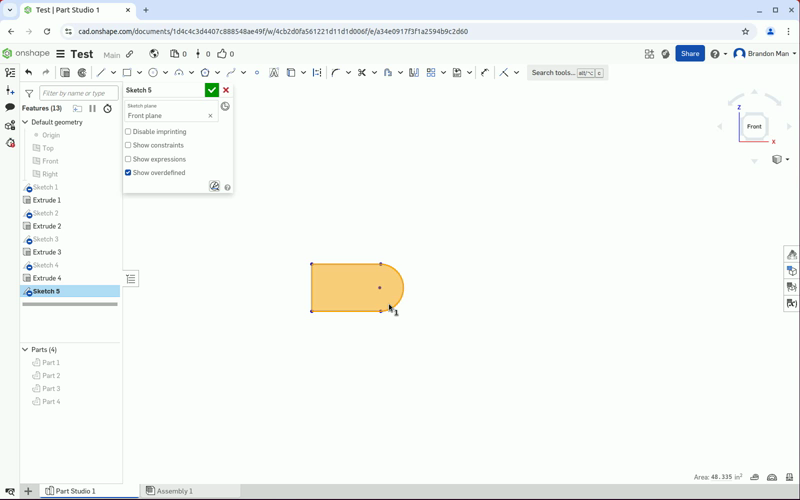
scroll(-6)
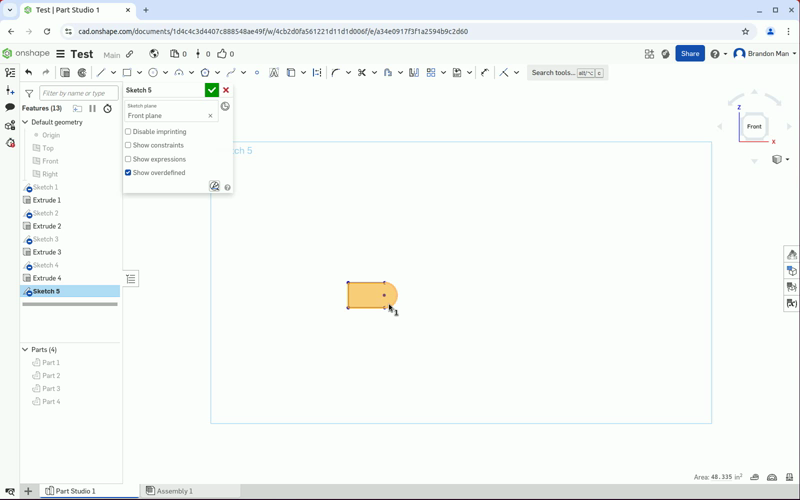
mouse_move(73, 352)
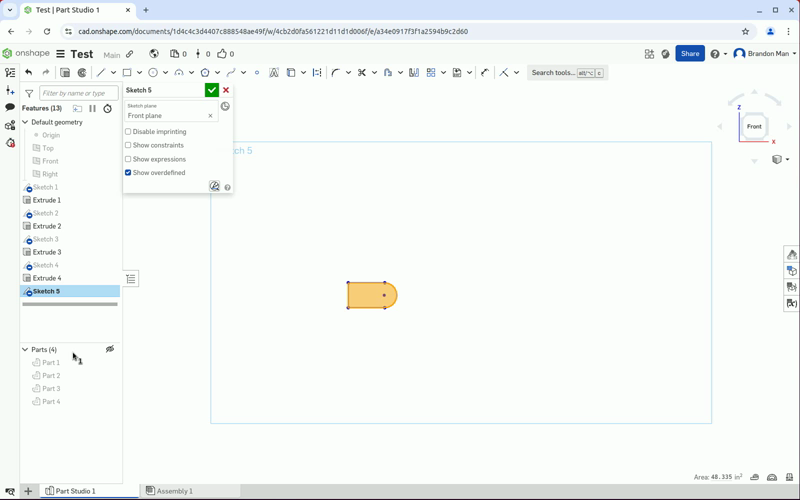
key(shift+y)
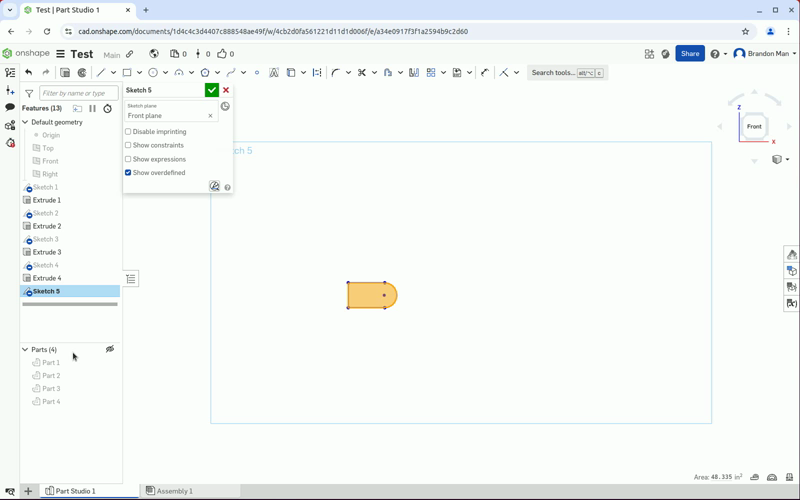
key(shift+e)
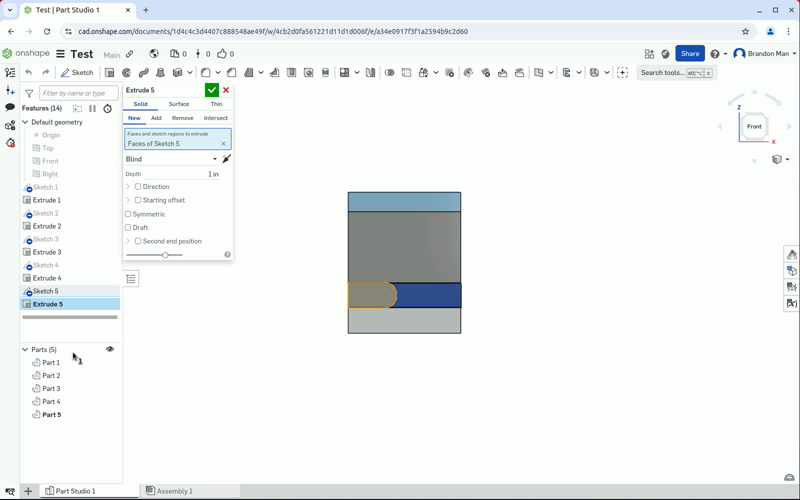
mouse_move(143, 106)
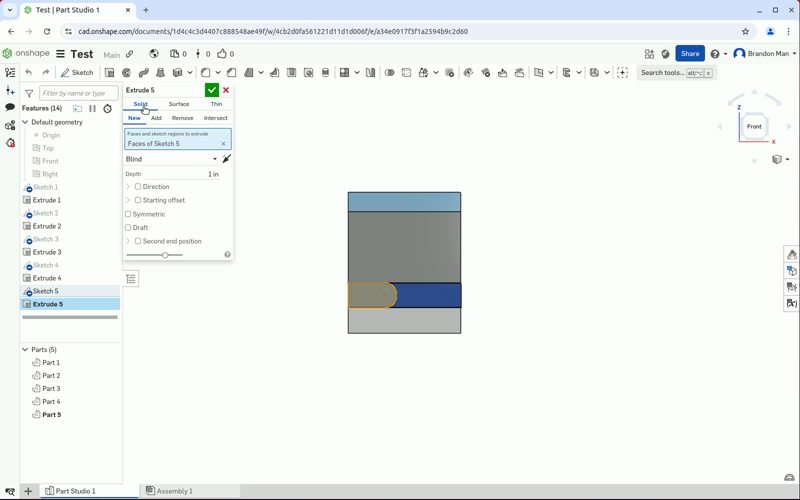
click(143, 106)
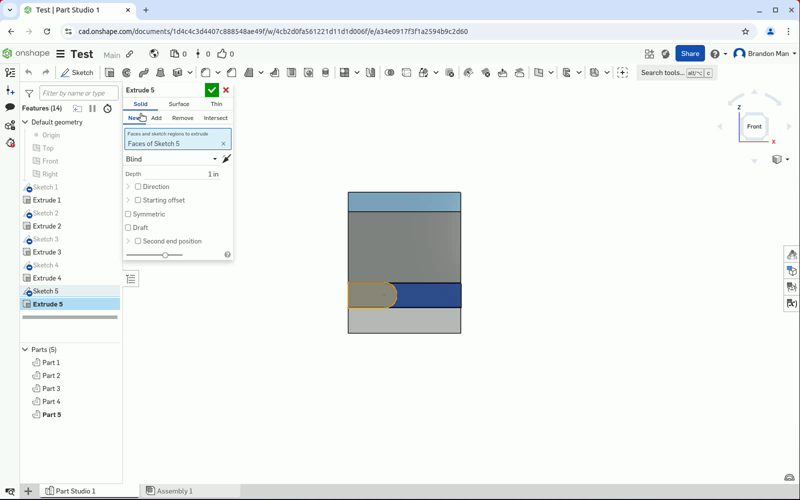
mouse_move(137, 120)
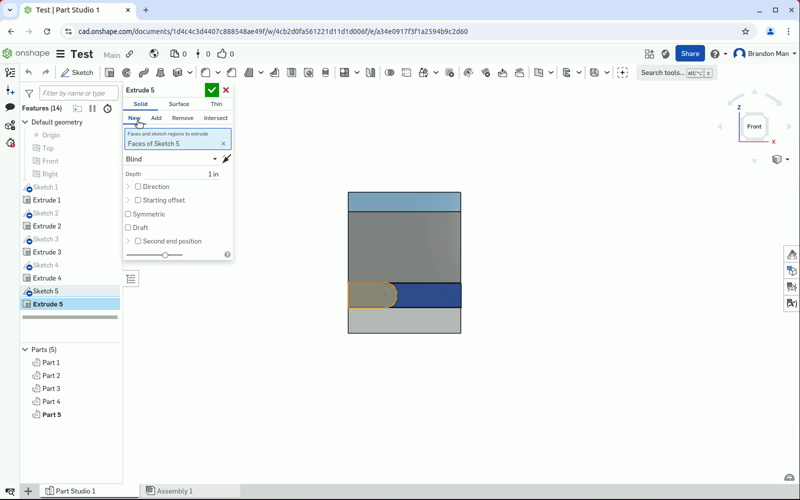
click(137, 120)
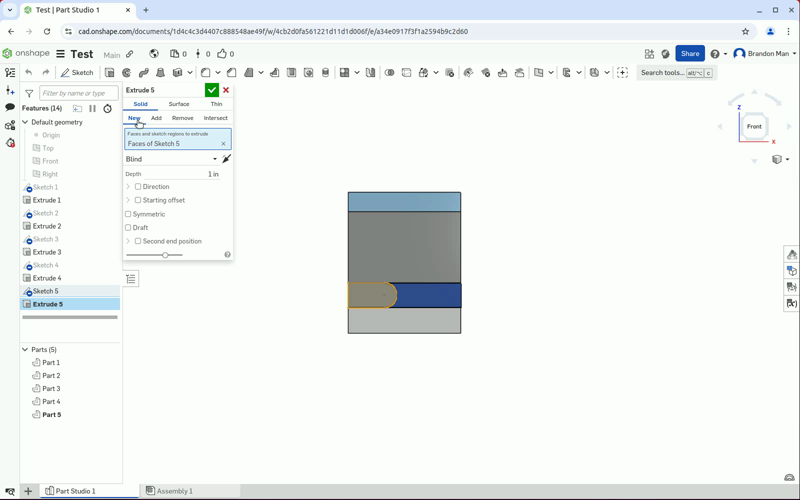
key(tab, 4)
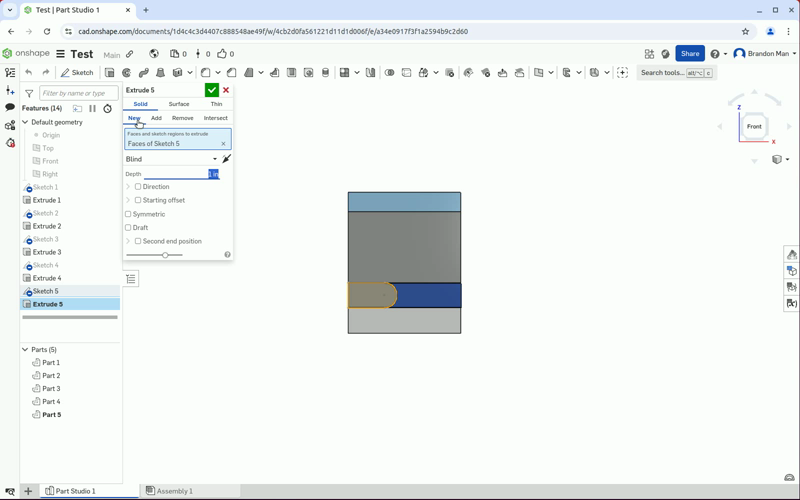
text(2.407)
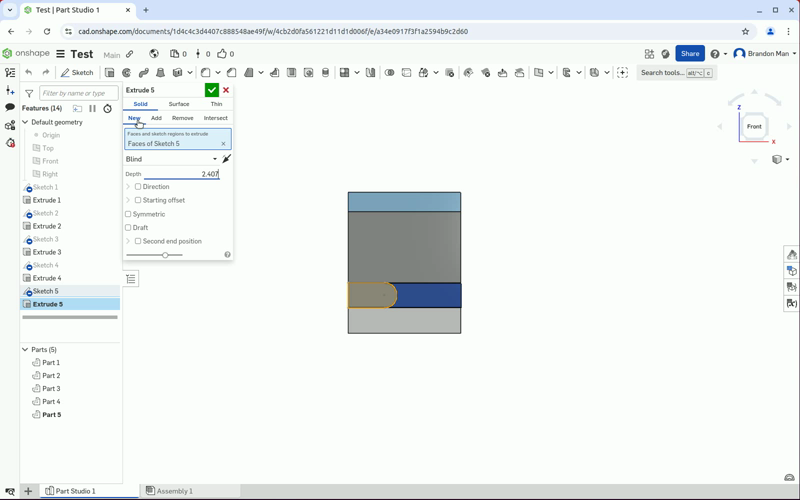
key(enter)
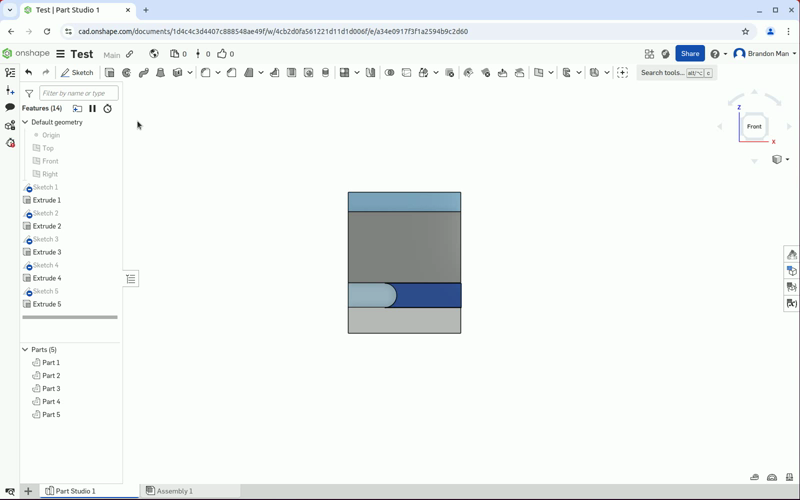
key(shift+h)
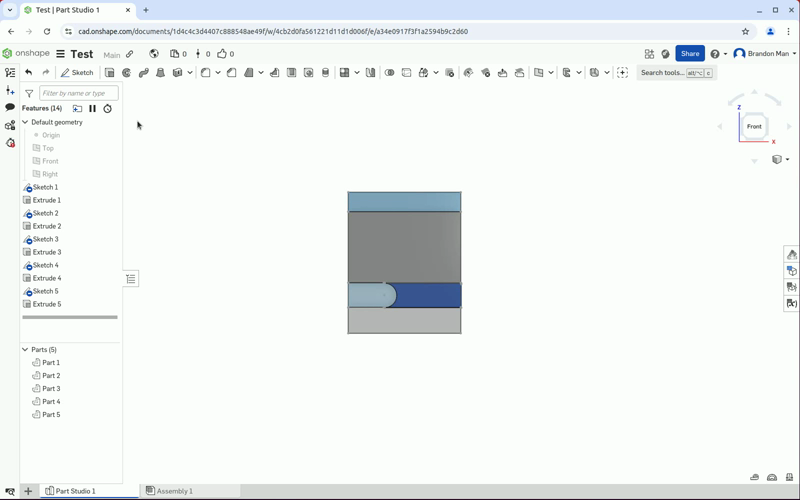
key(shift+h)
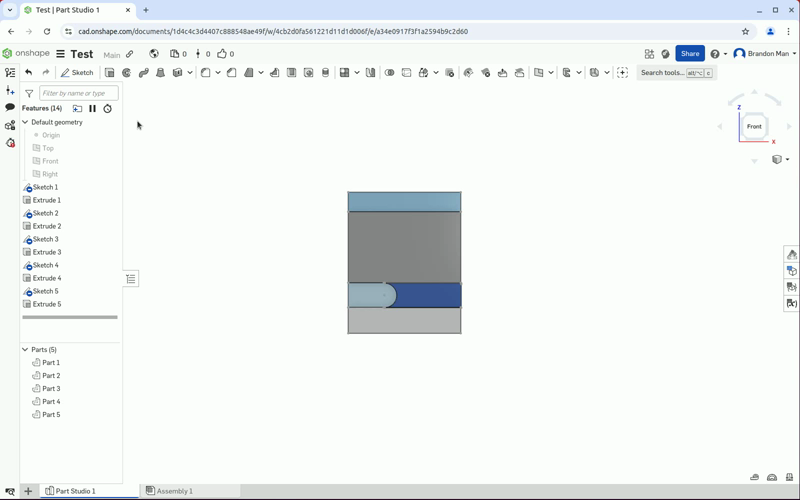
key(shift+7)
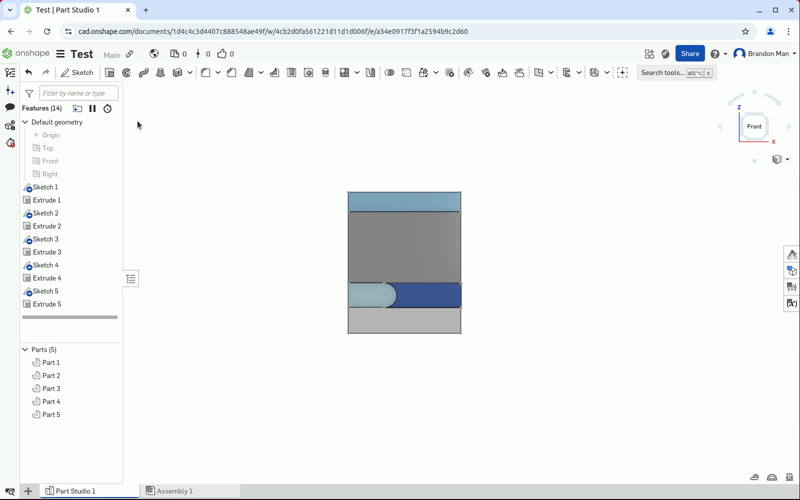
key(left, 2)
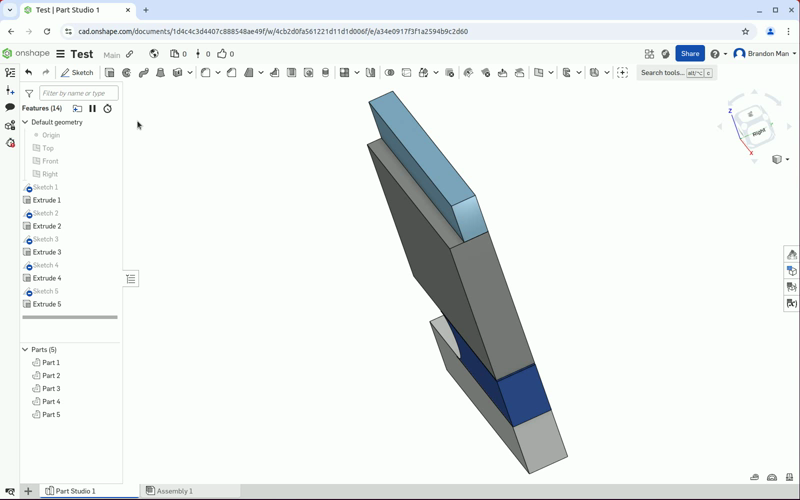
key(down, 2)
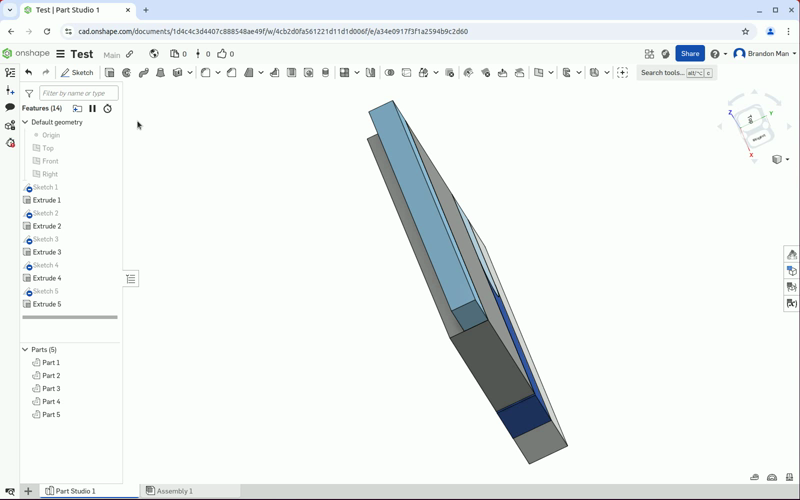
key(up, 2)
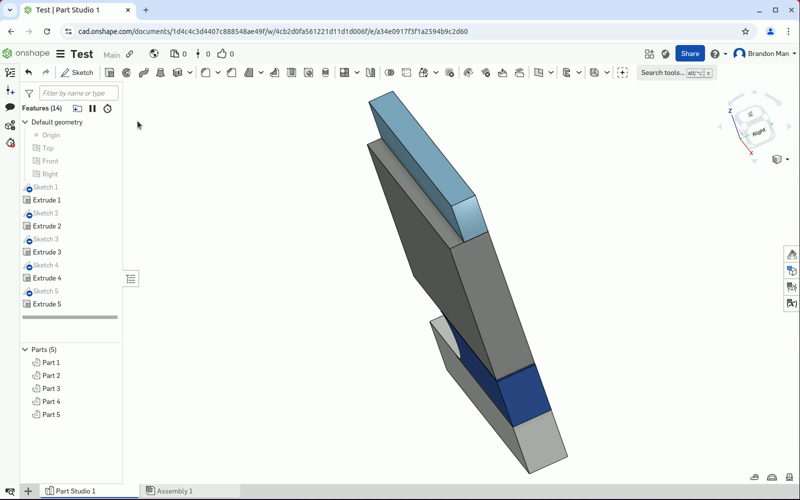
key(right, 2)
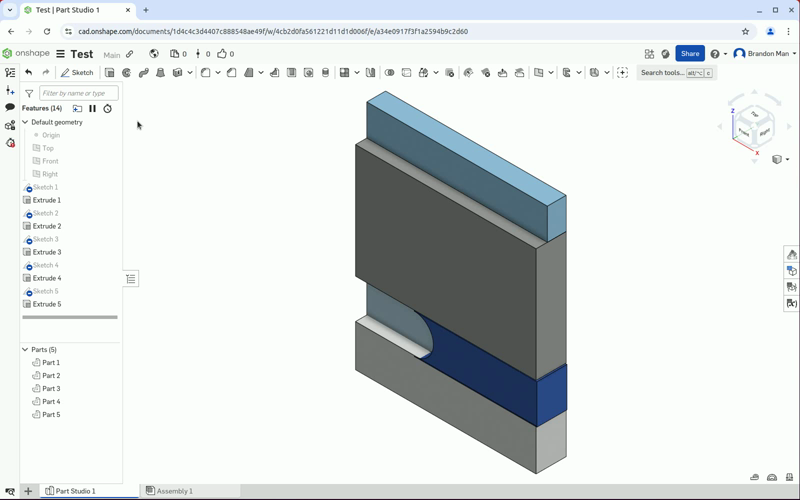
mouse_move(73, 189)
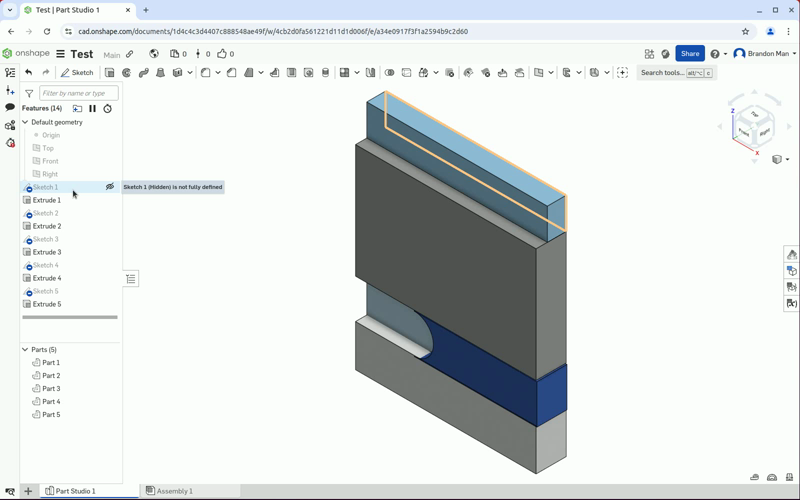
click(73, 189)